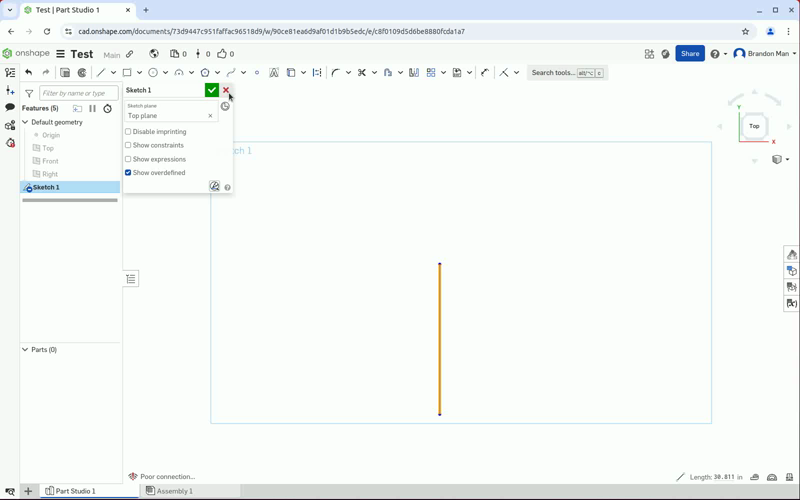
key(shift+h)
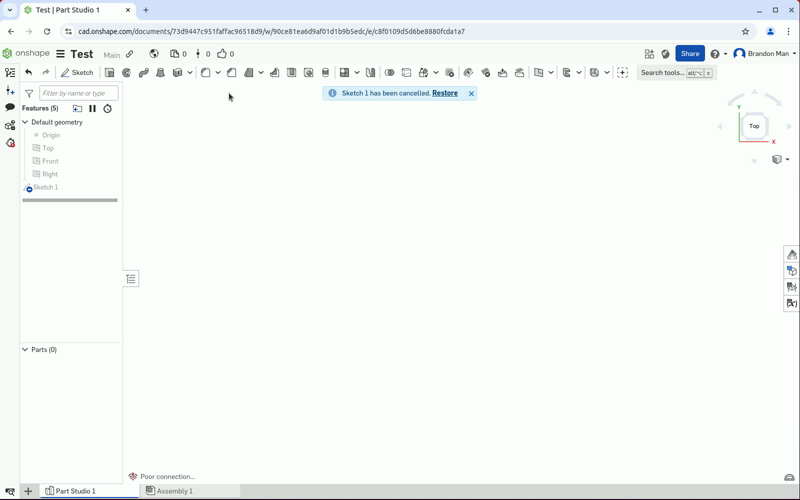
mouse_move(73, 352)
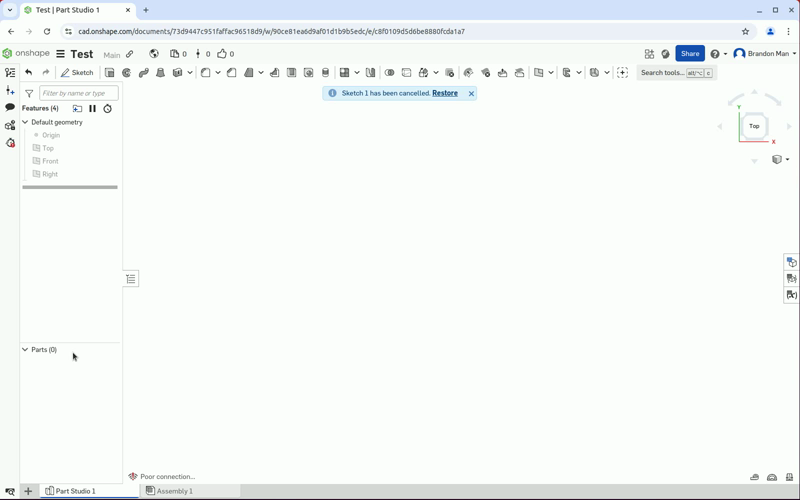
key(y)
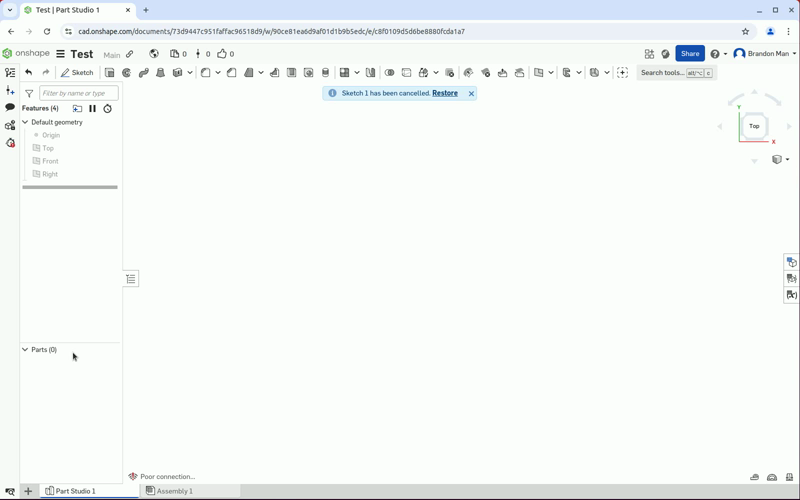
key(shift+p)
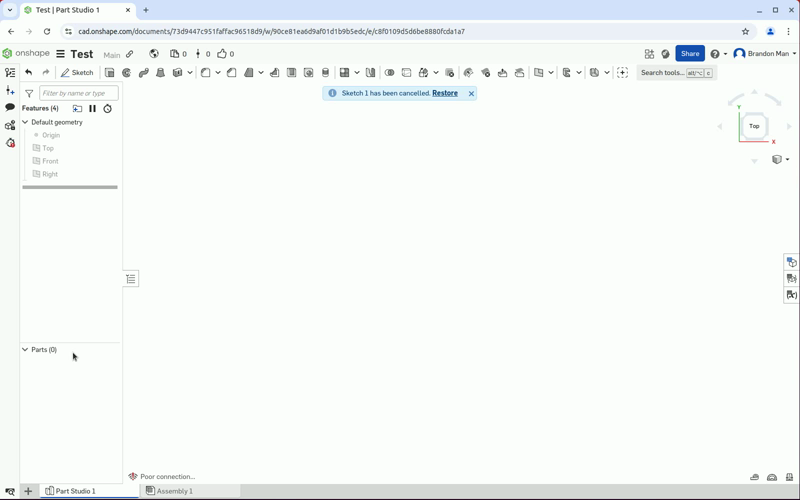
key(space)
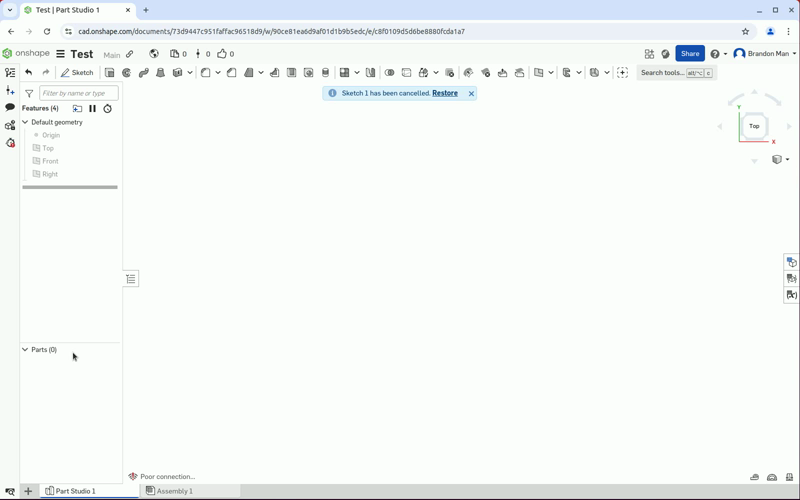
key_down(shift)
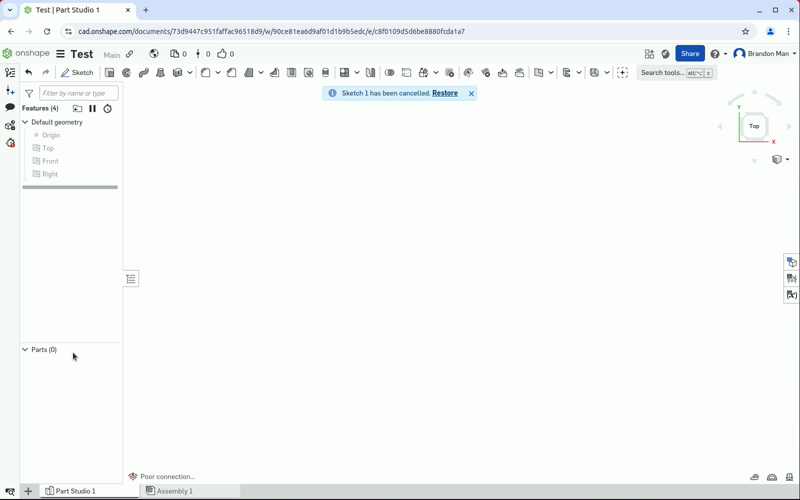
key(up)
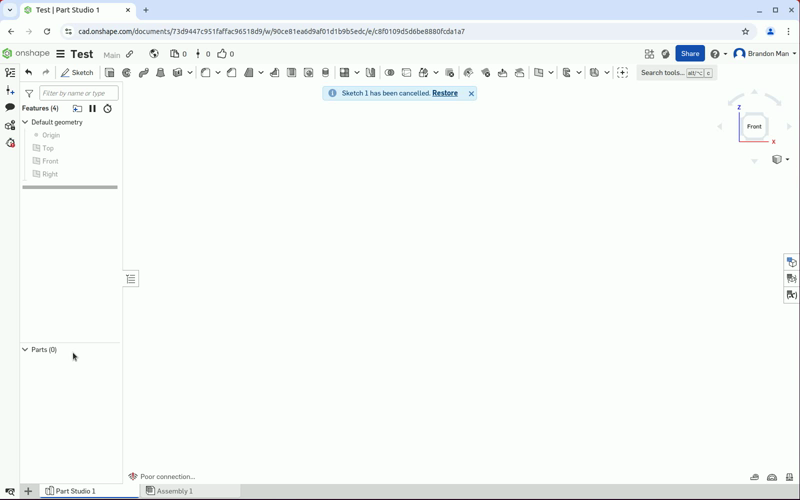
key_up(shift)
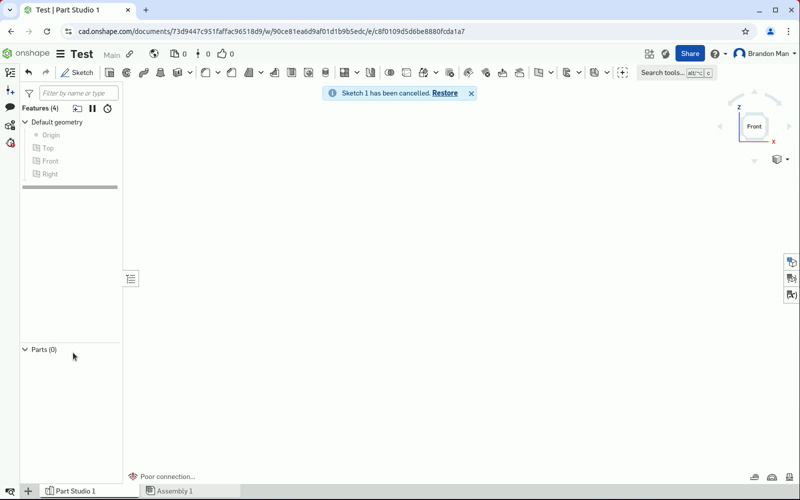
mouse_move(73, 352)
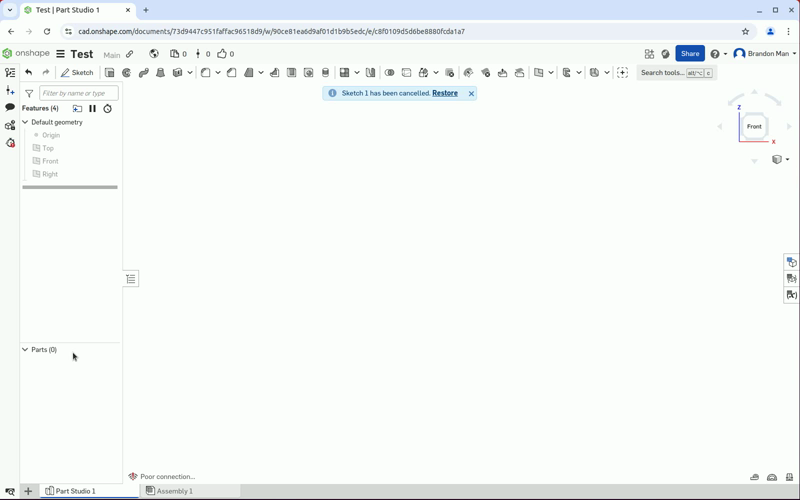
key(shift+y)
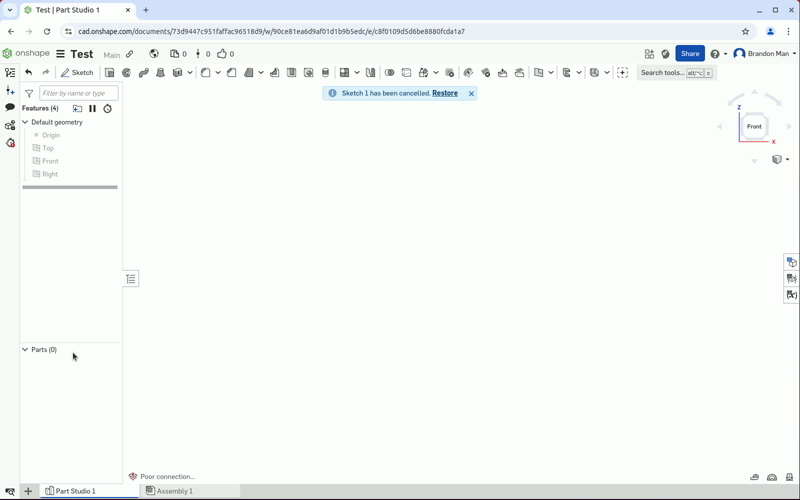
key(shift+s)
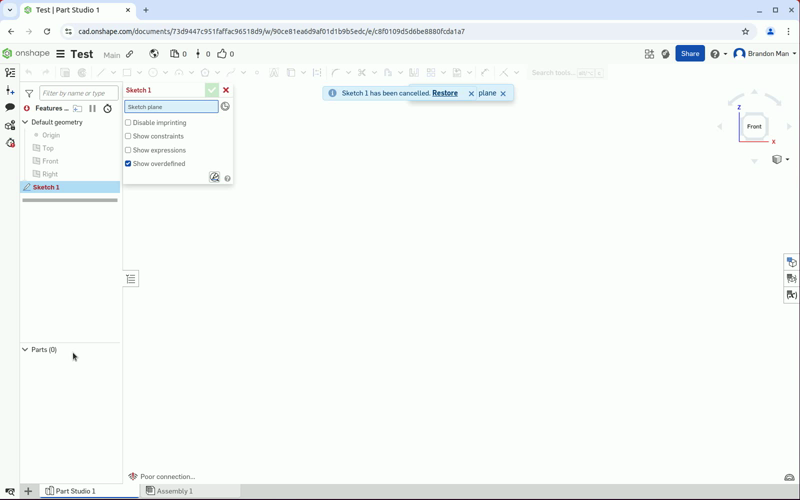
mouse_move(73, 163)
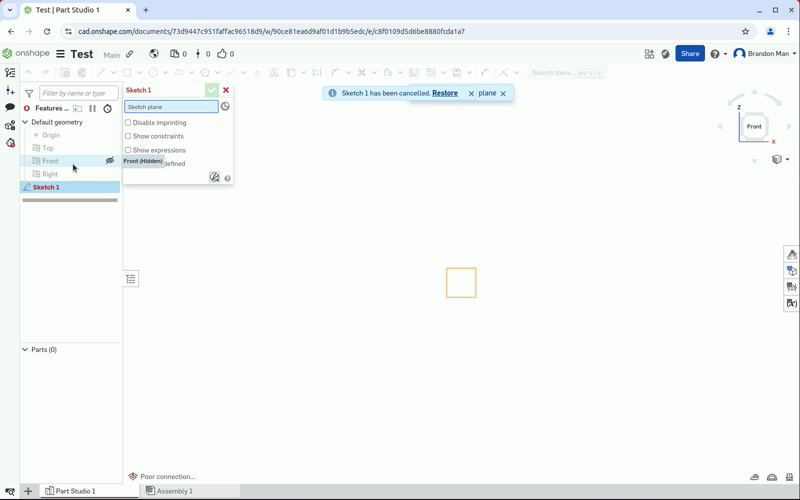
click(73, 163)
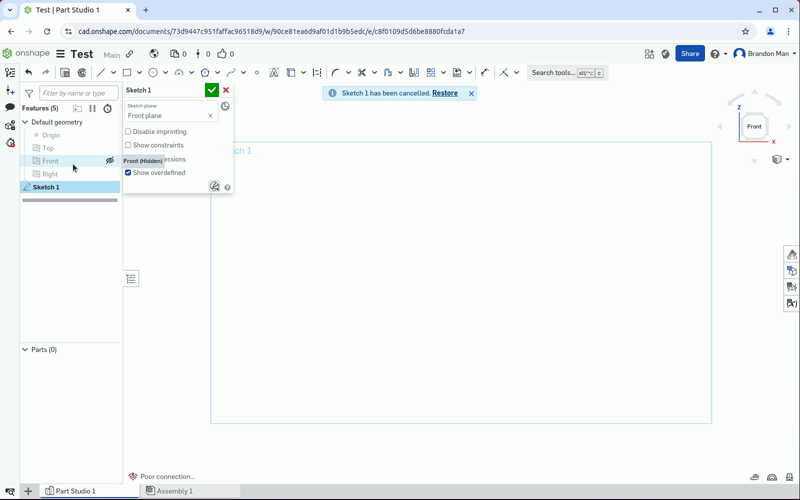
mouse_move(73, 352)
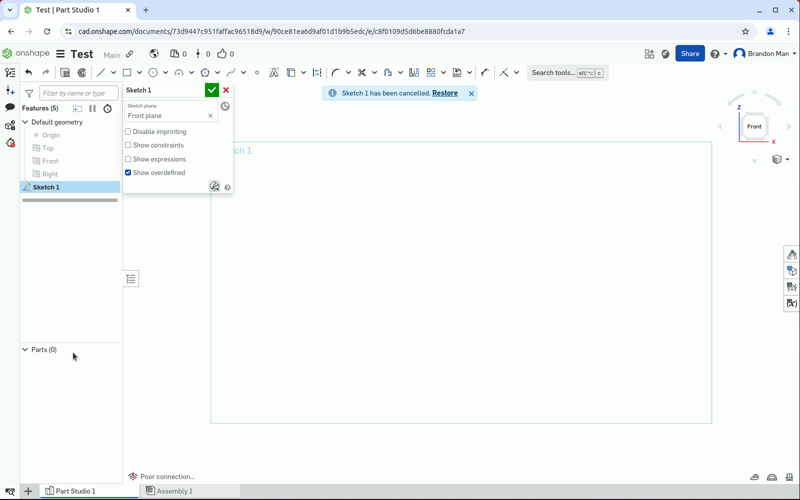
key(y)
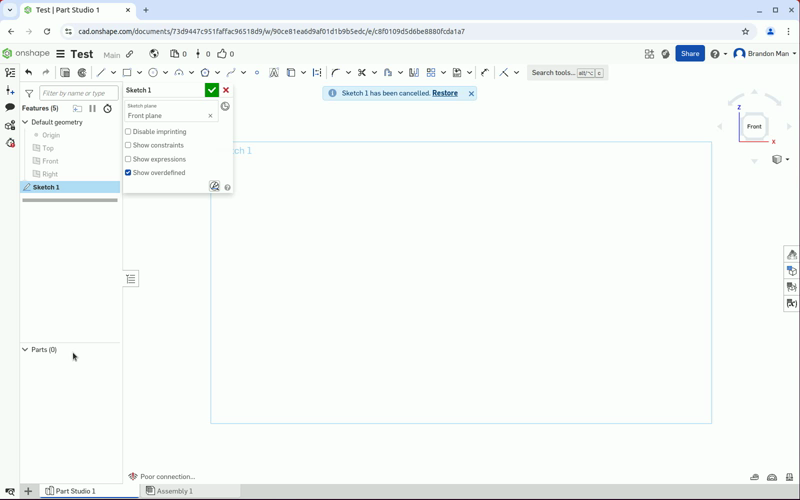
key(l)
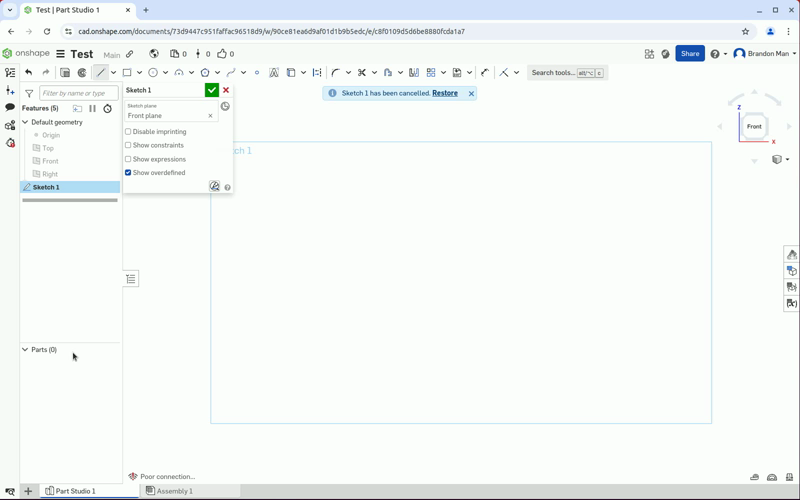
key_down(shift)
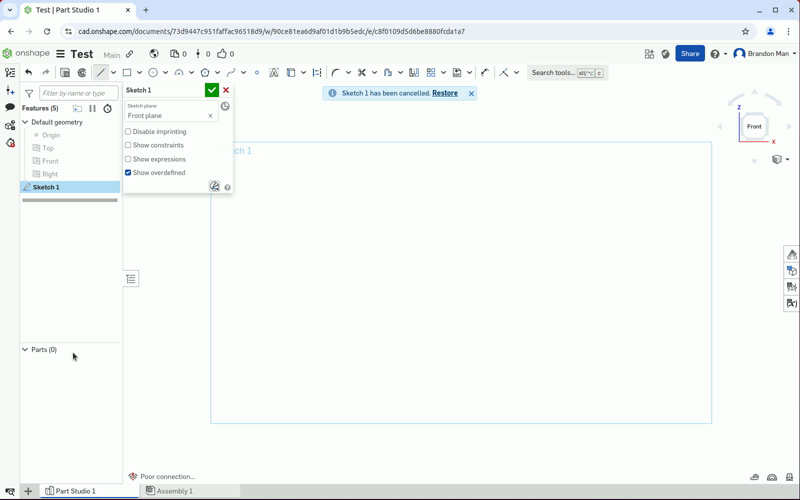
mouse_move(460, 282)
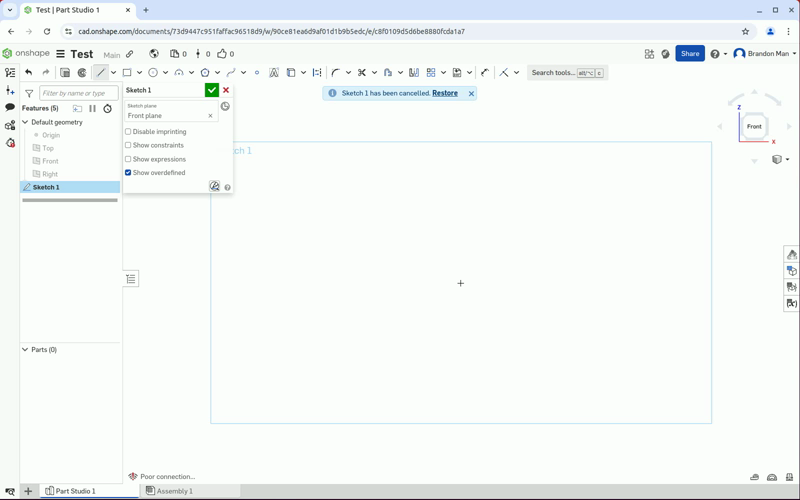
click(460, 282)
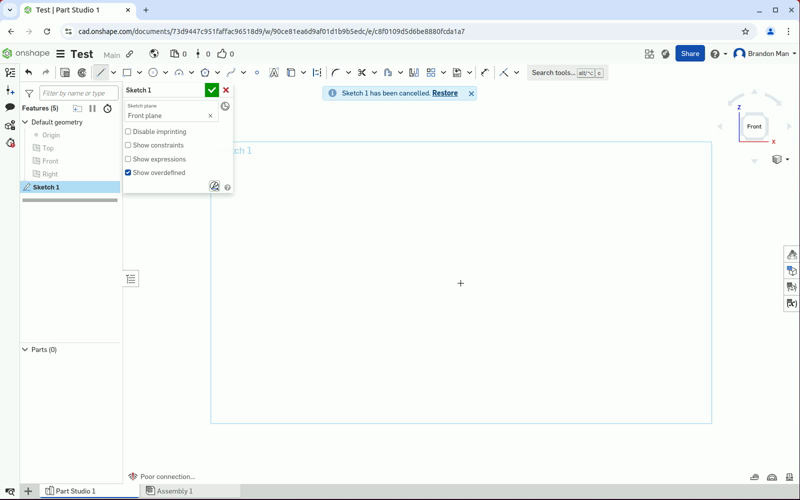
key_up(shift)
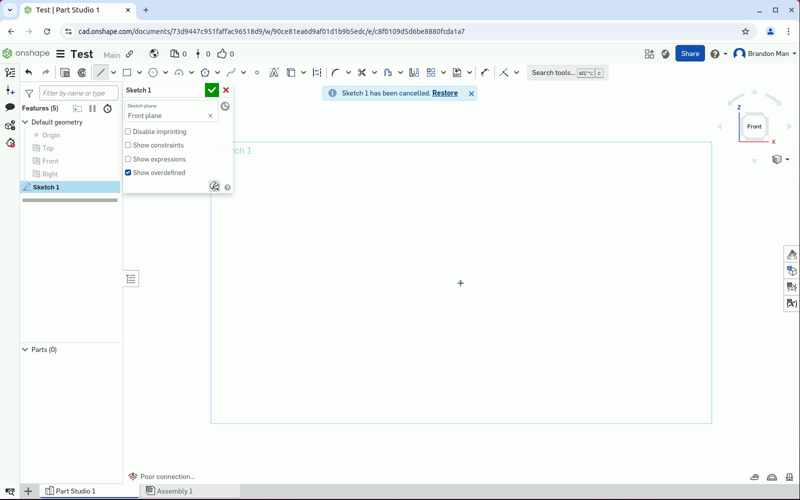
key_down(shift)
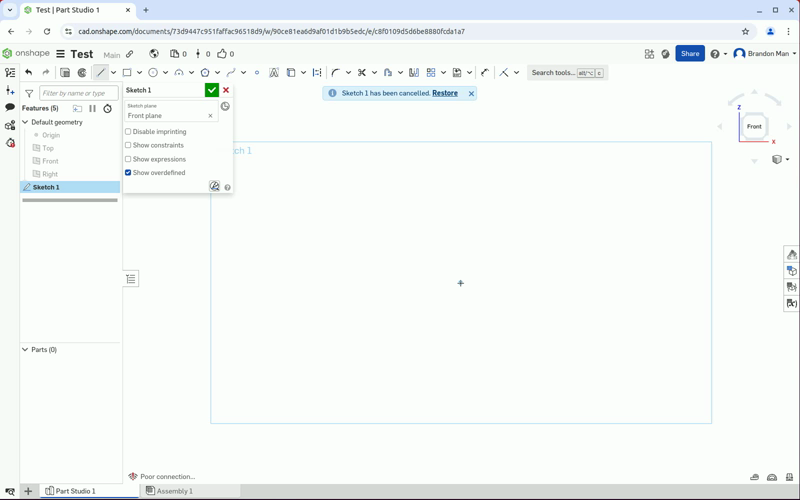
mouse_move(573, 282)
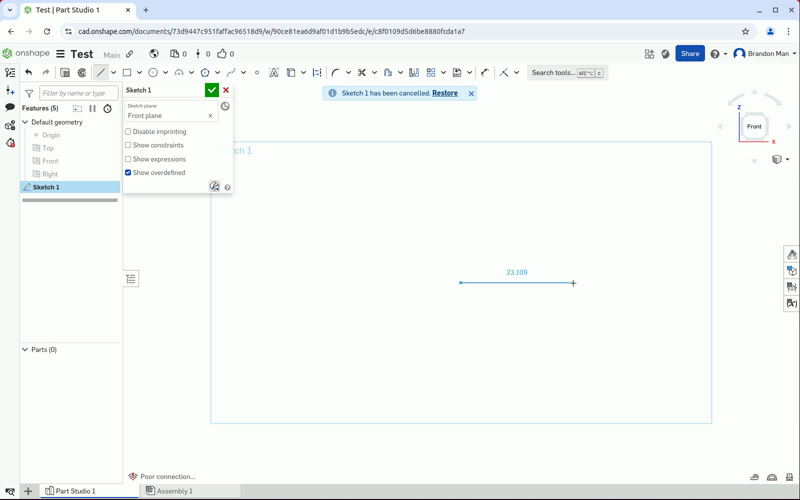
click(573, 282)
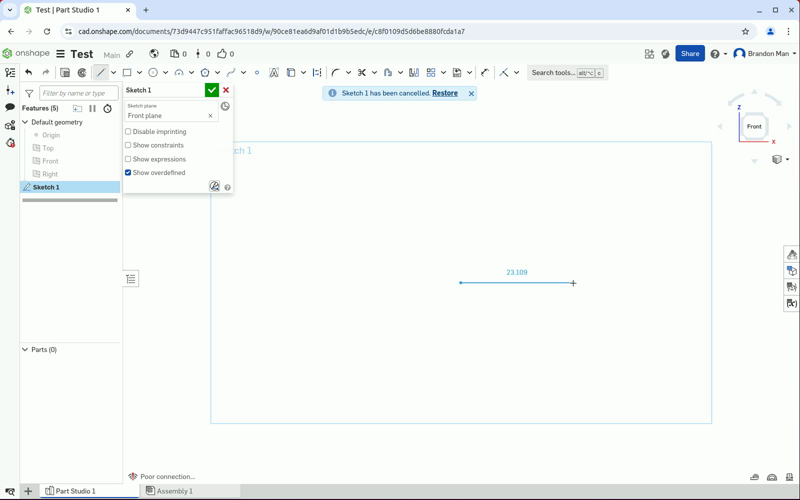
key_up(shift)
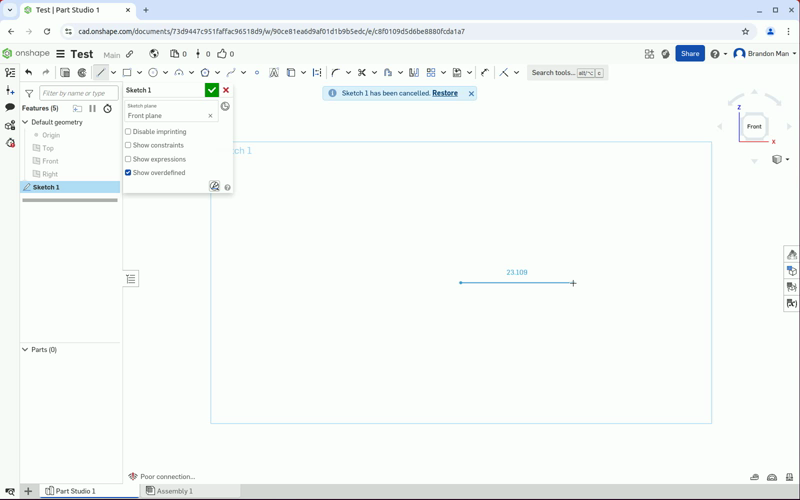
key_down(shift)
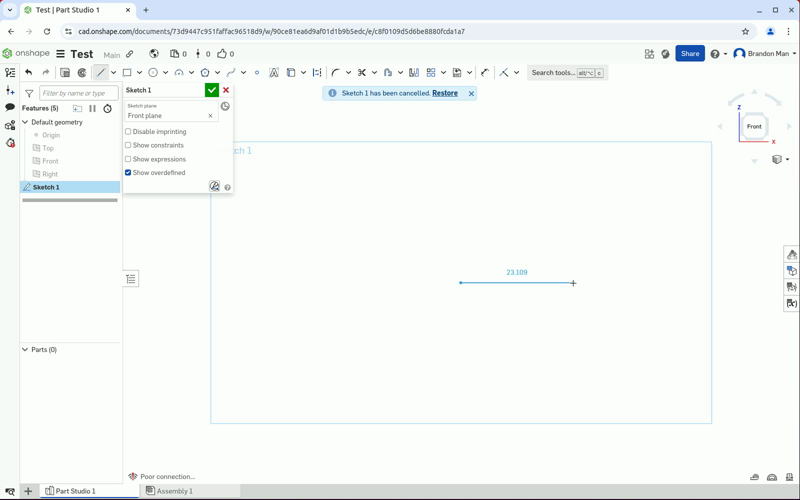
mouse_move(589, 282)
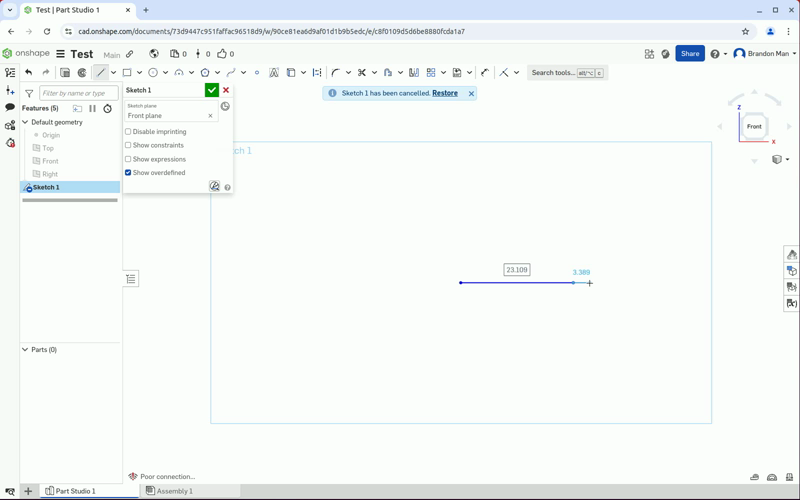
mouse_move(573, 264)
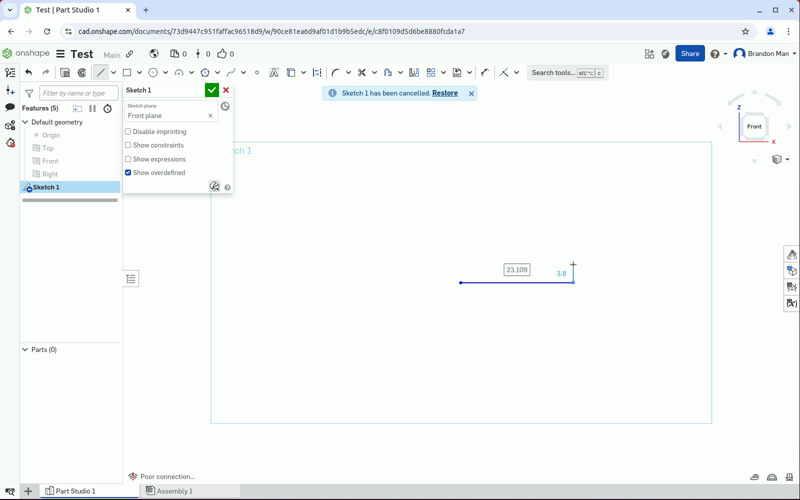
click(573, 264)
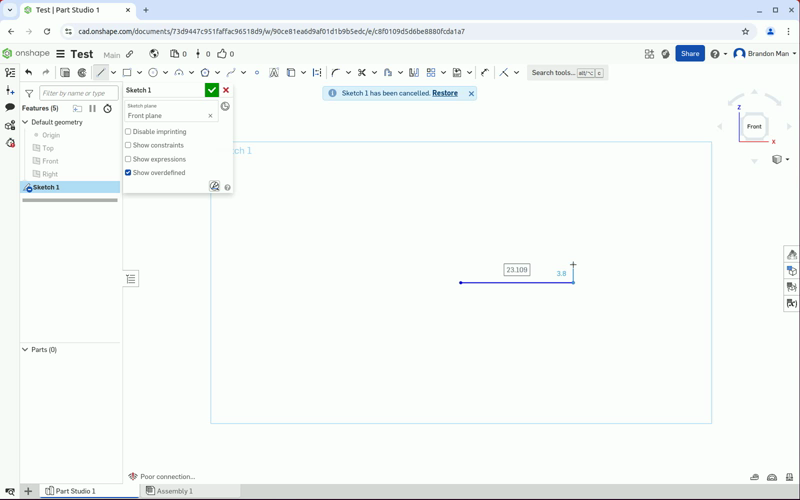
key_up(shift)
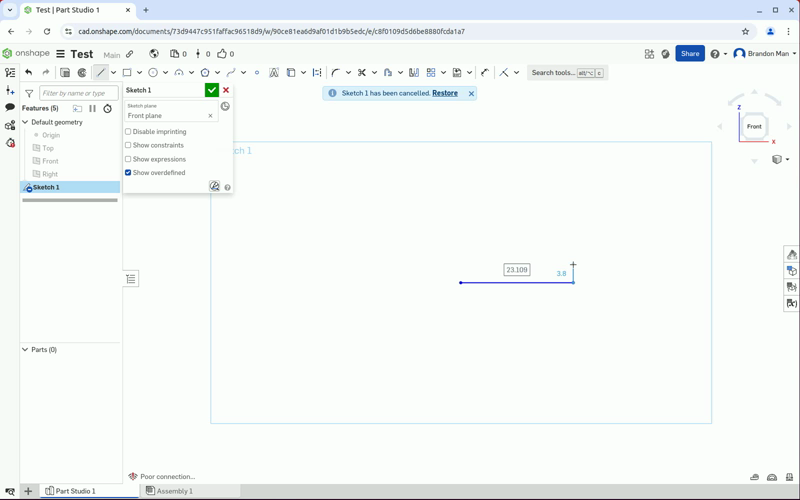
key_down(shift)
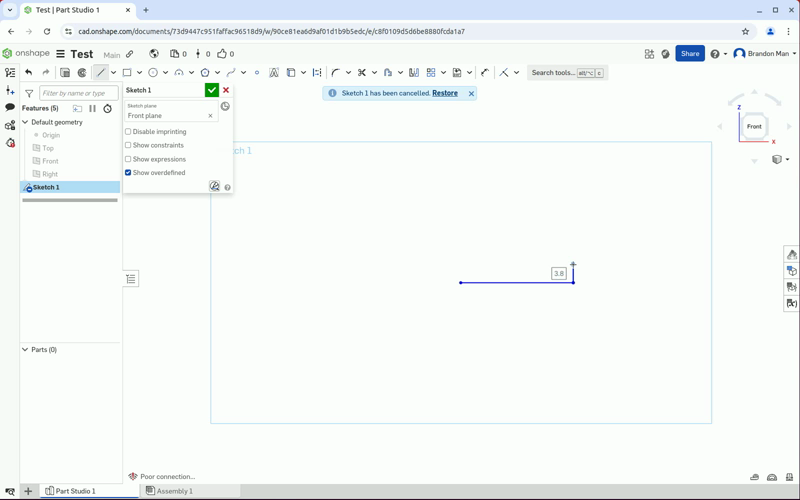
mouse_move(460, 208)
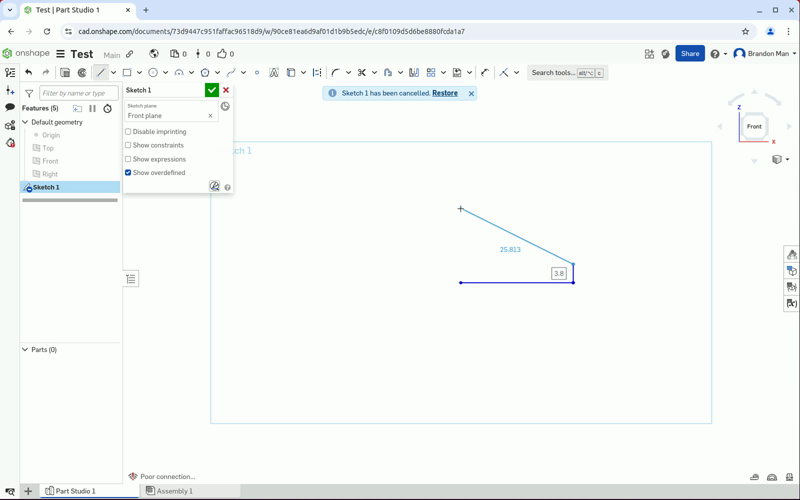
click(460, 208)
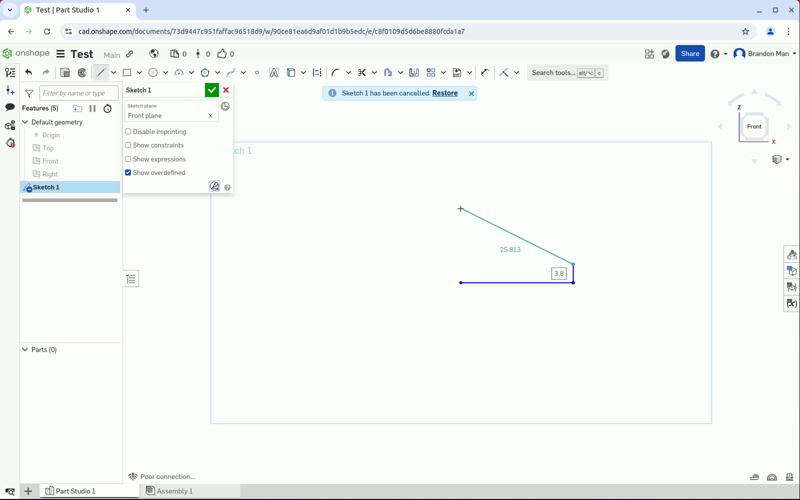
key_up(shift)
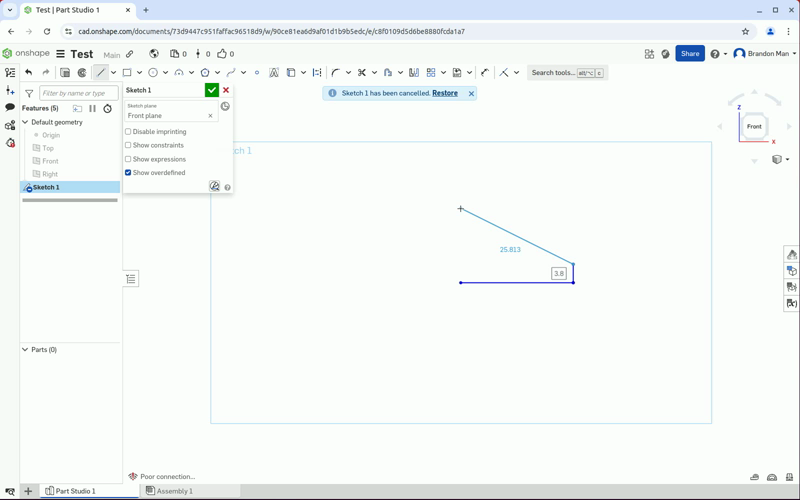
key_down(shift)
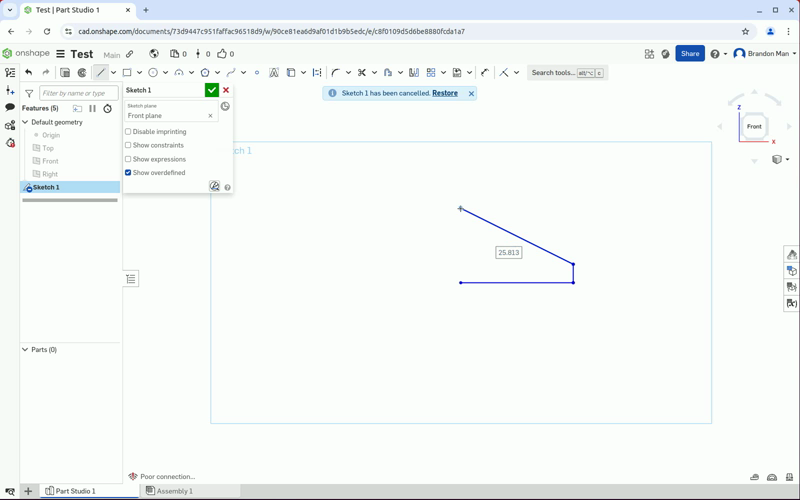
mouse_move(460, 282)
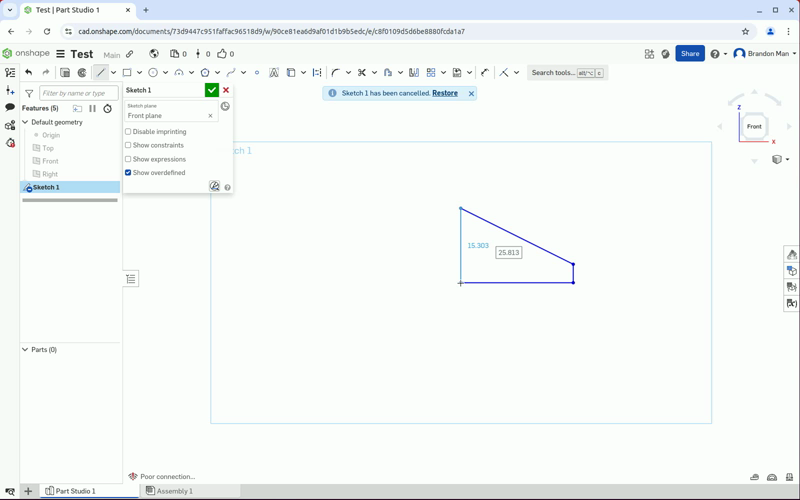
key_up(shift)
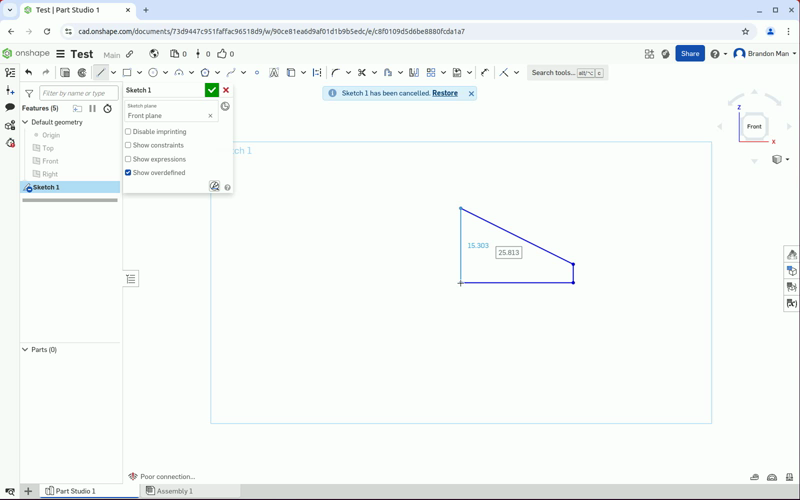
click(460, 282)
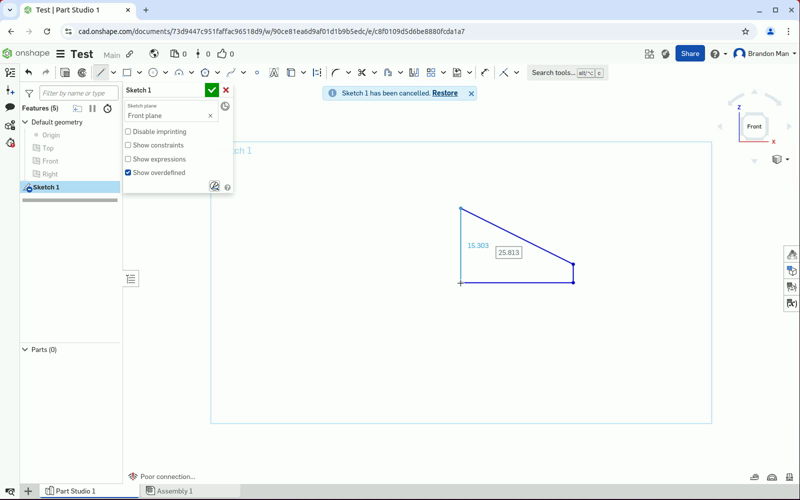
key(esc)
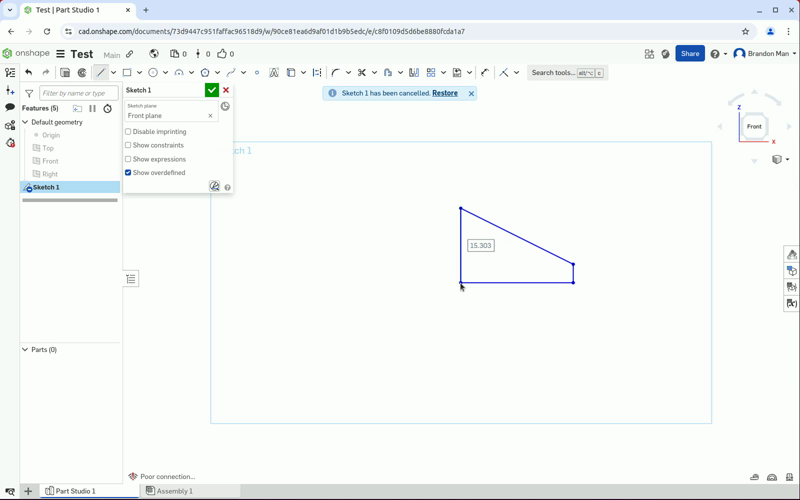
mouse_move(512, 242)
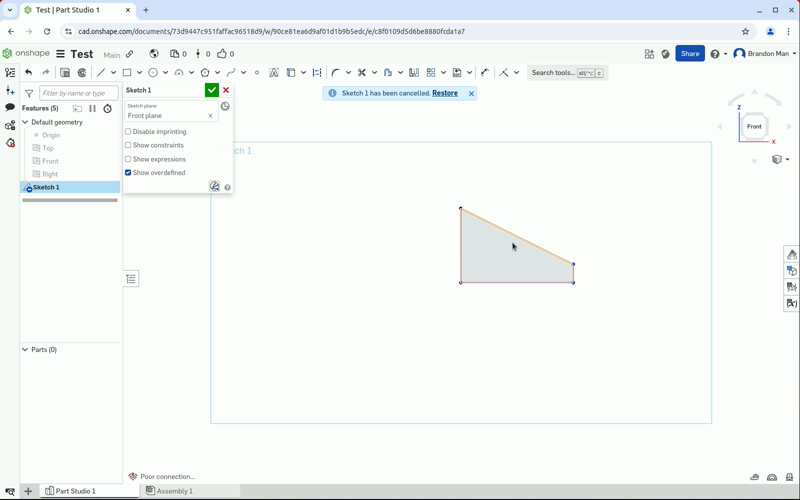
click(512, 242)
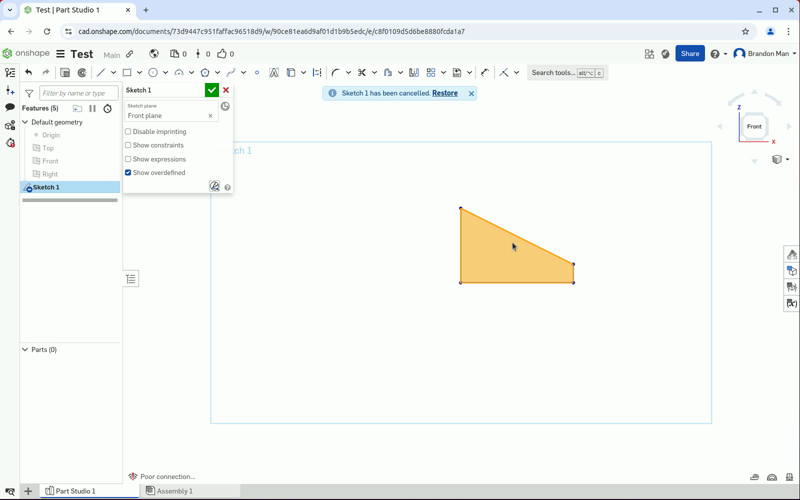
mouse_move(73, 352)
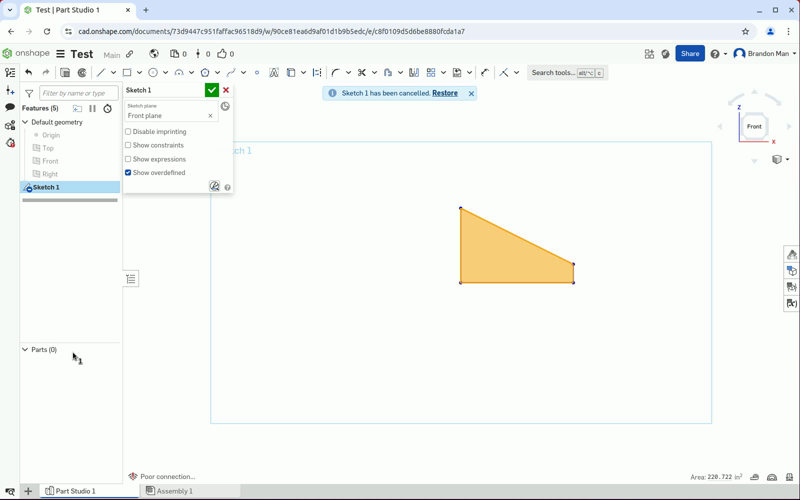
key(shift+y)
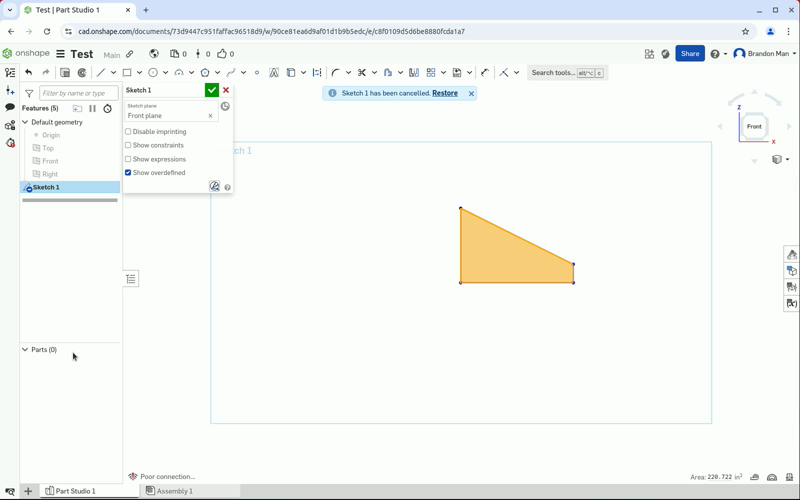
key(shift+e)
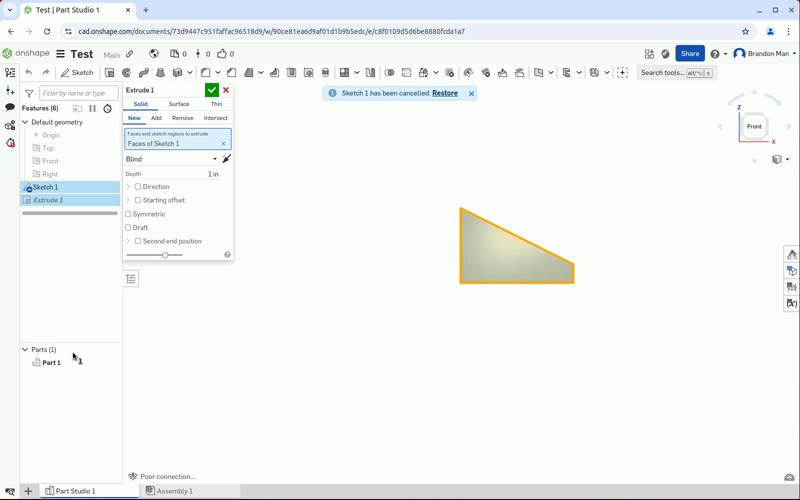
mouse_move(143, 106)
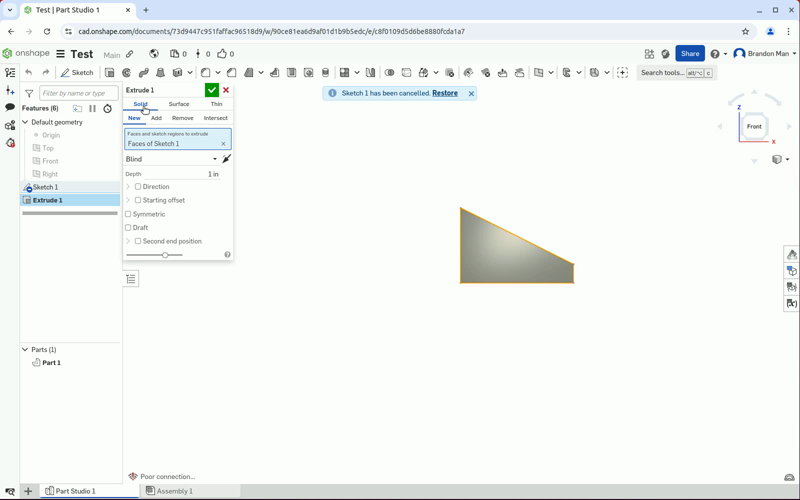
click(143, 106)
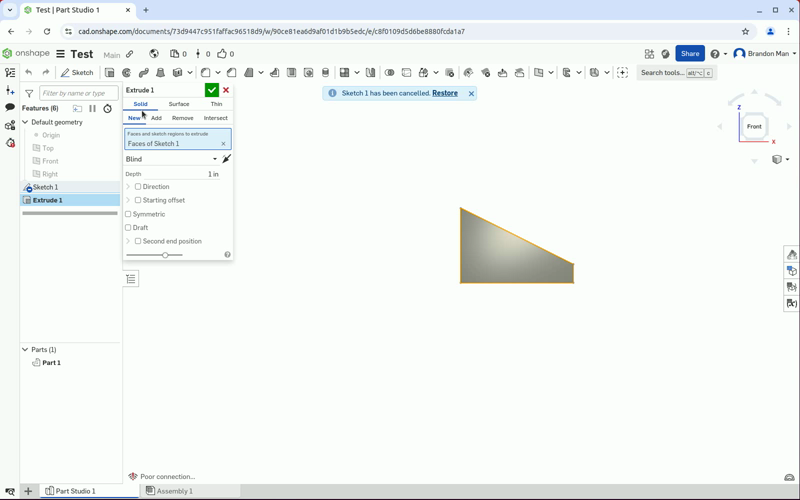
mouse_move(137, 120)
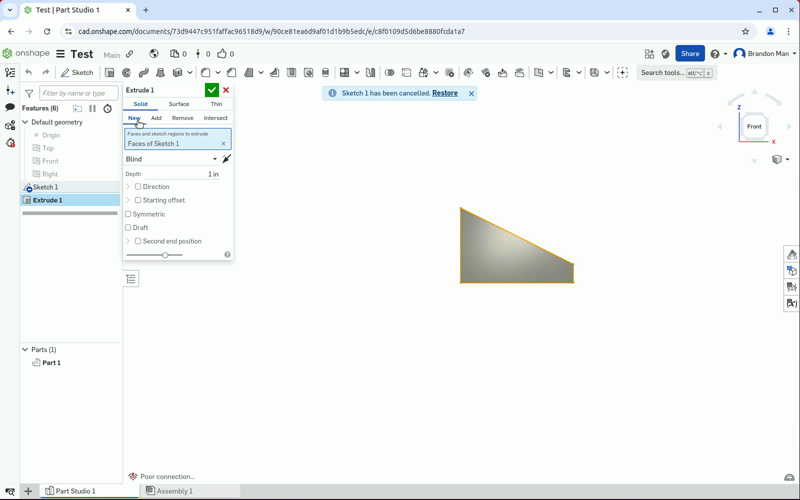
click(137, 120)
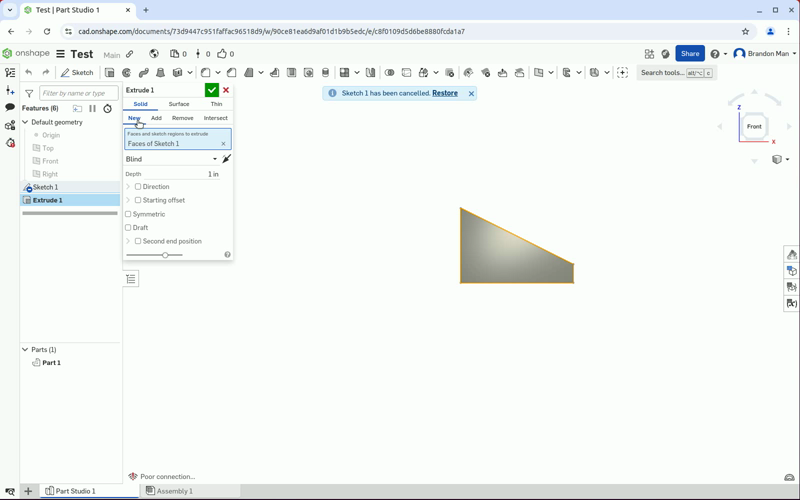
key(tab, 4)
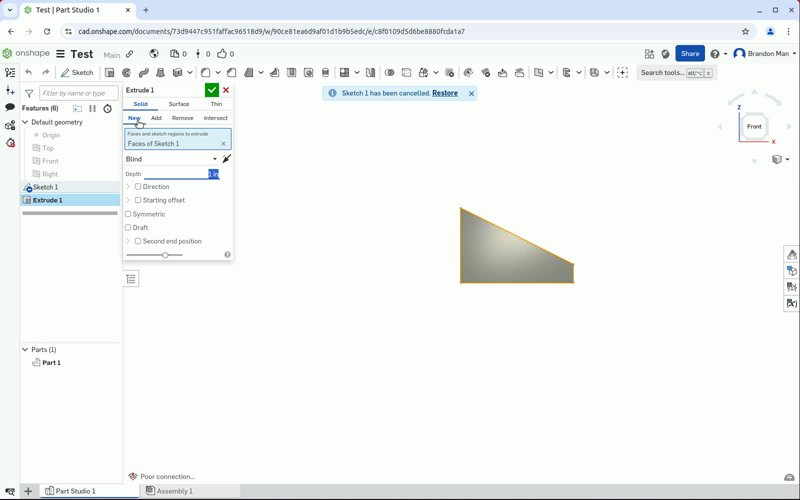
text(15.405)
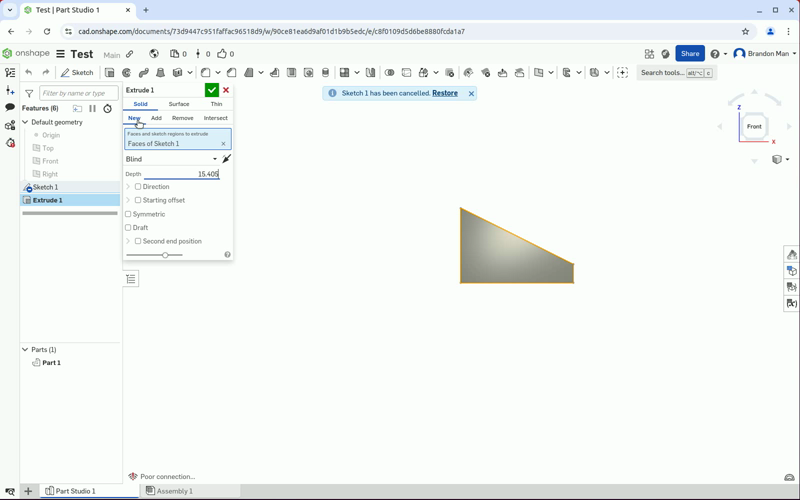
key(enter)
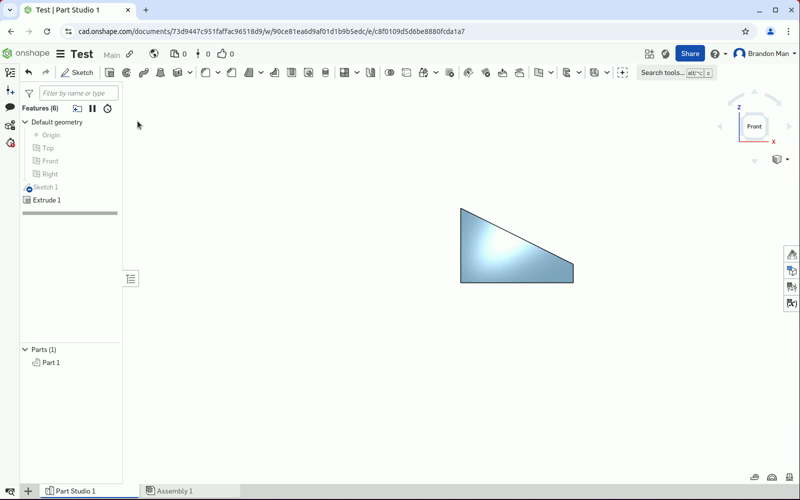
key(shift+h)
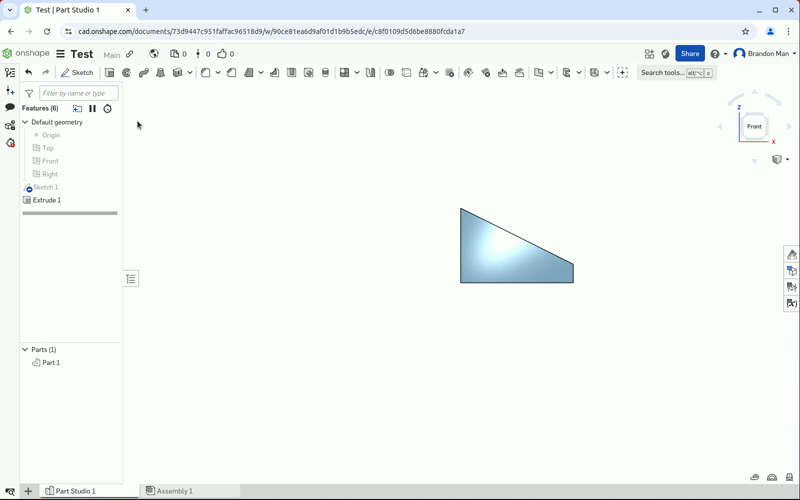
key(shift+h)
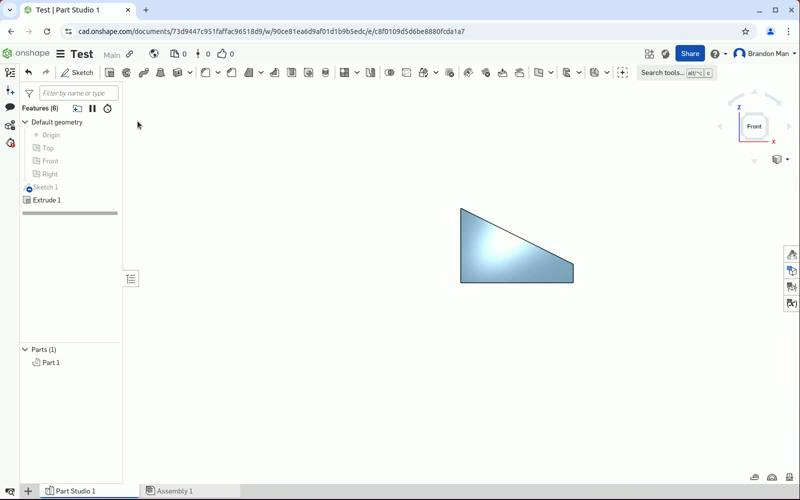
mouse_move(73, 189)
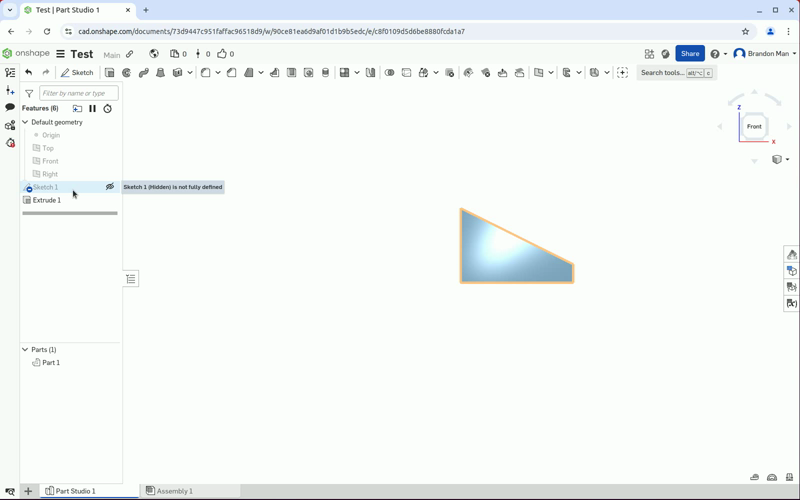
click(73, 189)
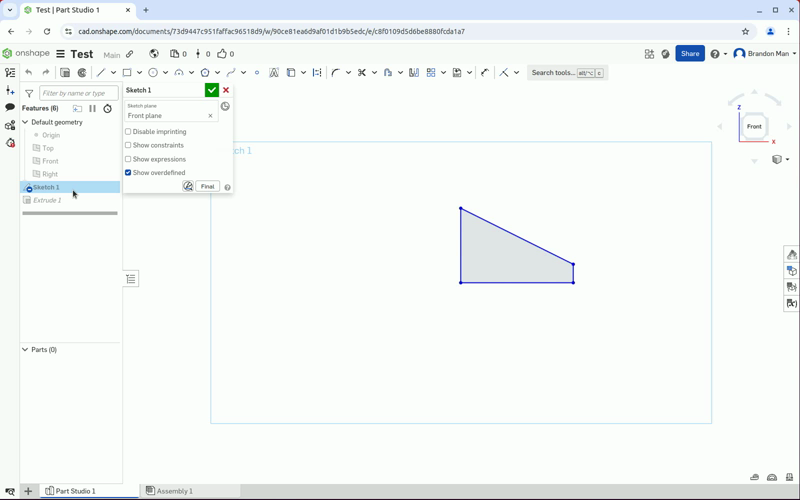
mouse_move(229, 92)
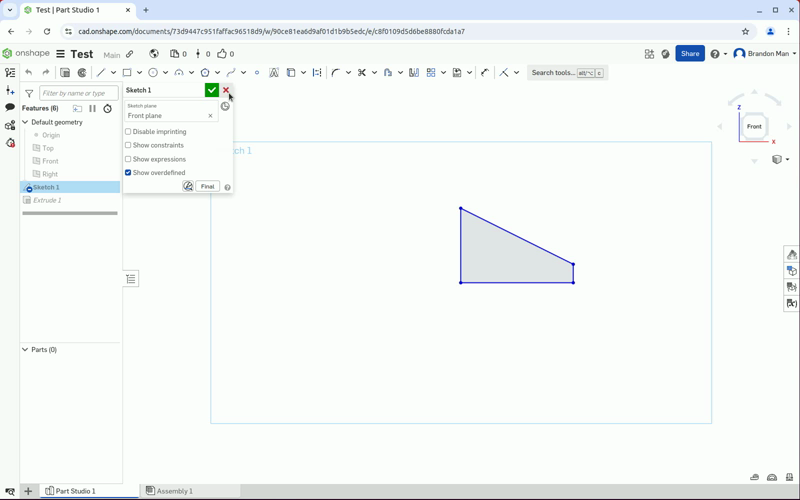
click(229, 92)
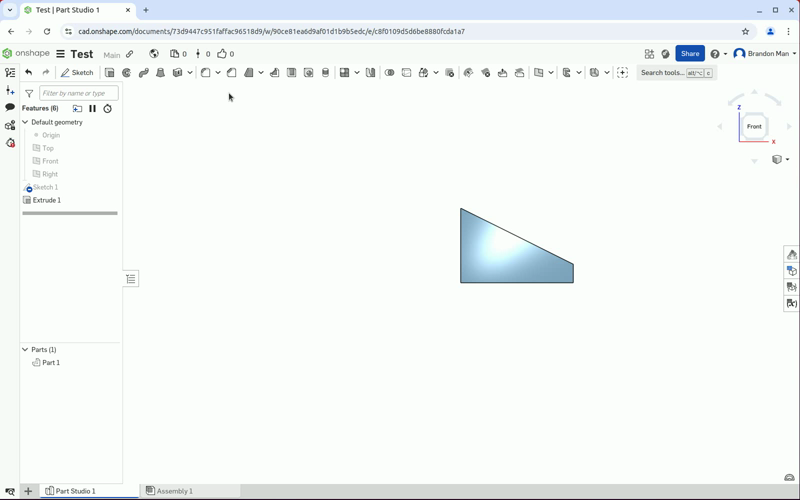
mouse_move(73, 352)
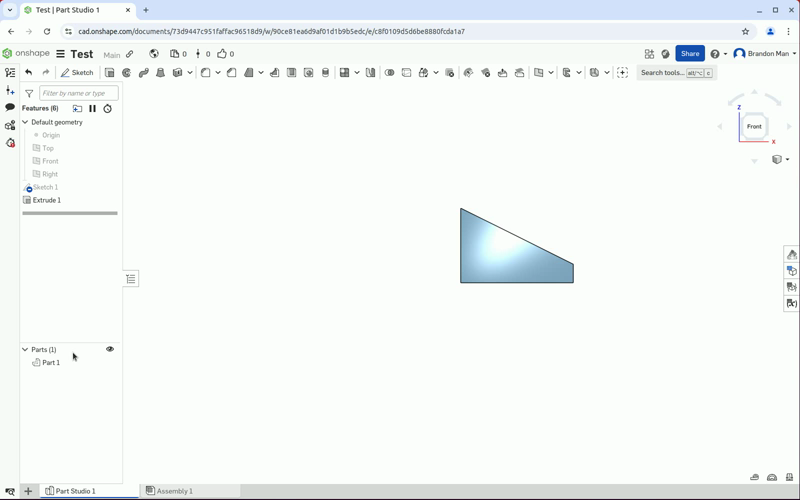
key(y)
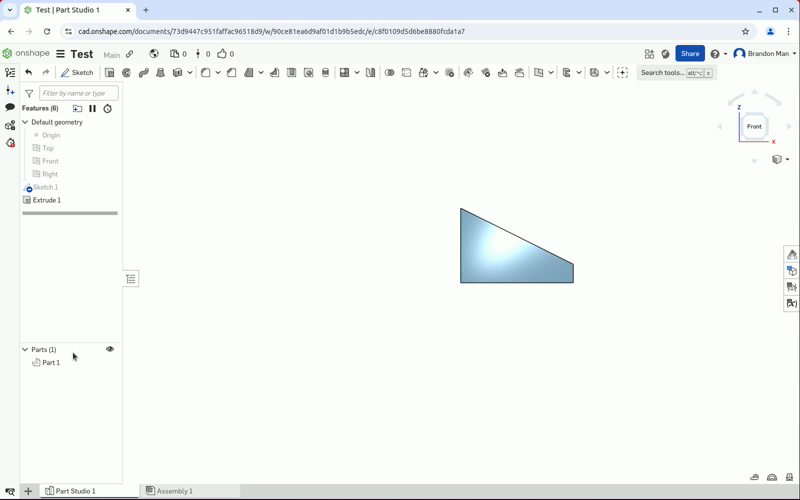
key(shift+p)
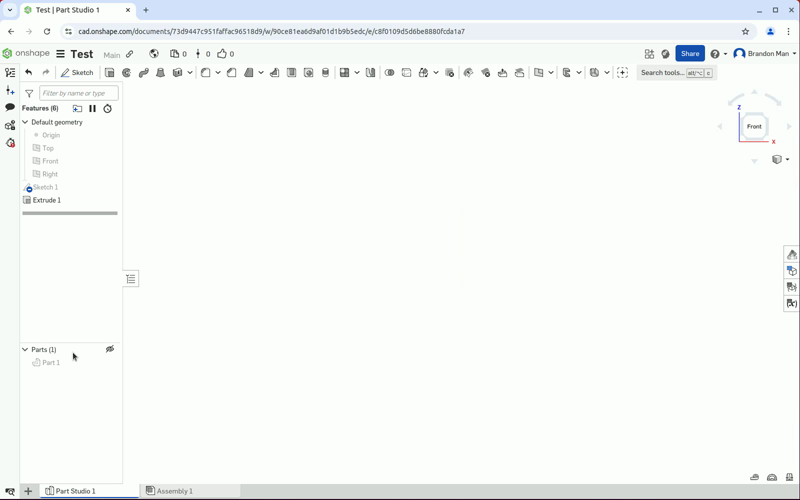
key(space)
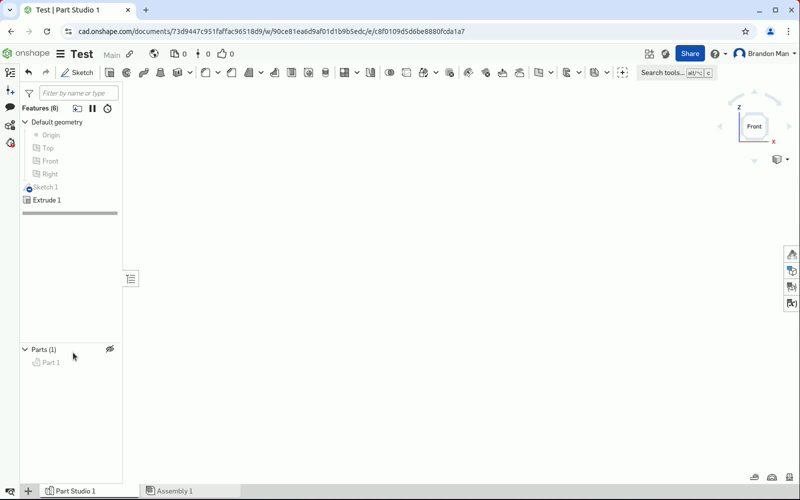
key_down(shift)
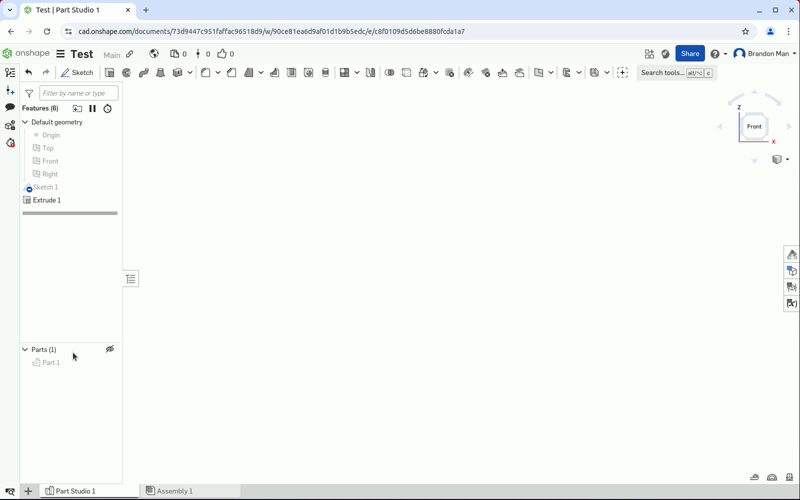
key(left)
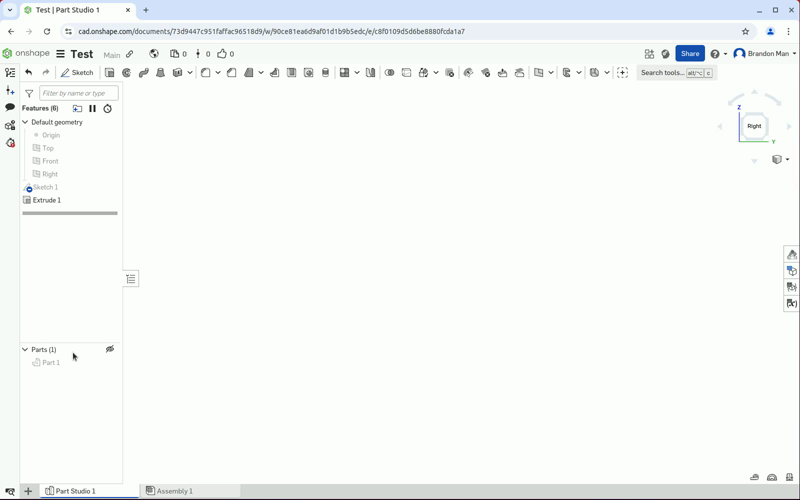
key_up(shift)
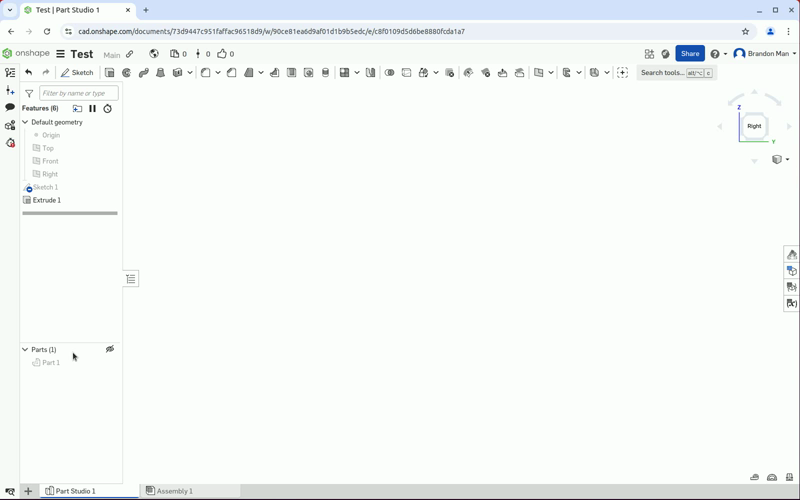
mouse_move(73, 352)
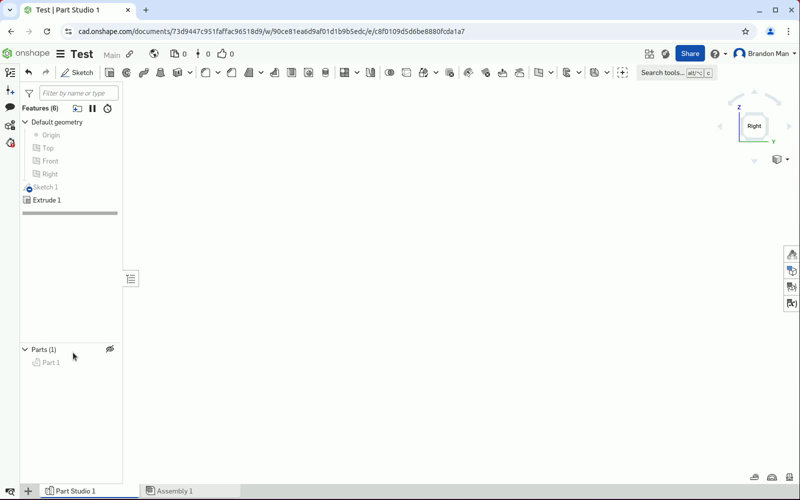
key(shift+y)
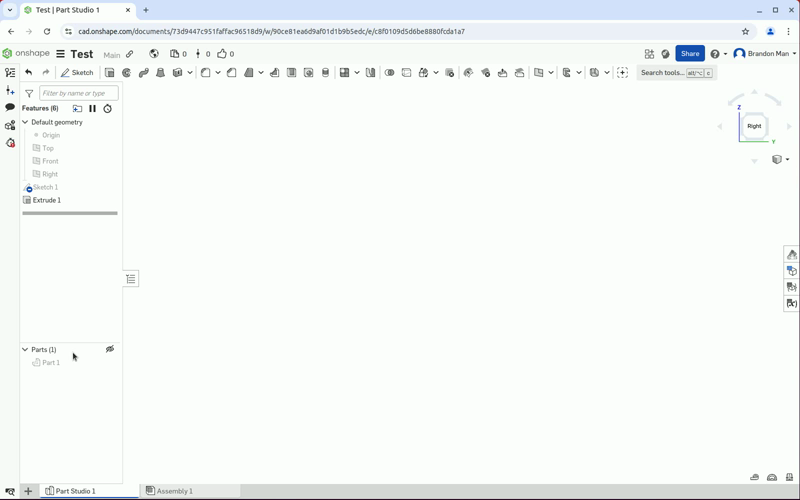
key(shift+s)
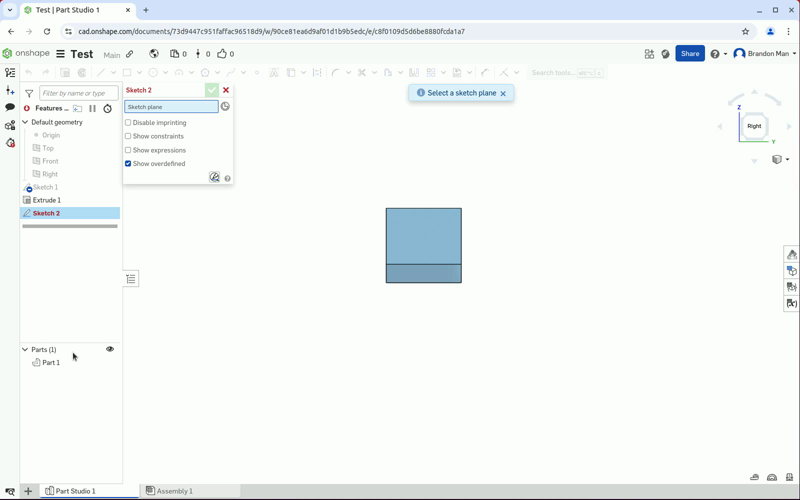
mouse_move(73, 176)
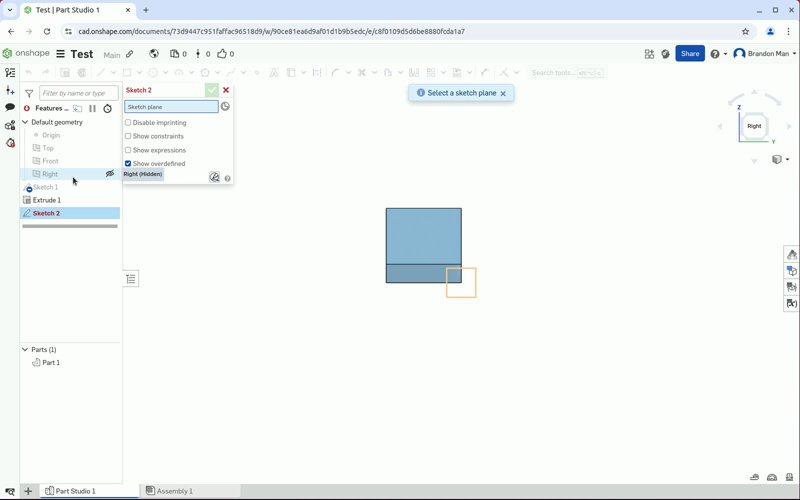
click(73, 176)
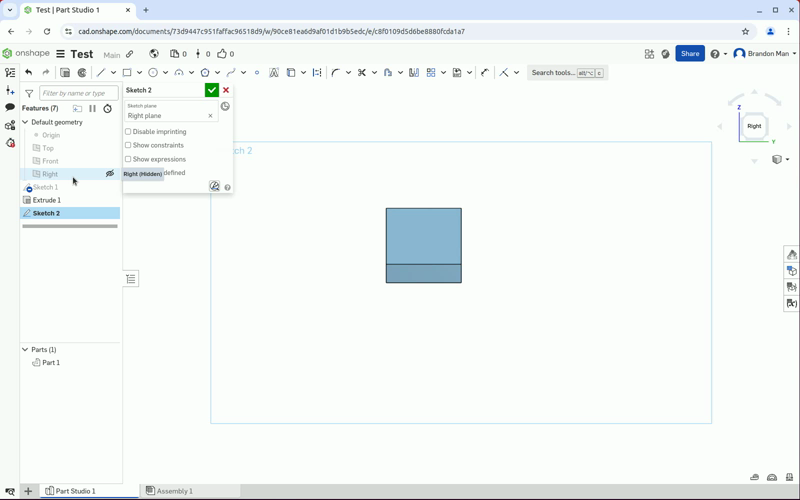
mouse_move(73, 352)
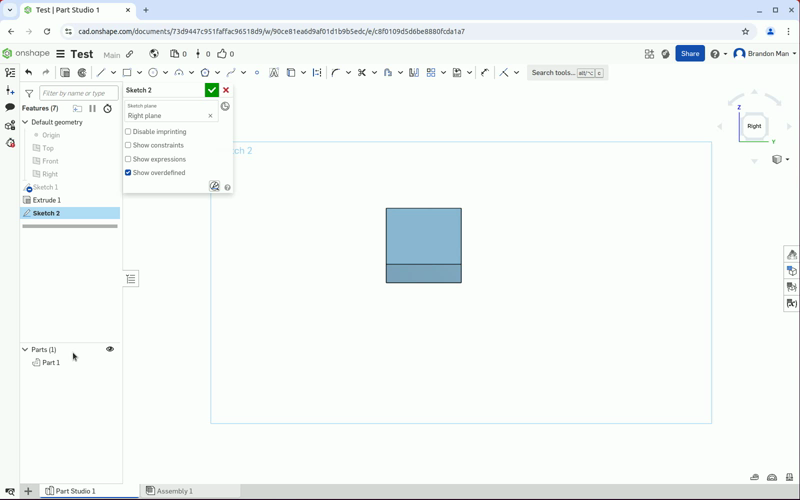
key(y)
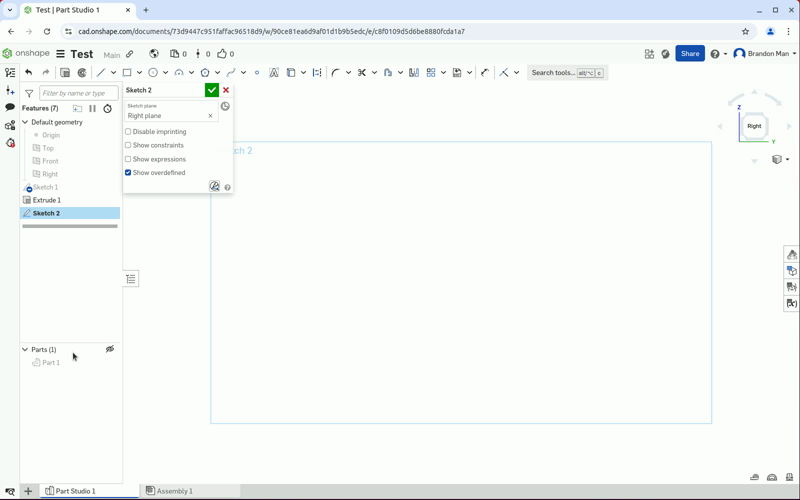
key(l)
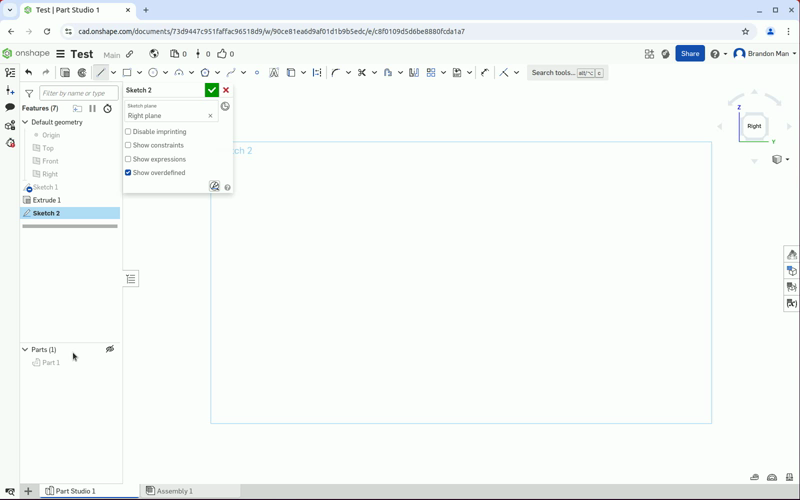
key_down(shift)
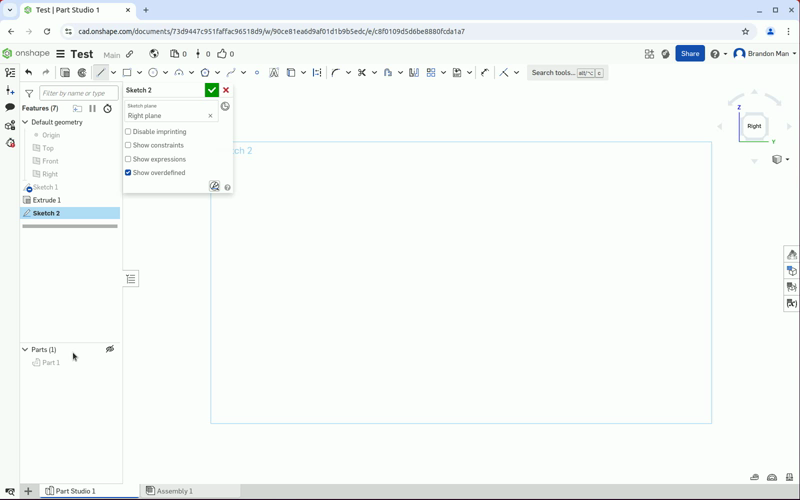
mouse_move(404, 245)
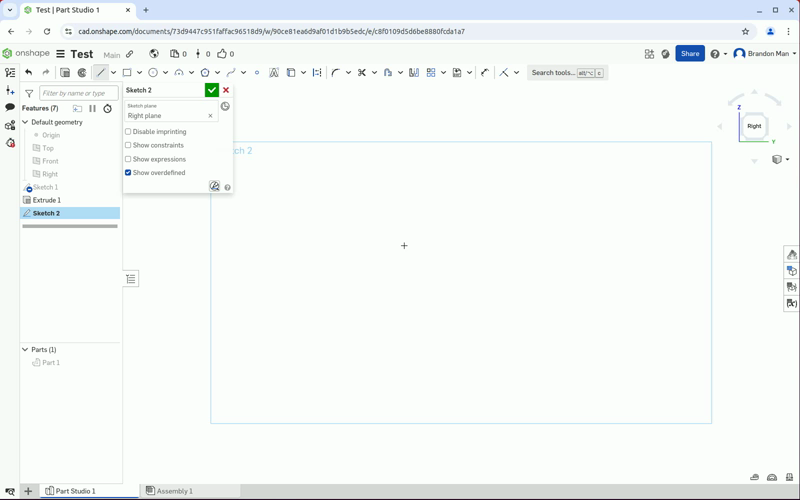
click(404, 245)
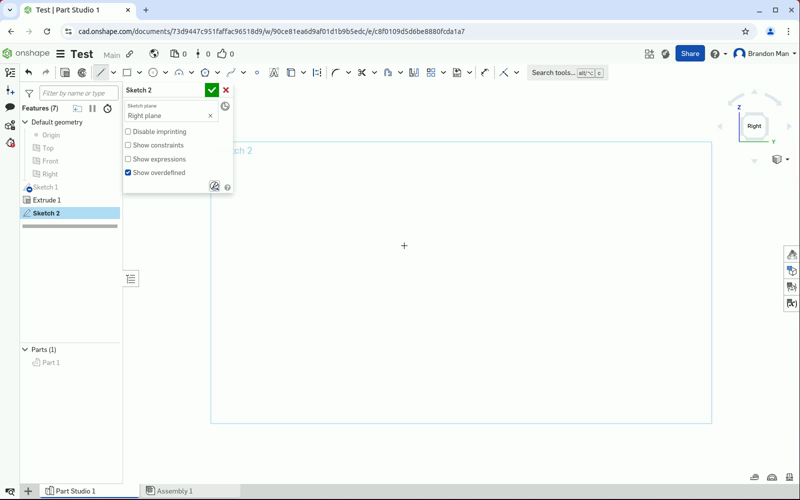
key_up(shift)
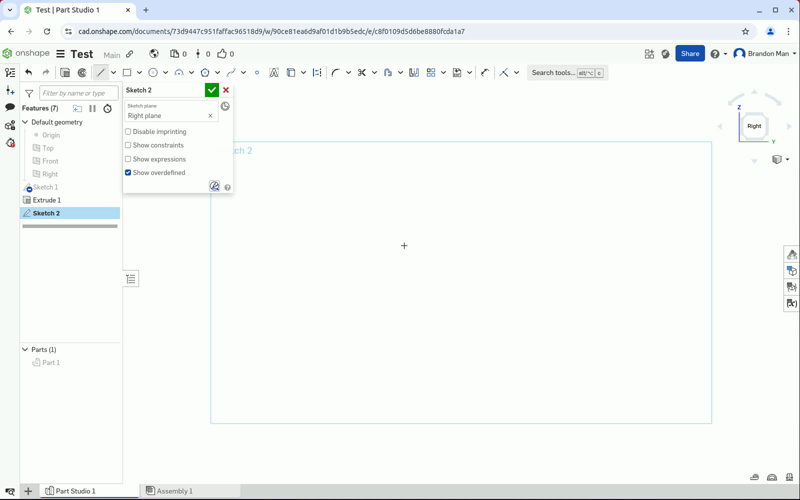
key_down(shift)
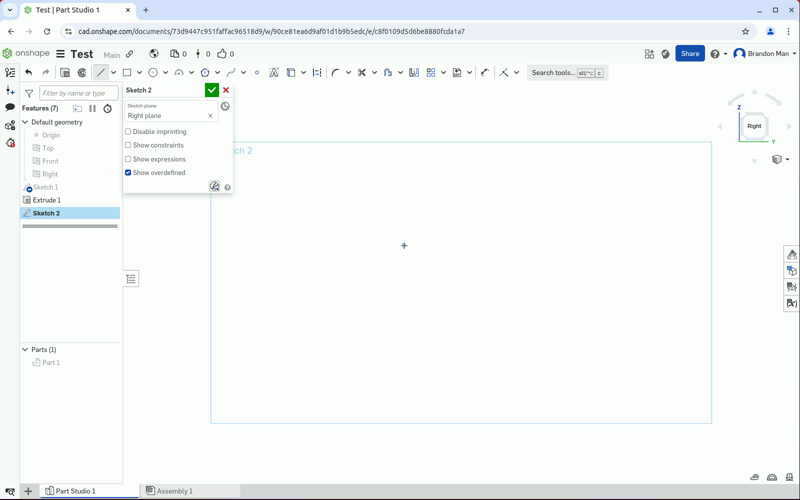
mouse_move(434, 245)
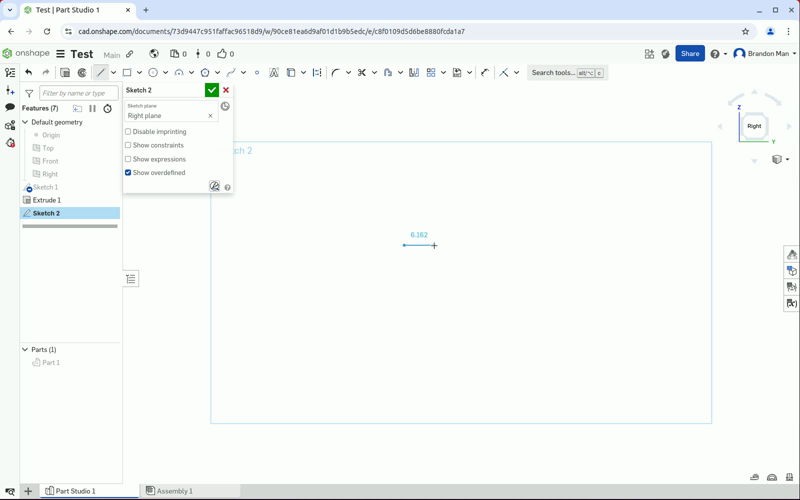
mouse_move(442, 245)
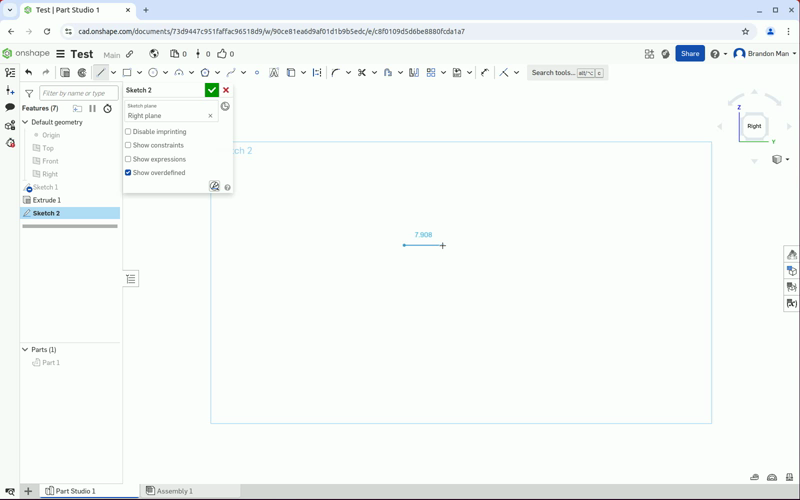
click(442, 245)
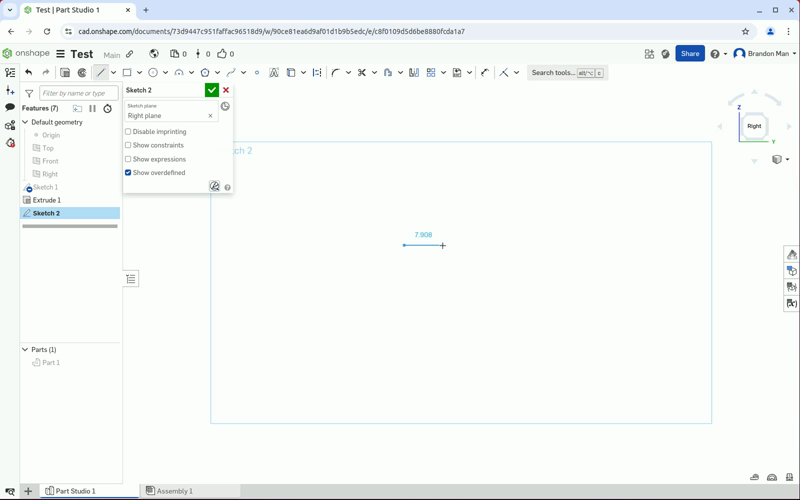
key_up(shift)
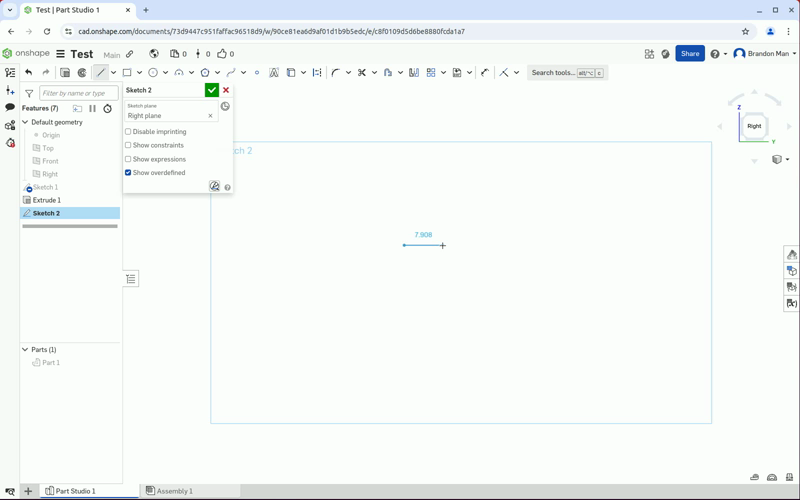
key_down(shift)
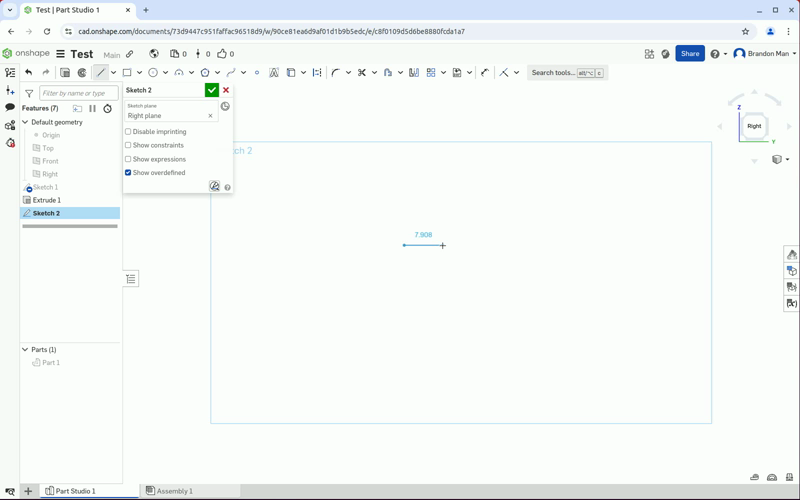
mouse_move(472, 245)
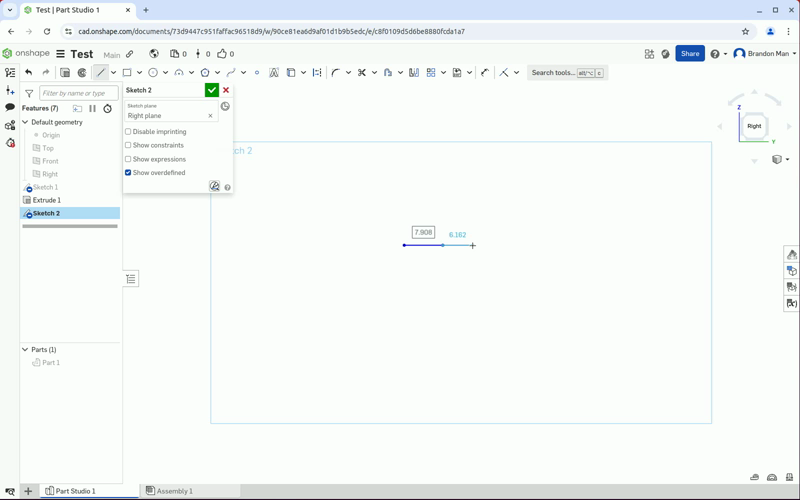
mouse_move(442, 207)
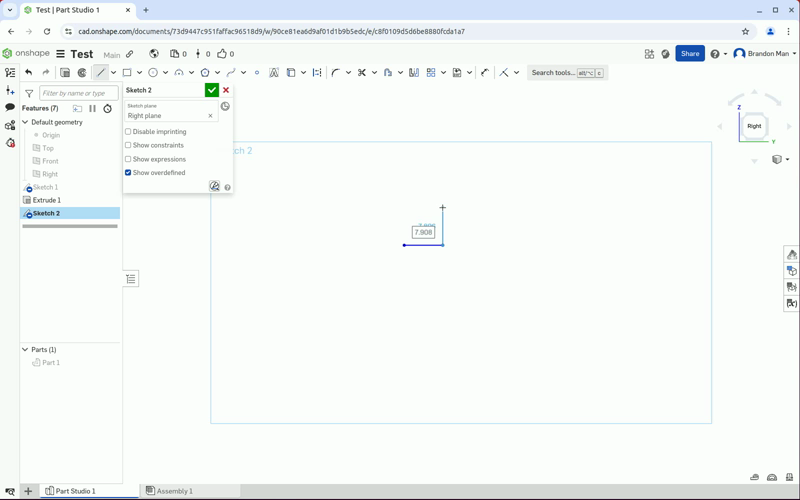
click(442, 207)
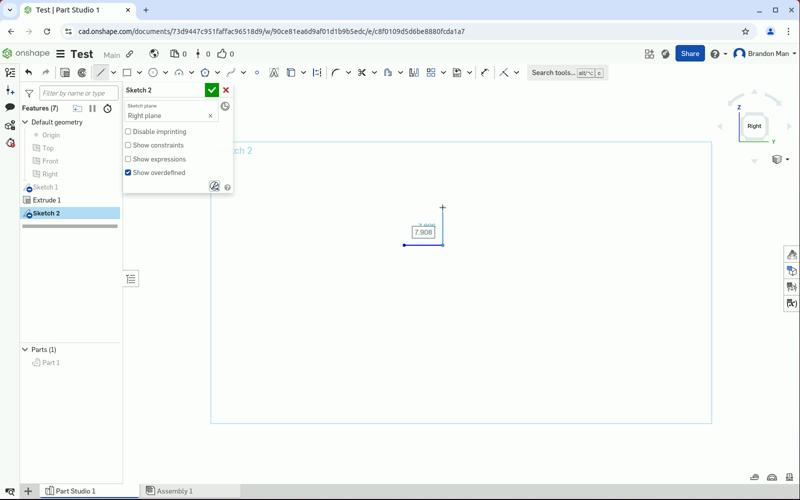
key_up(shift)
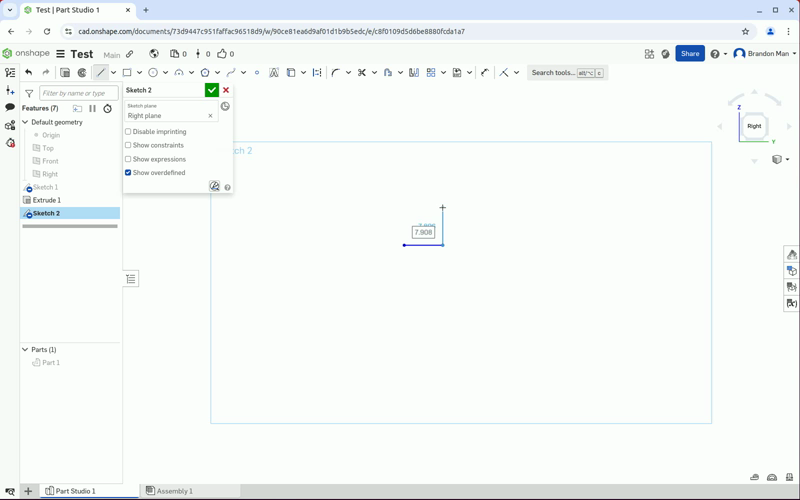
key_down(shift)
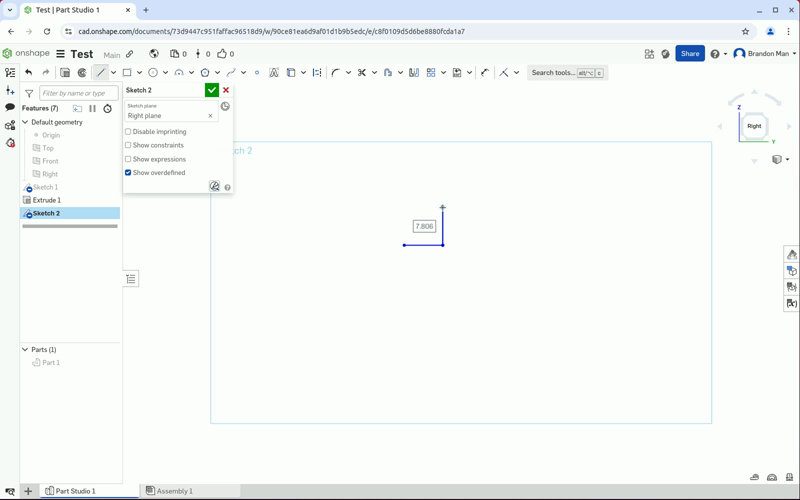
mouse_move(472, 207)
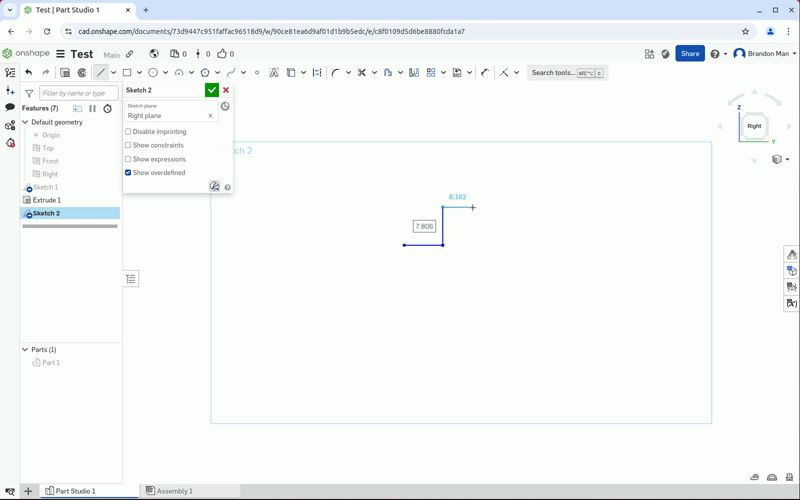
mouse_move(404, 207)
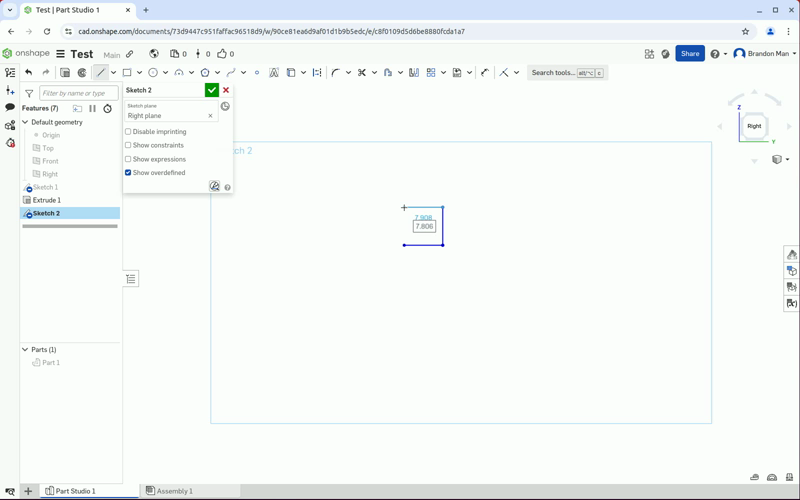
click(404, 207)
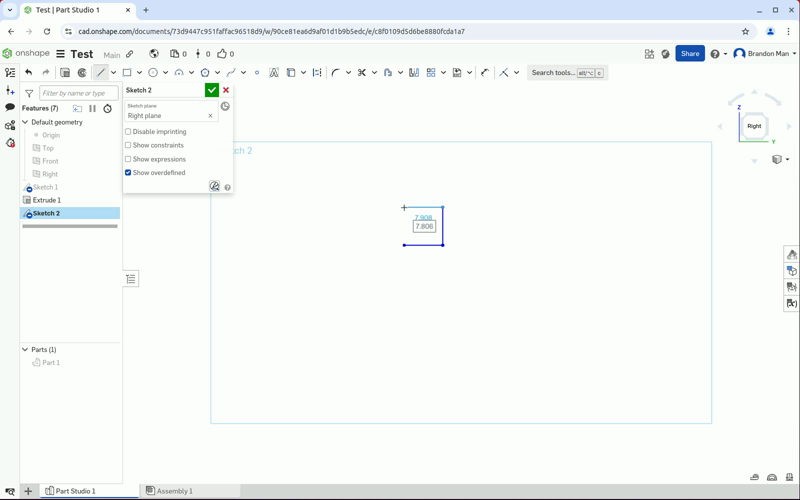
key_up(shift)
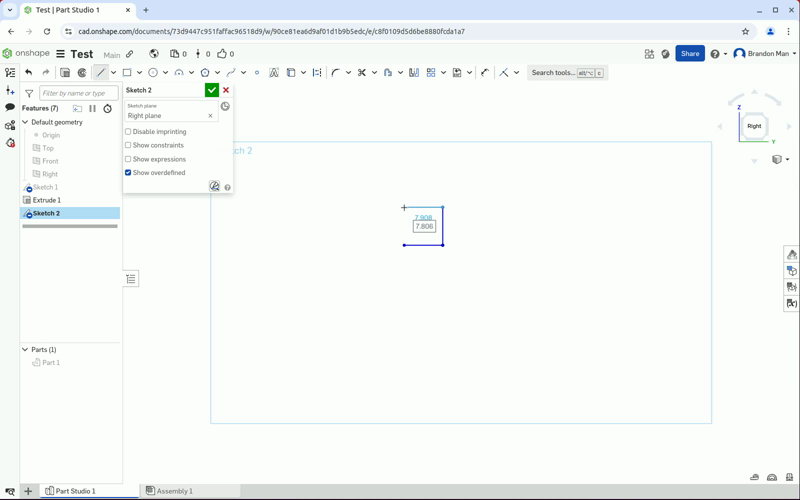
mouse_move(434, 207)
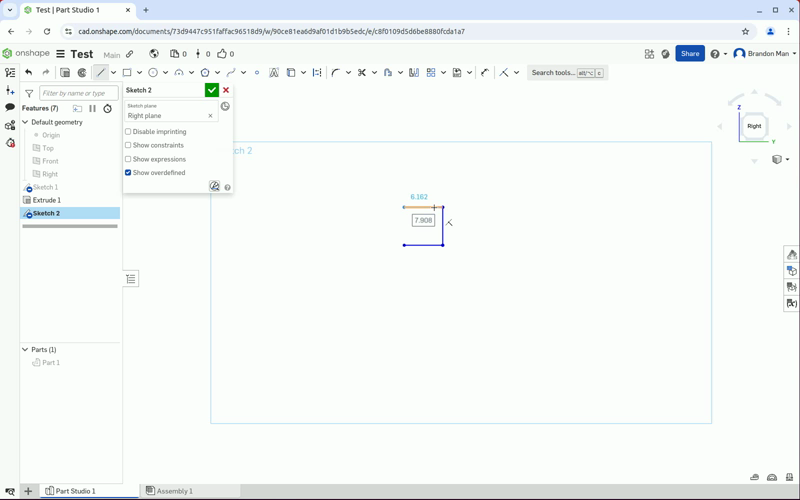
key_down(shift)
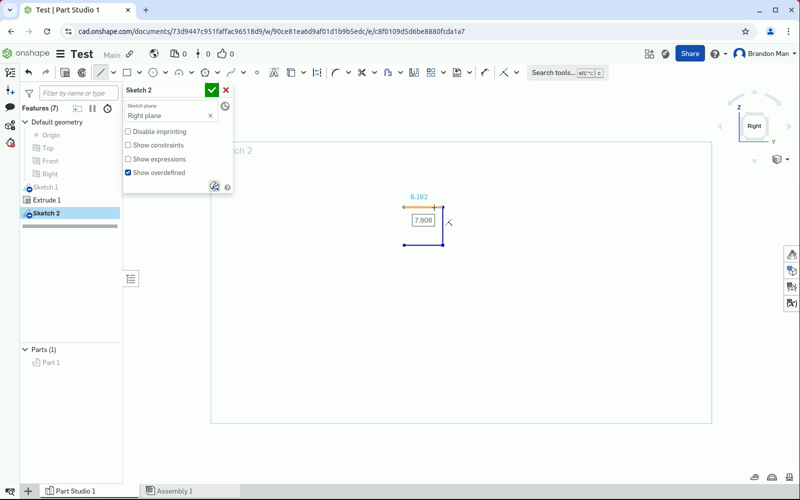
mouse_move(404, 245)
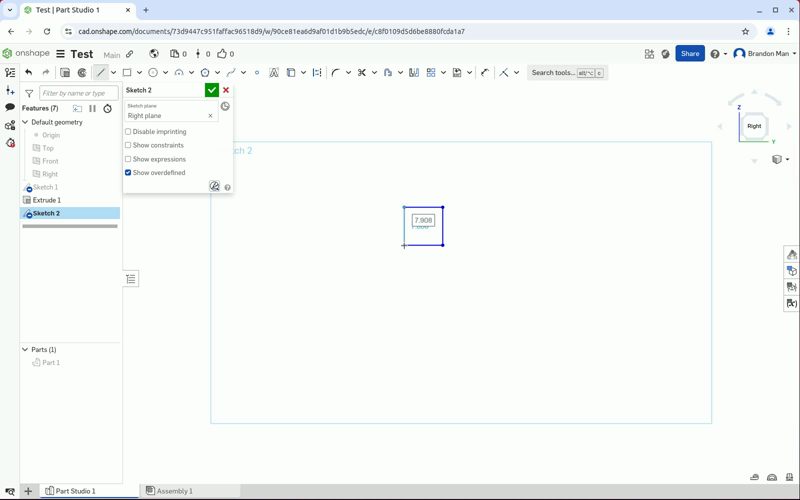
key_up(shift)
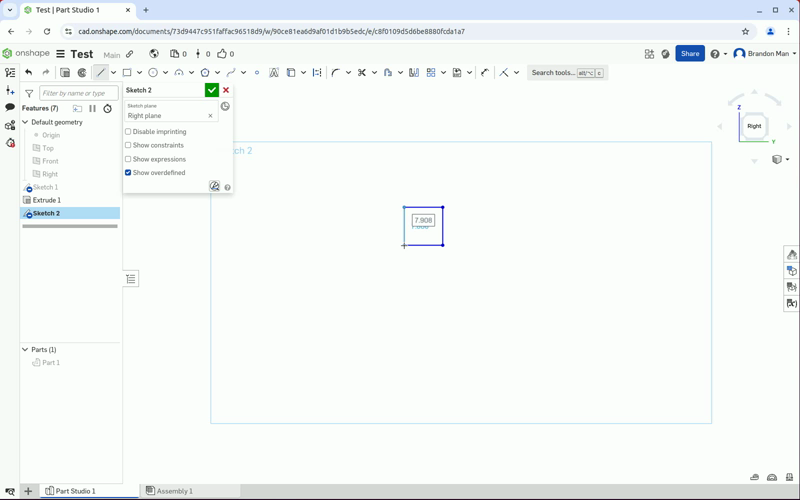
click(404, 245)
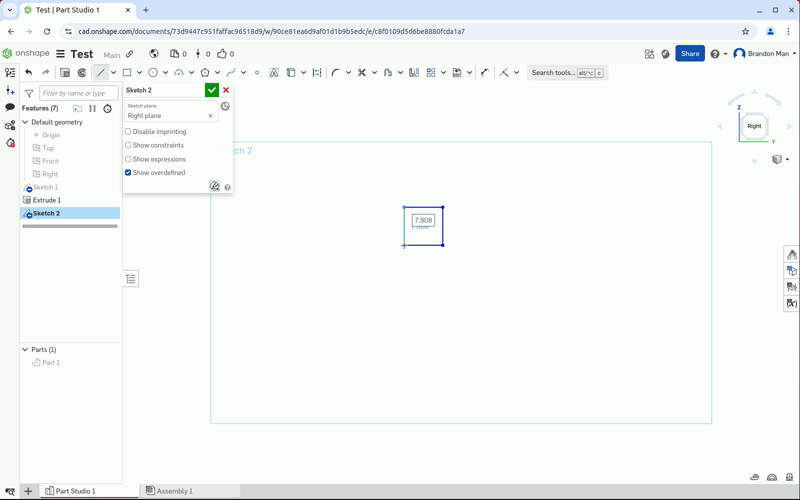
key(esc)
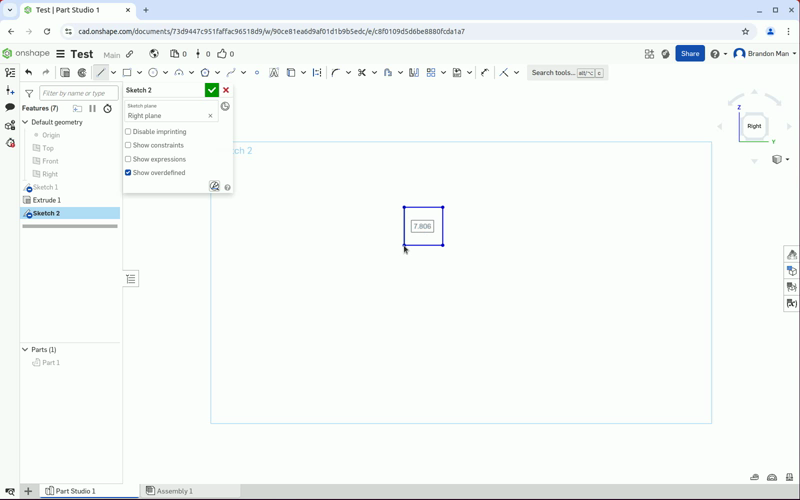
mouse_move(428, 223)
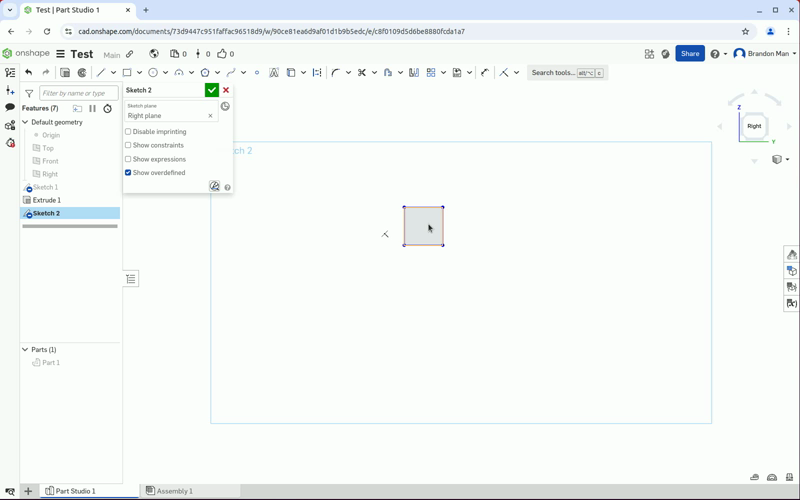
scroll(6)
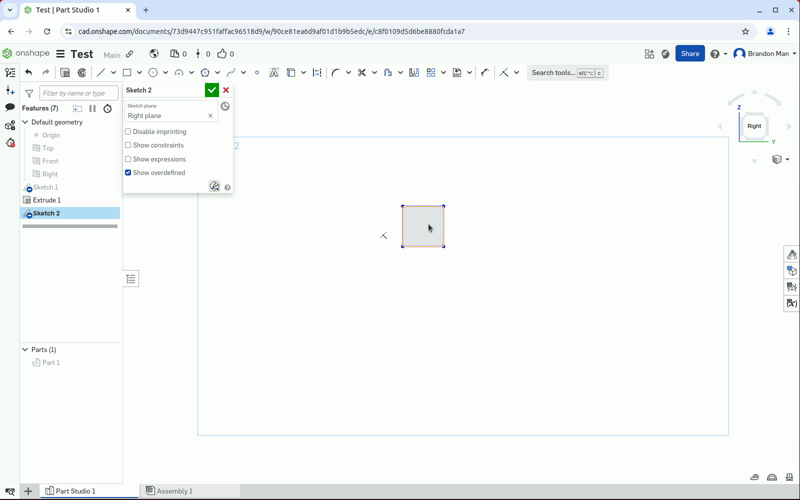
scroll(6)
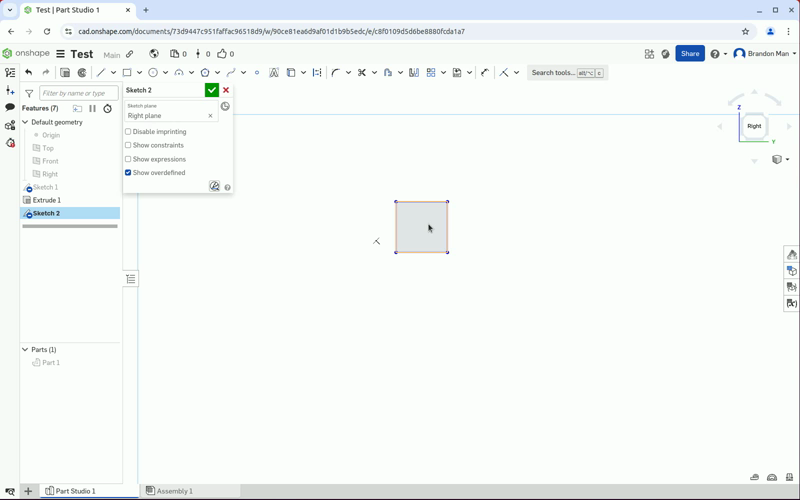
scroll(6)
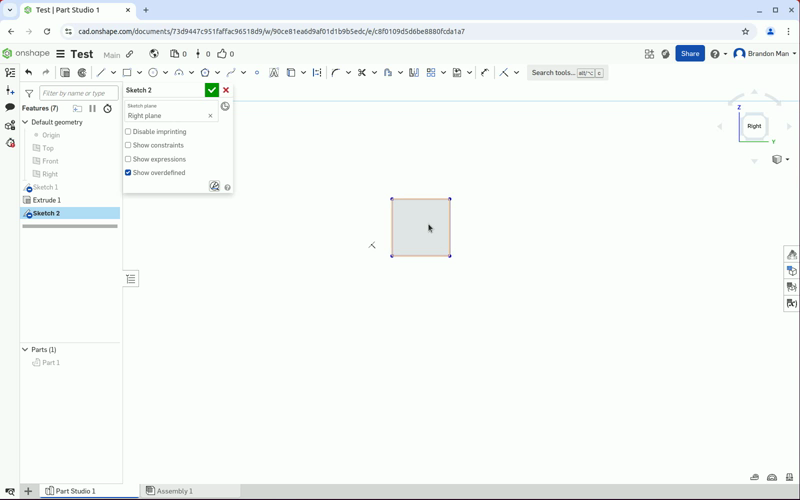
scroll(6)
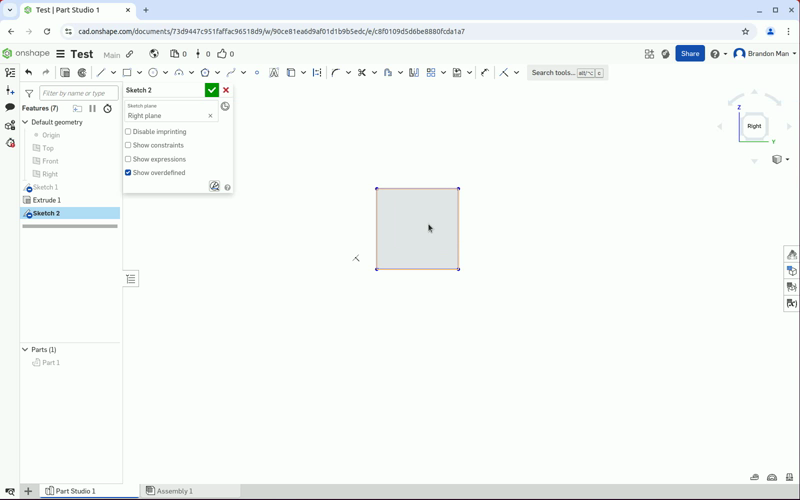
scroll(6)
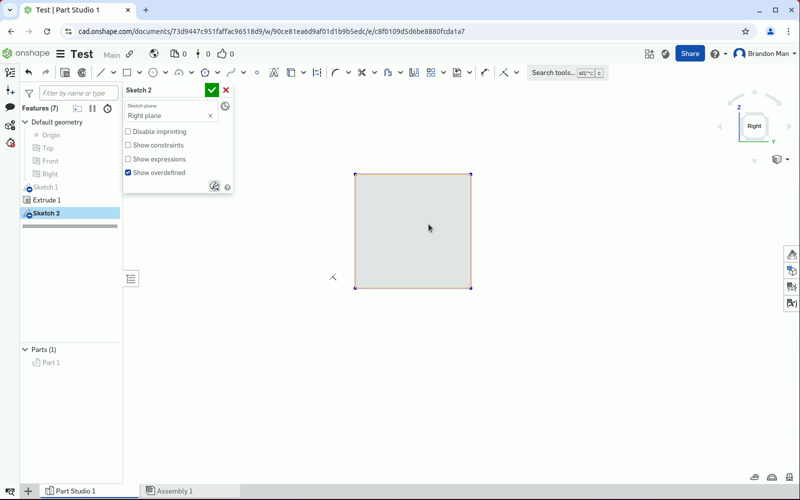
scroll(6)
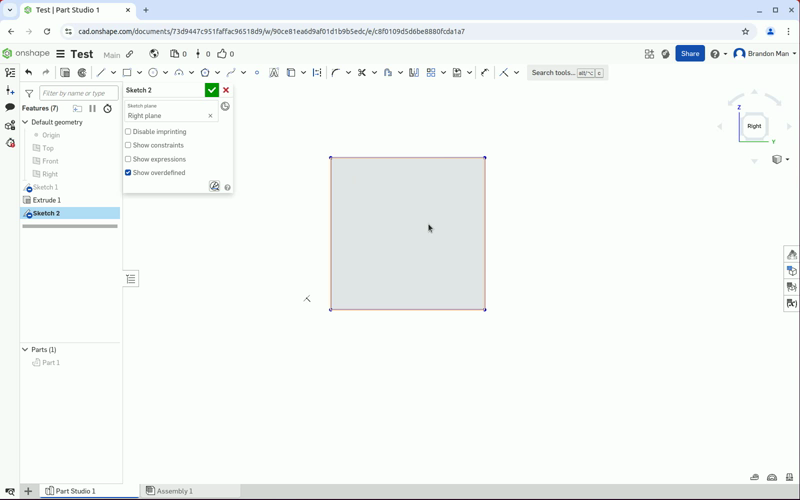
scroll(6)
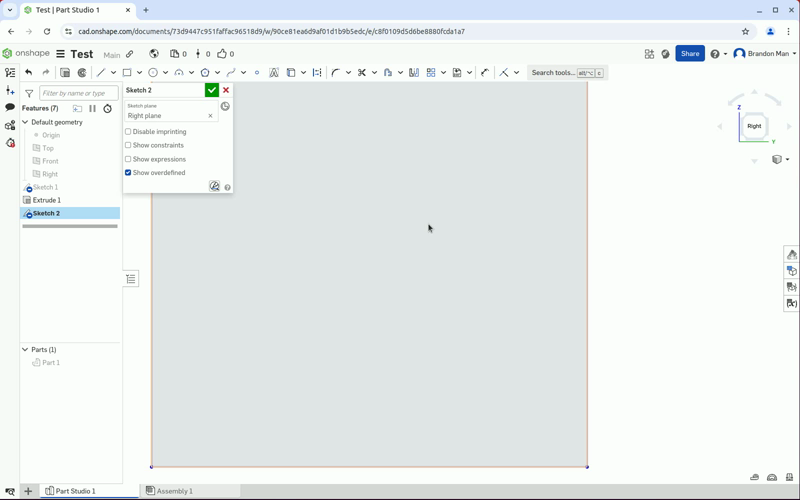
click(428, 223)
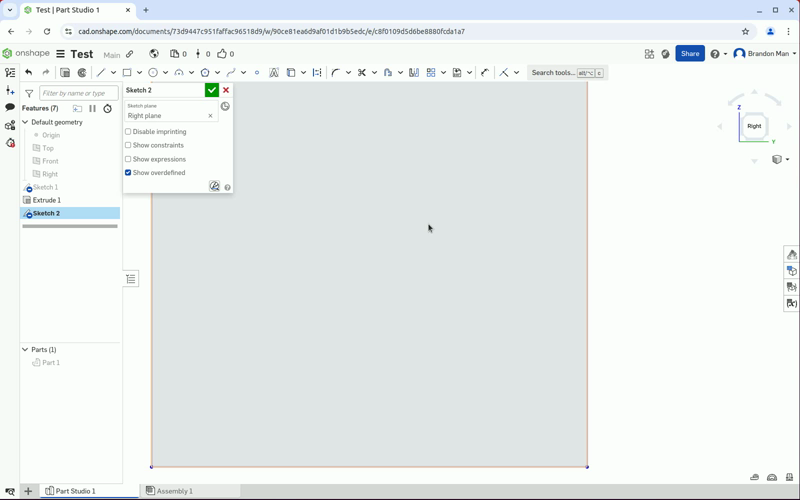
scroll(-6)
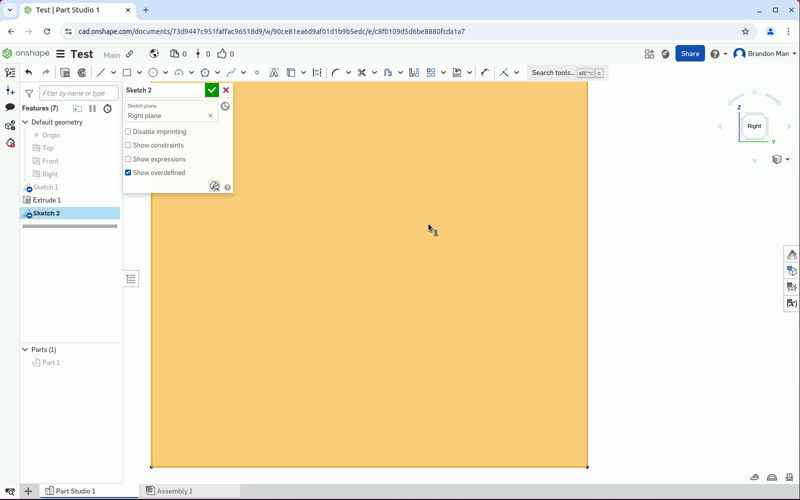
scroll(-6)
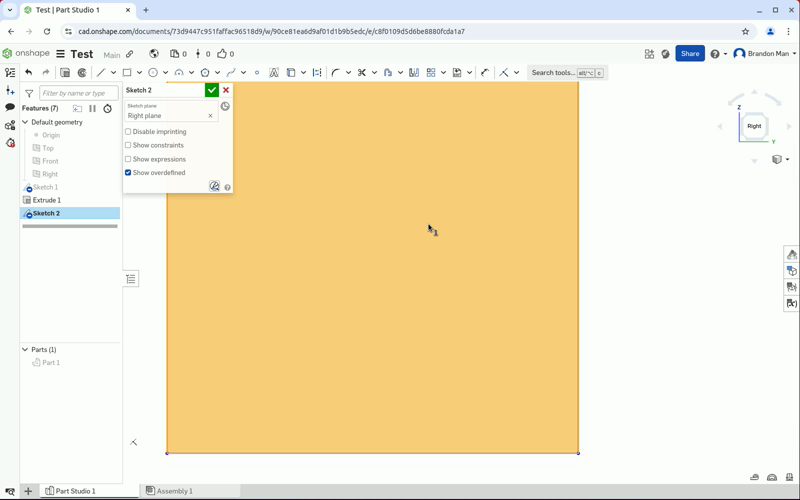
scroll(-6)
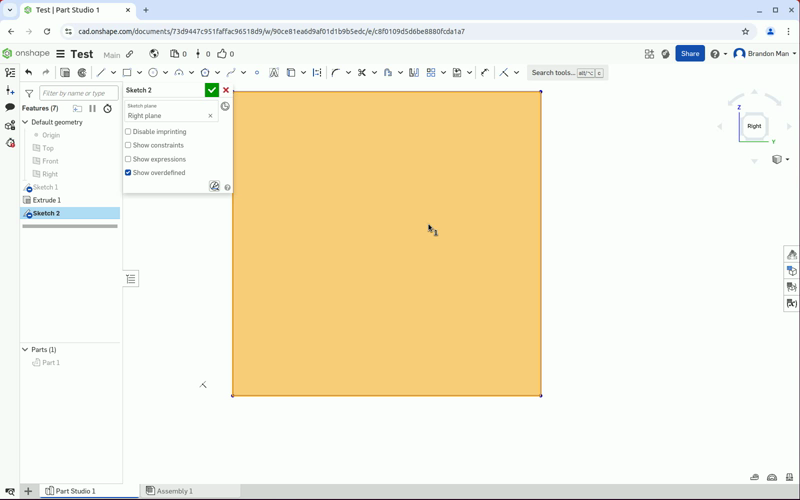
scroll(-6)
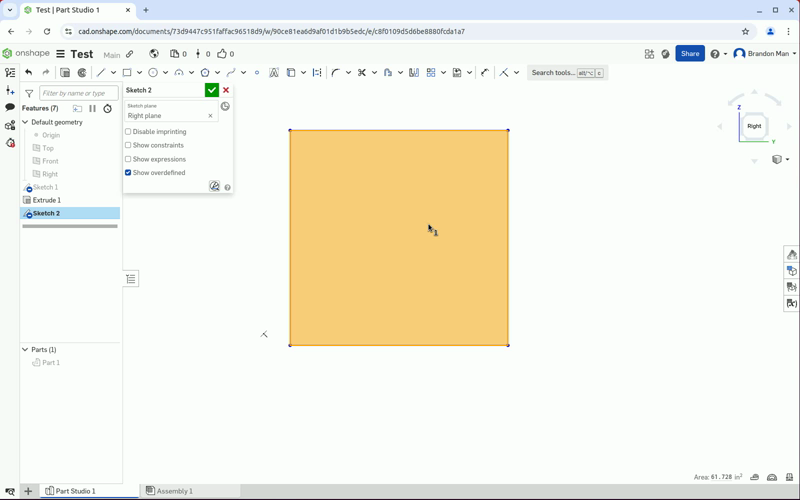
scroll(-6)
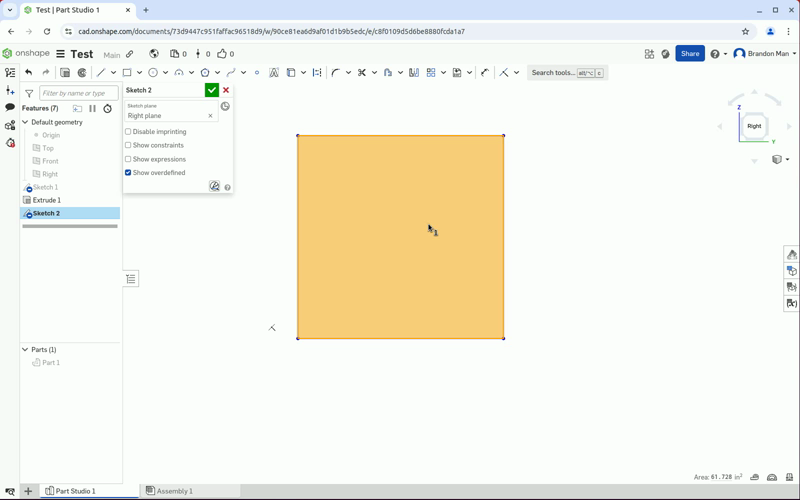
scroll(-6)
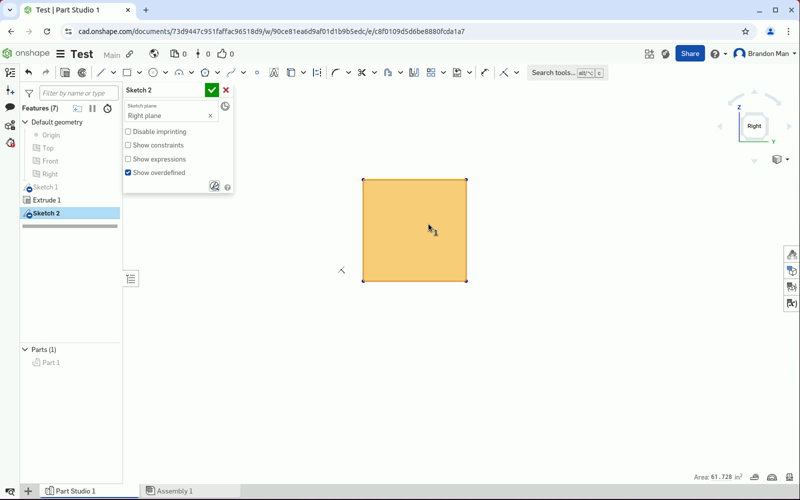
scroll(-6)
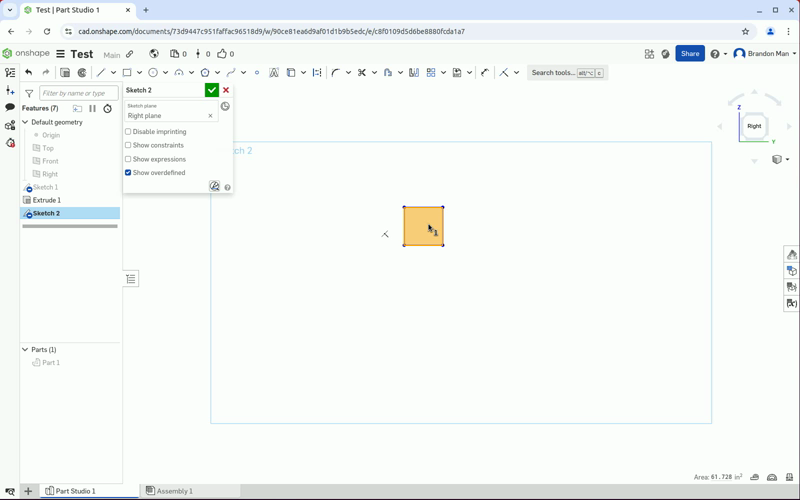
mouse_move(73, 352)
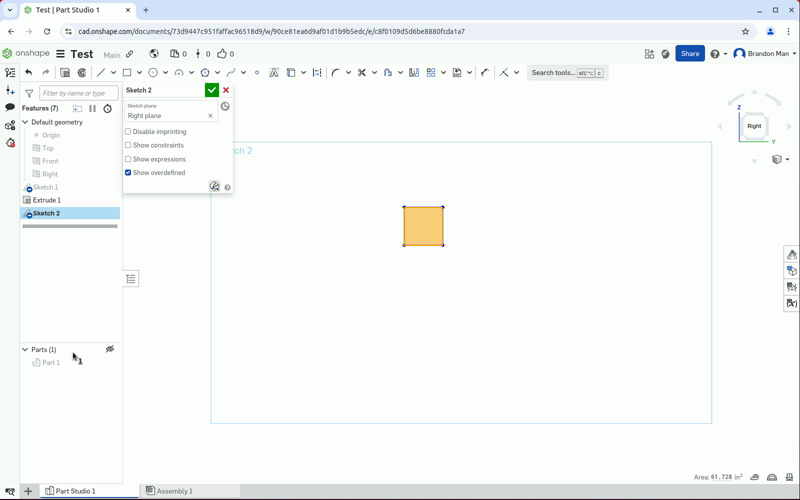
key(shift+y)
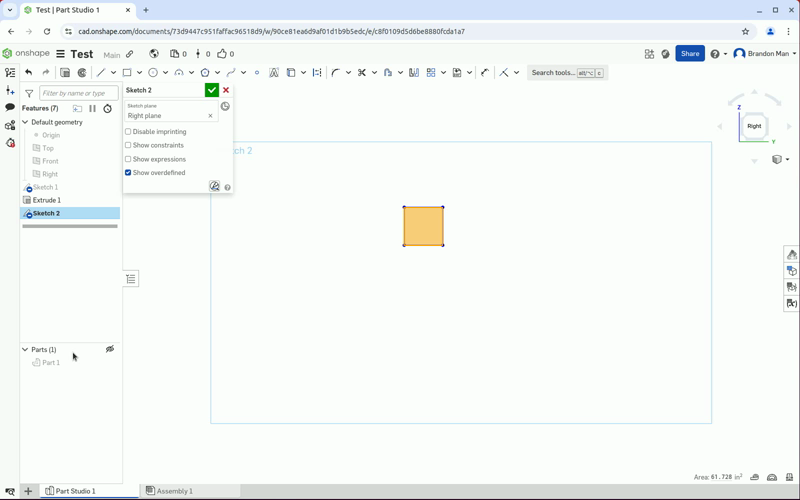
key(shift+e)
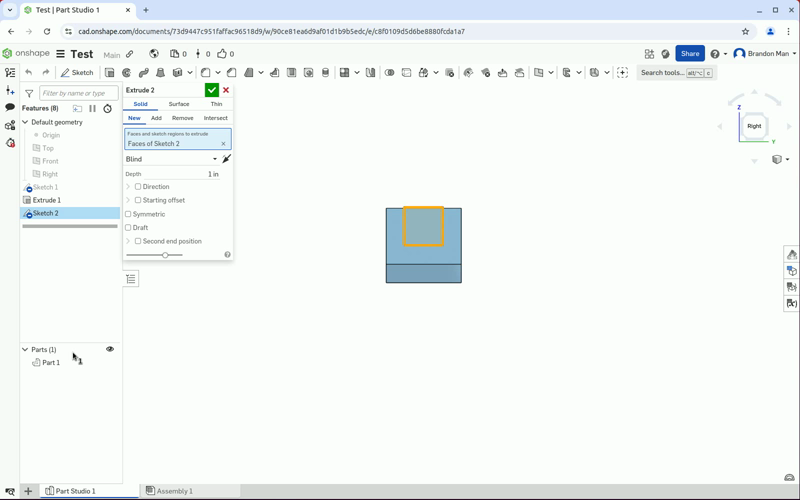
mouse_move(143, 106)
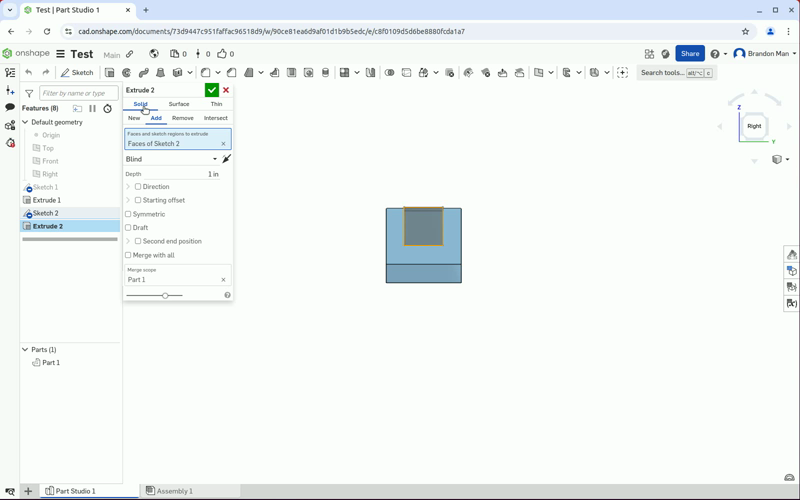
click(143, 106)
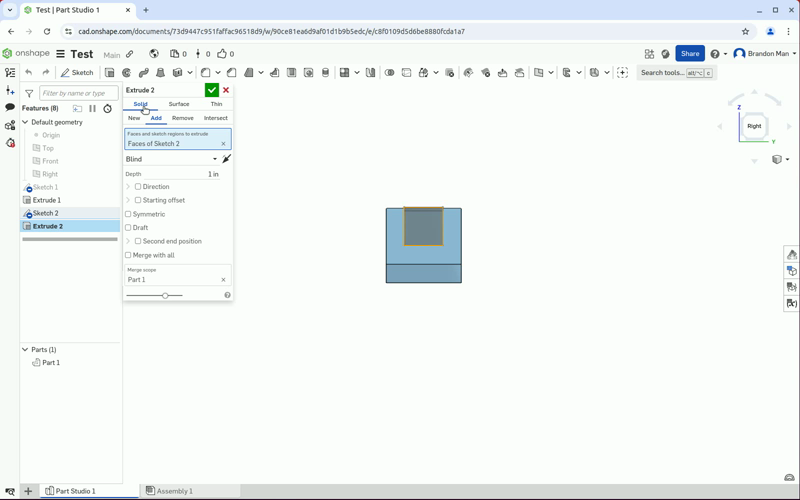
mouse_move(186, 120)
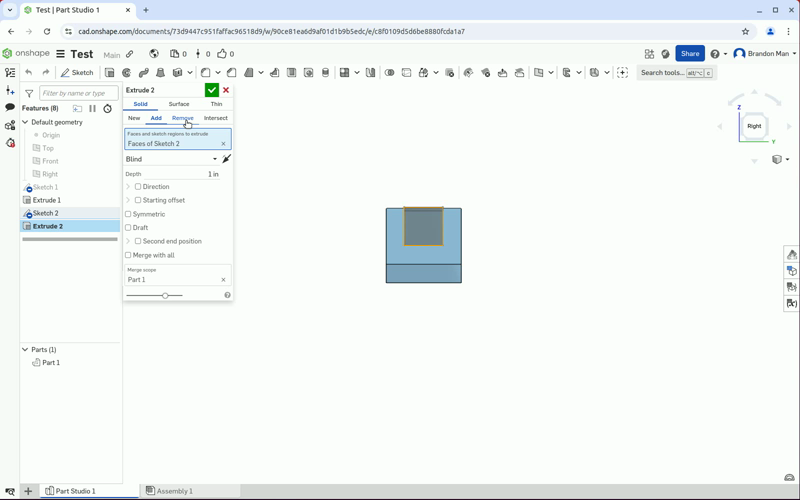
click(186, 120)
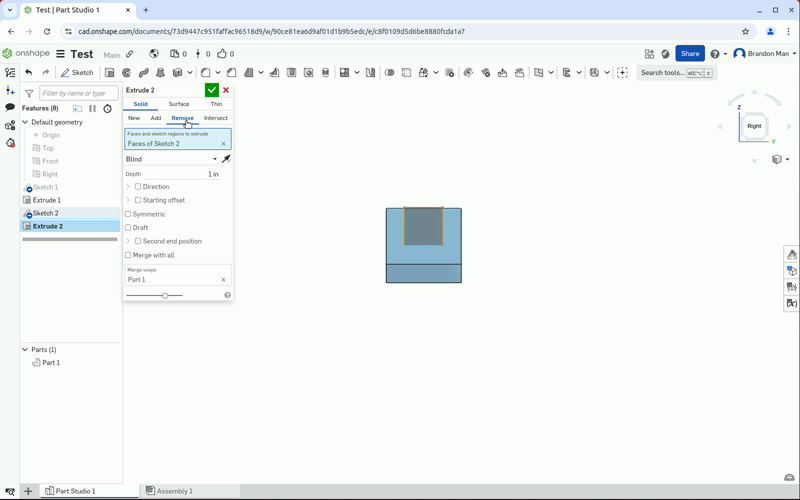
key(tab, 4)
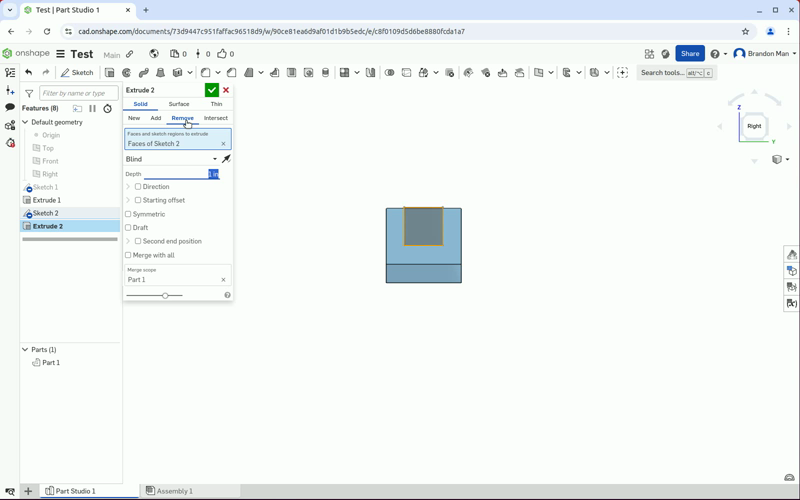
text(-19.257)
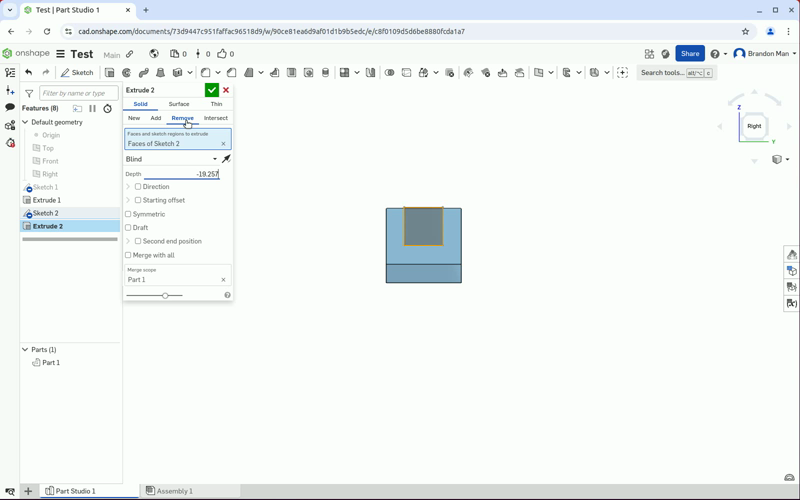
key(tab, 6)
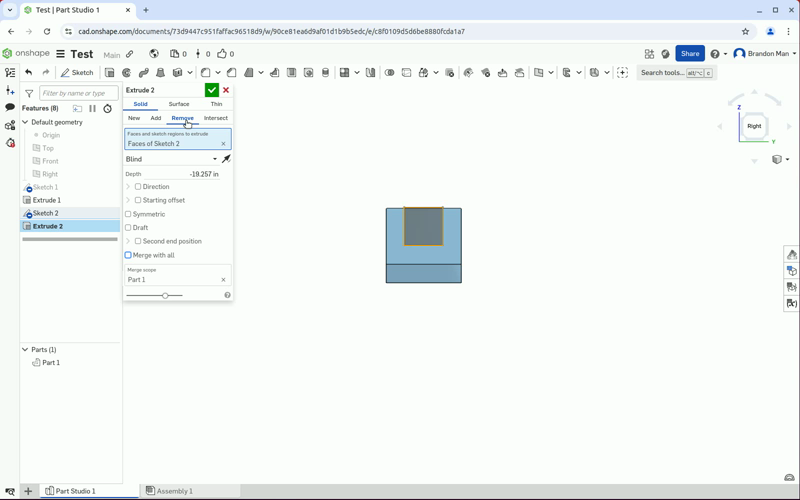
key(space)
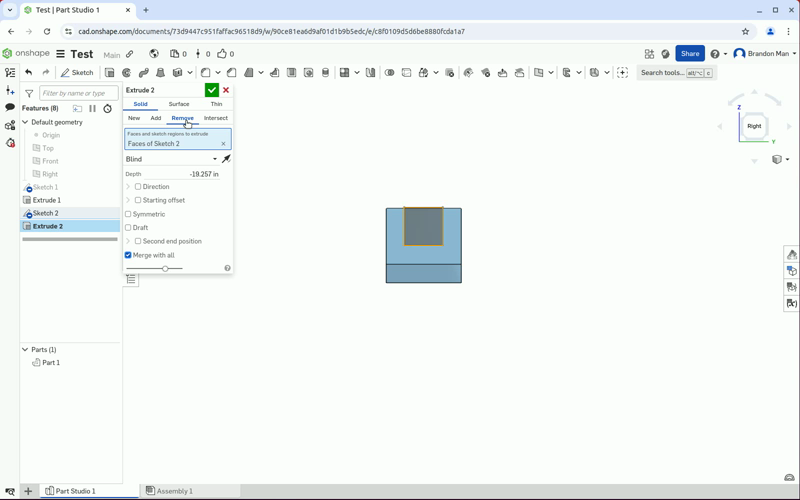
key(enter)
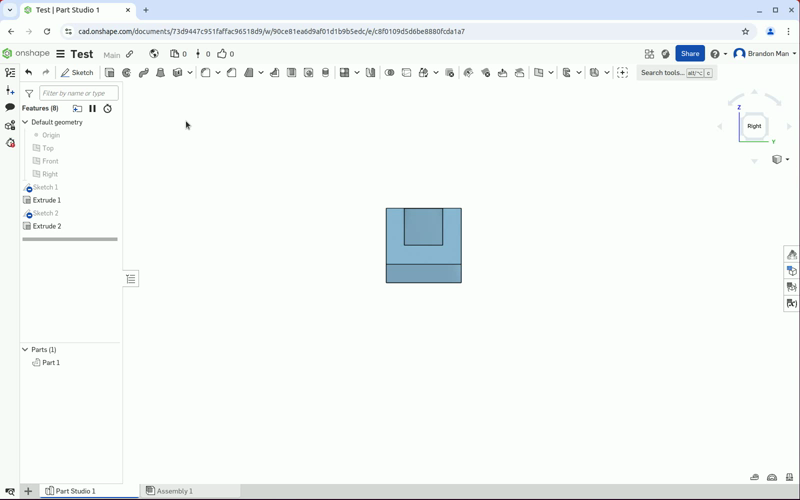
key(shift+h)
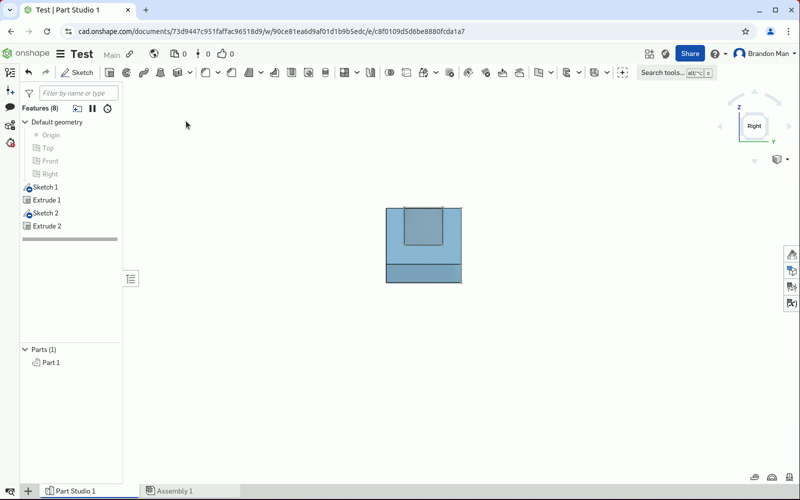
key(shift+h)
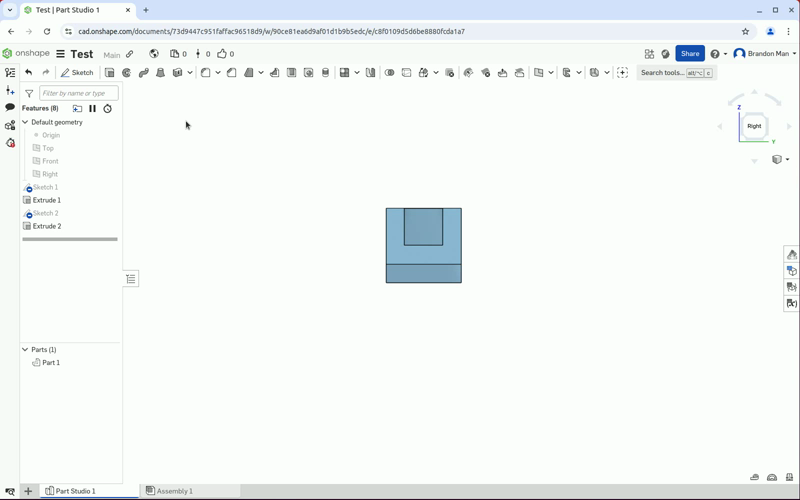
mouse_move(73, 189)
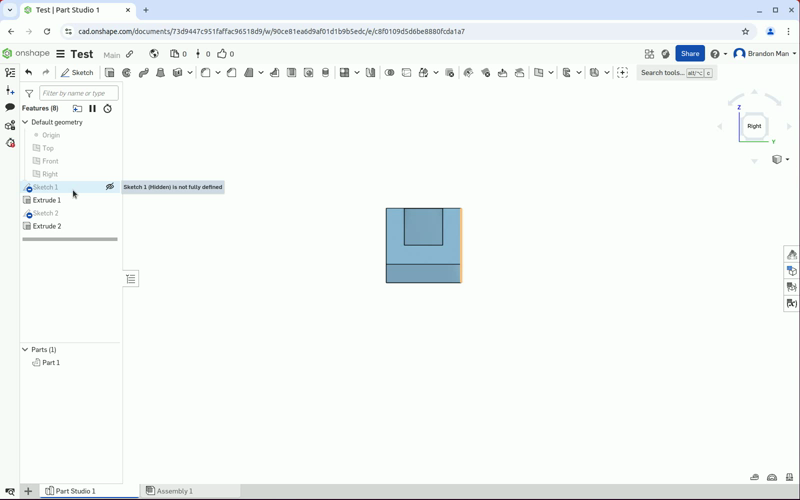
click(73, 189)
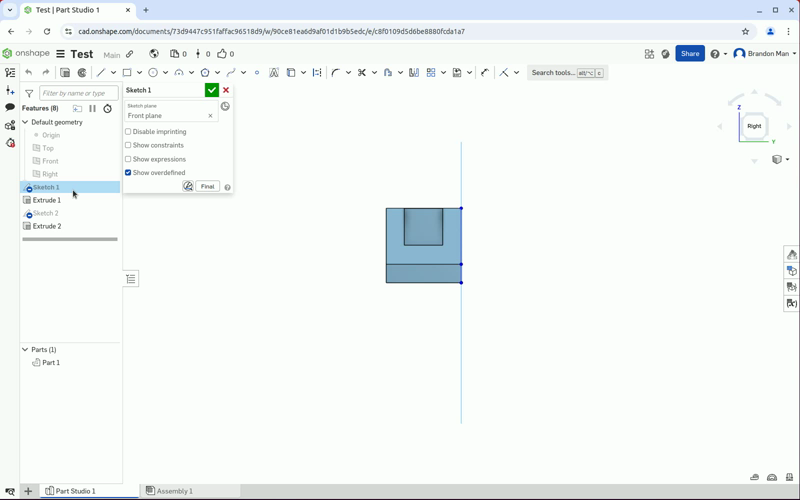
mouse_move(229, 92)
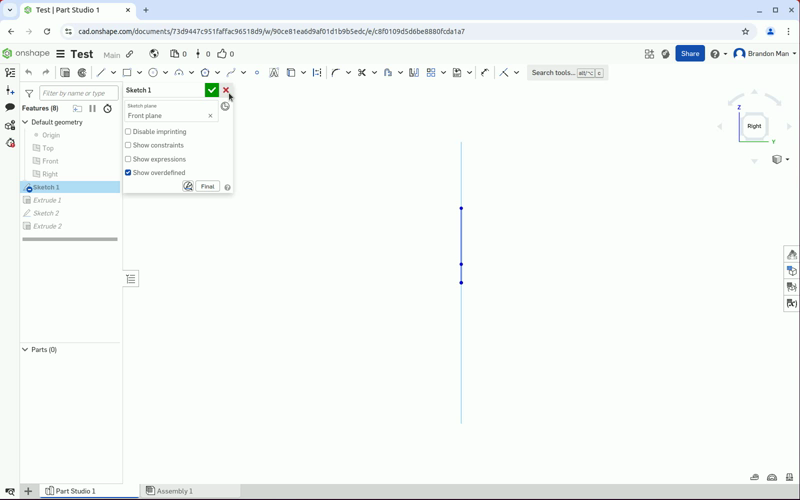
click(229, 92)
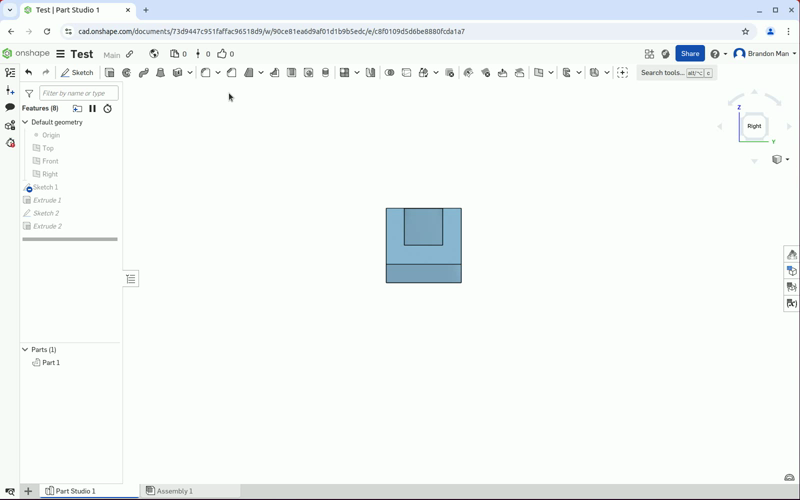
mouse_move(73, 352)
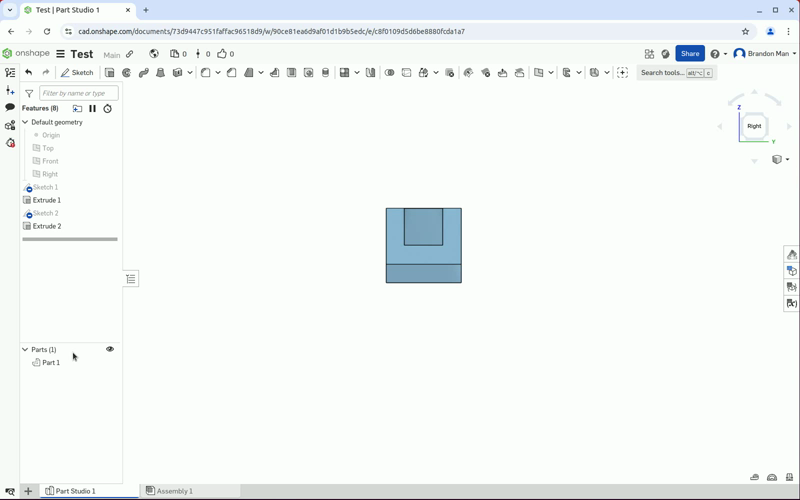
key(y)
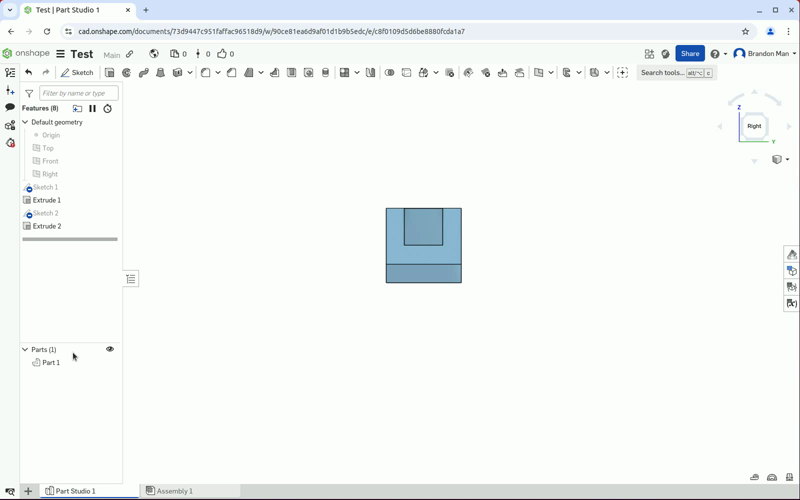
key(shift+p)
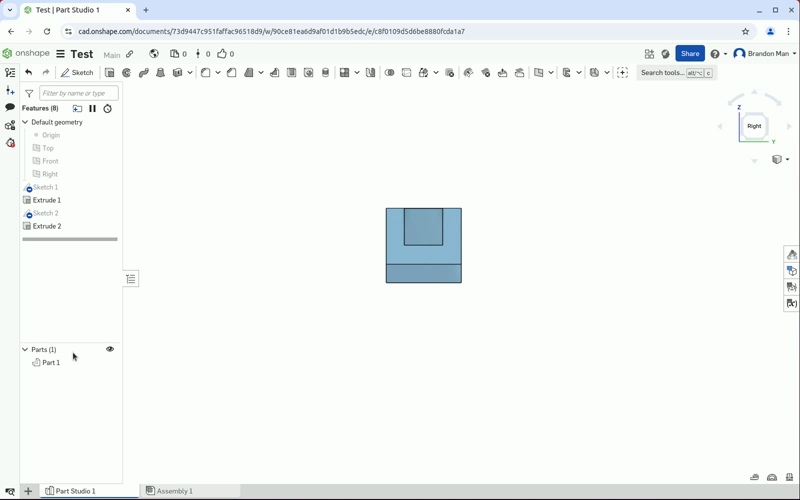
key(space)
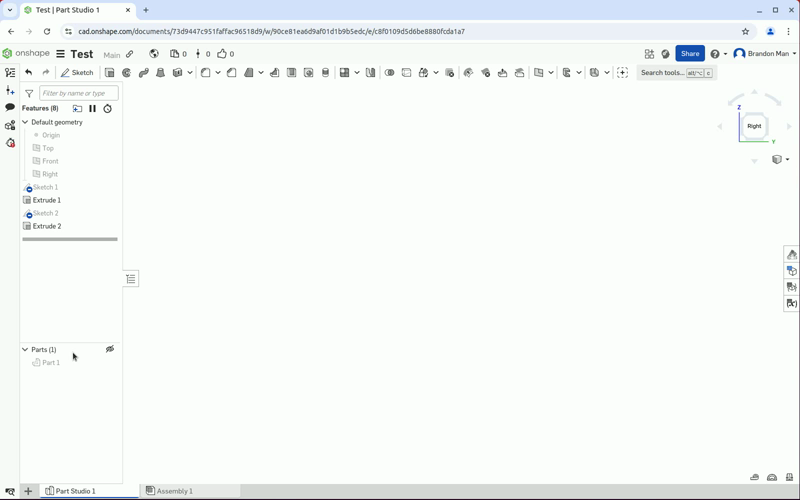
key_down(shift)
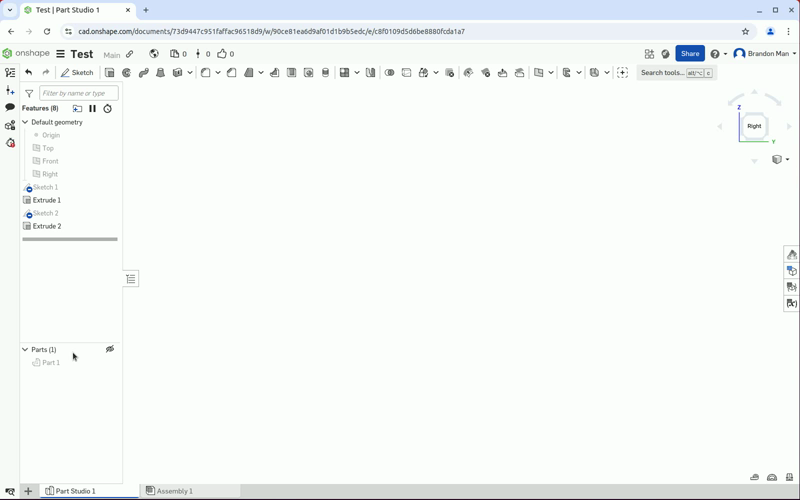
key(right)
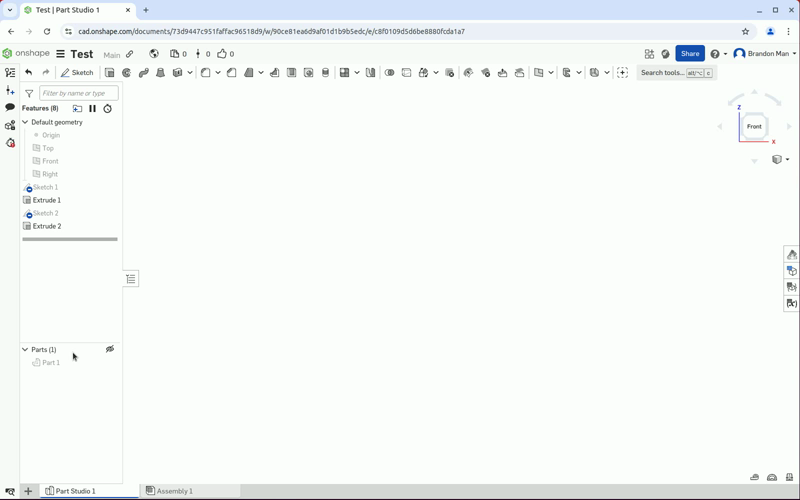
key_up(shift)
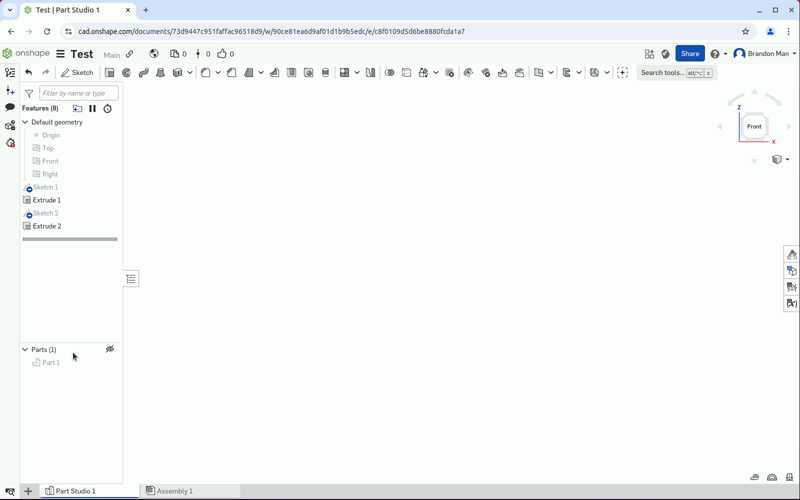
key(space)
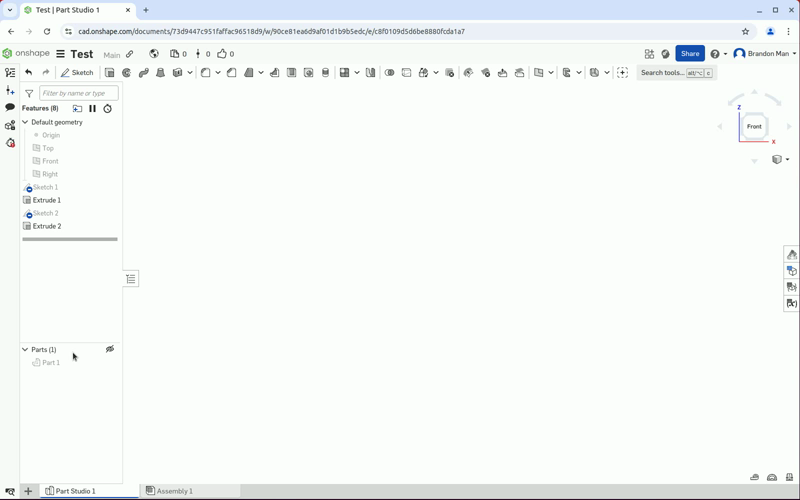
key_down(shift)
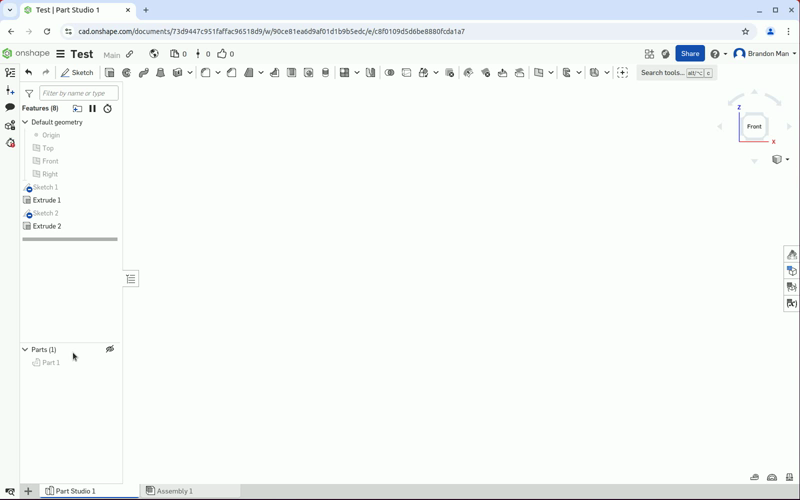
key(down)
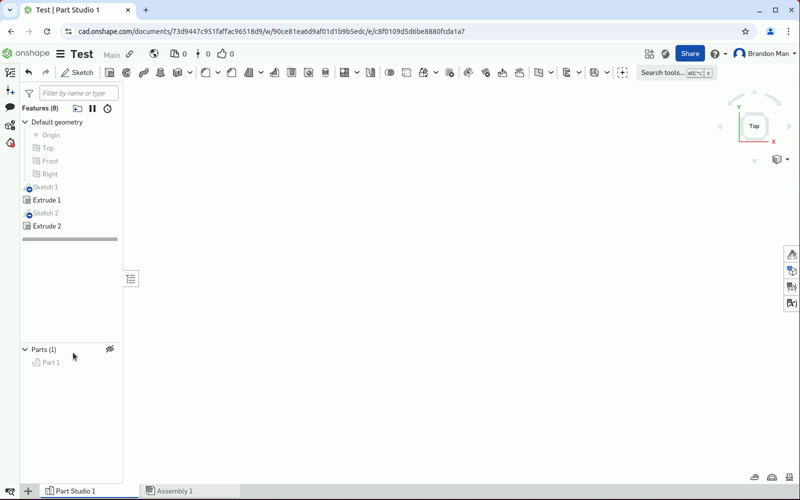
key_up(shift)
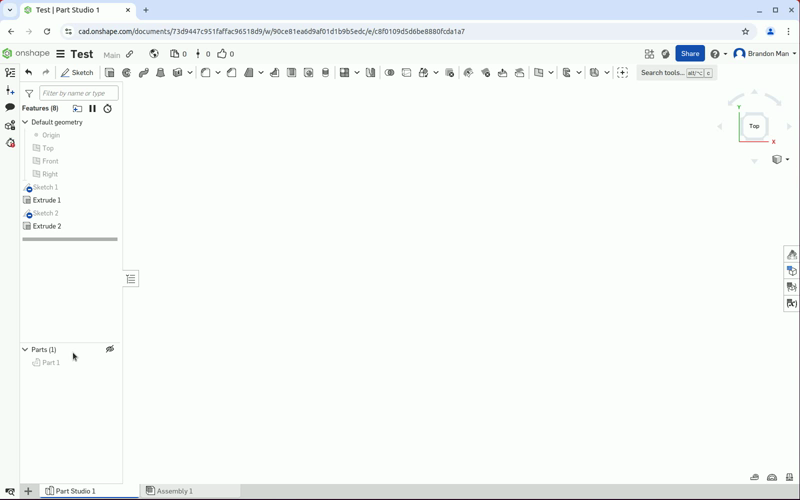
mouse_move(73, 352)
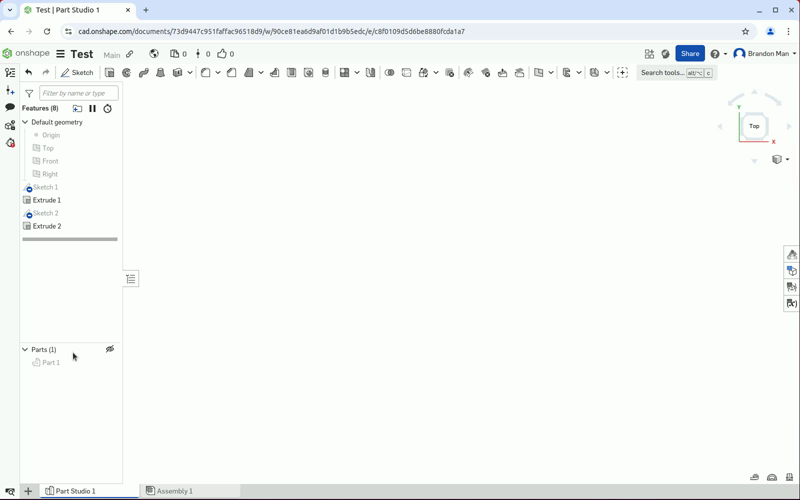
key(shift+y)
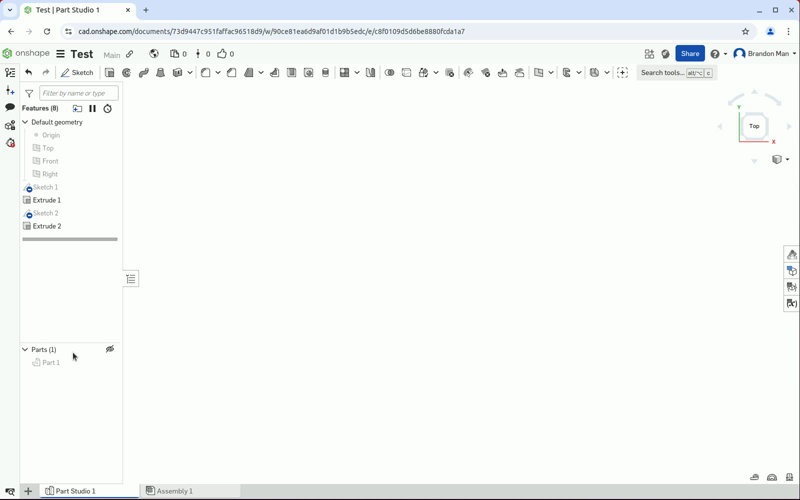
key(shift+s)
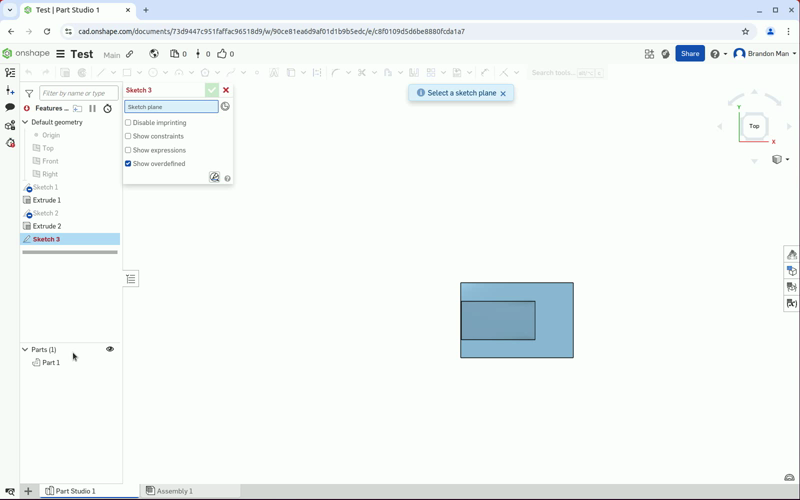
mouse_move(73, 150)
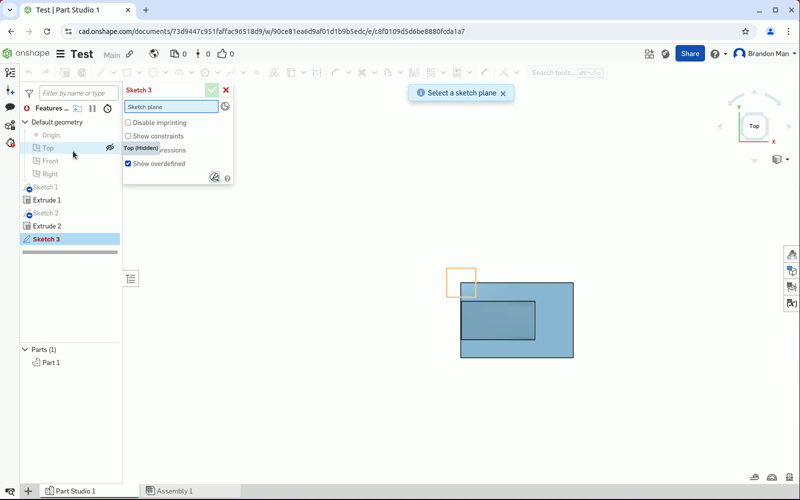
click(73, 150)
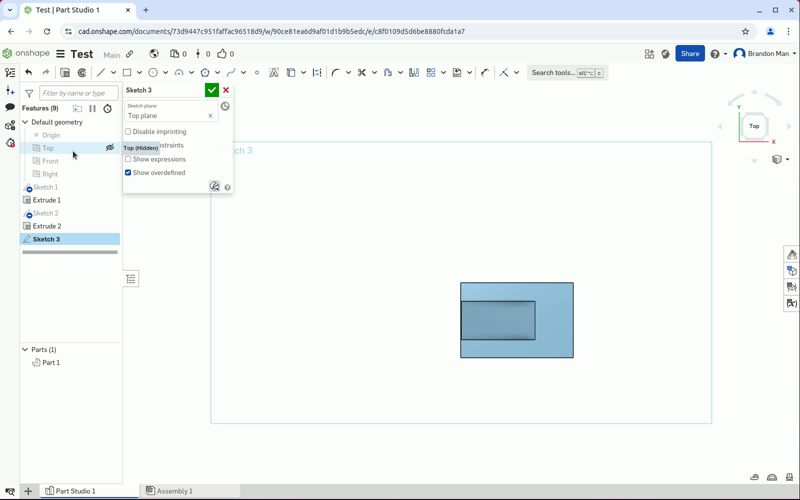
mouse_move(73, 352)
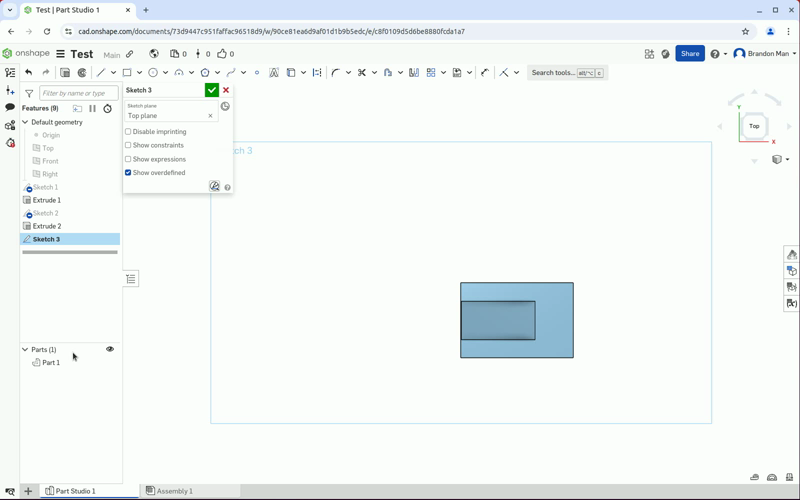
key(y)
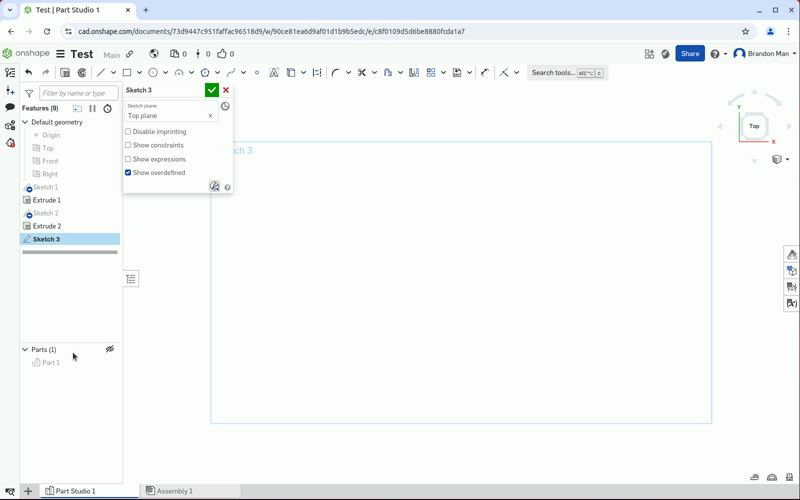
key(l)
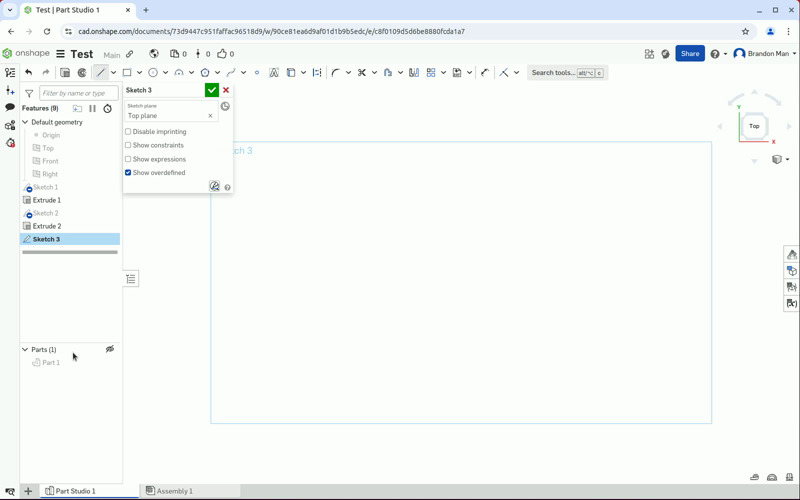
key_down(shift)
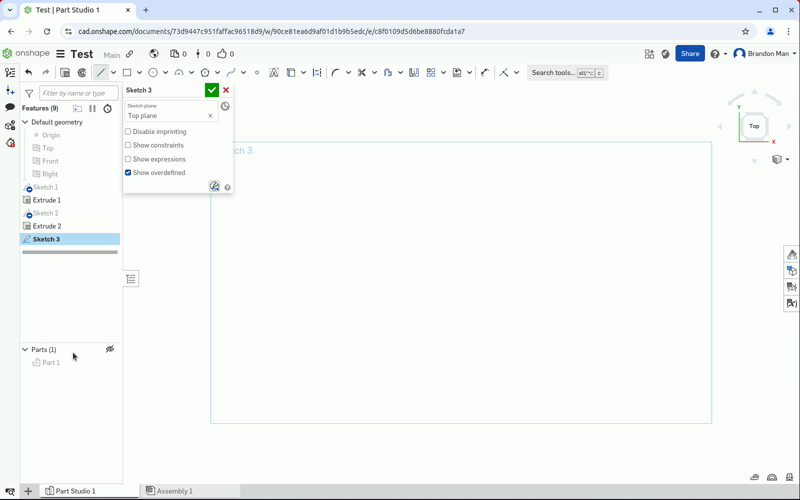
mouse_move(554, 339)
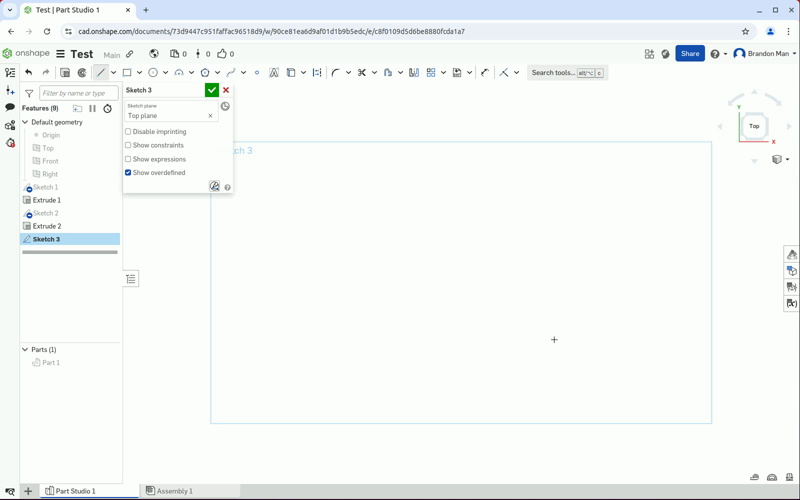
click(554, 339)
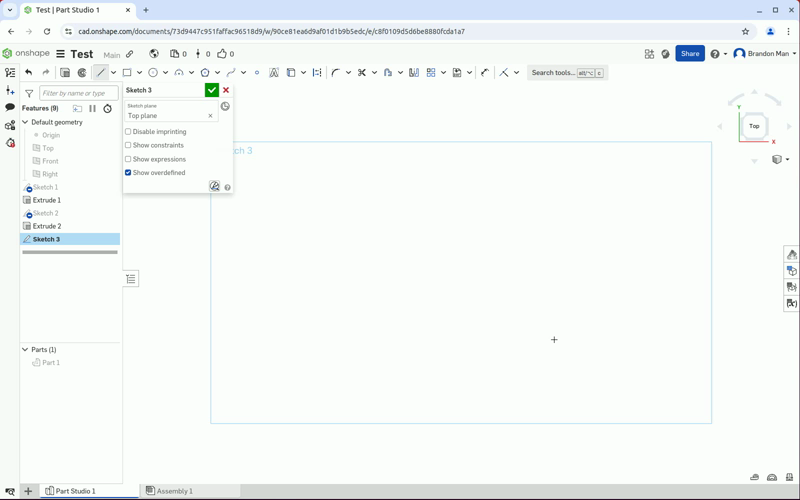
key_up(shift)
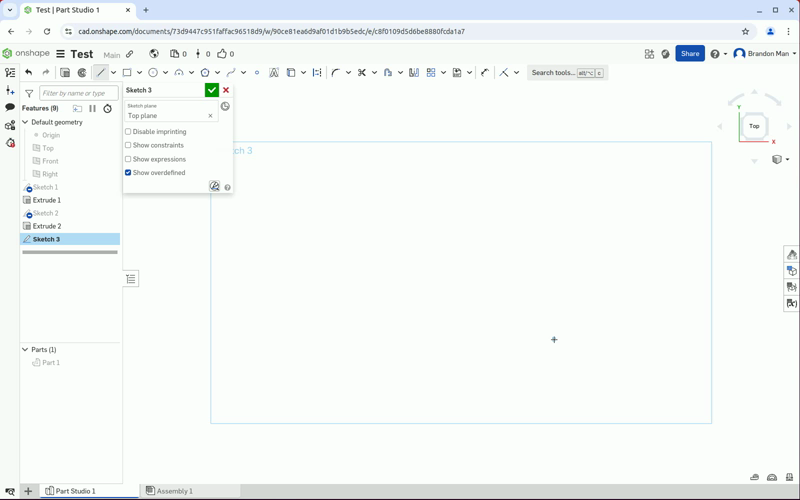
key_down(shift)
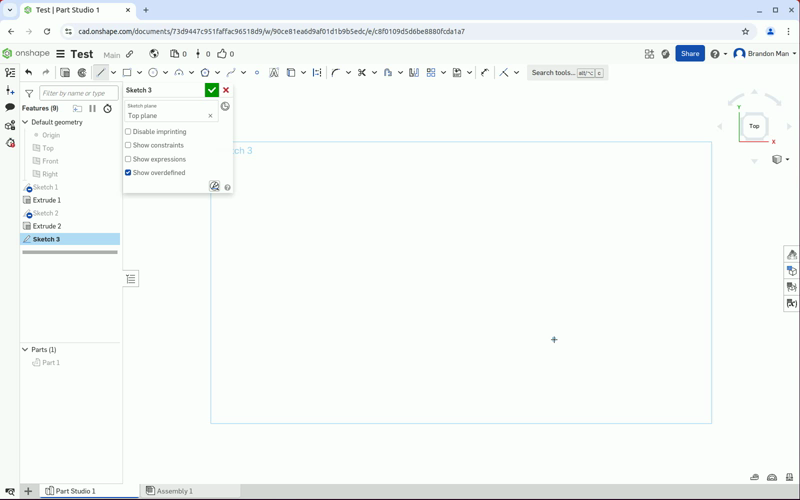
mouse_move(584, 339)
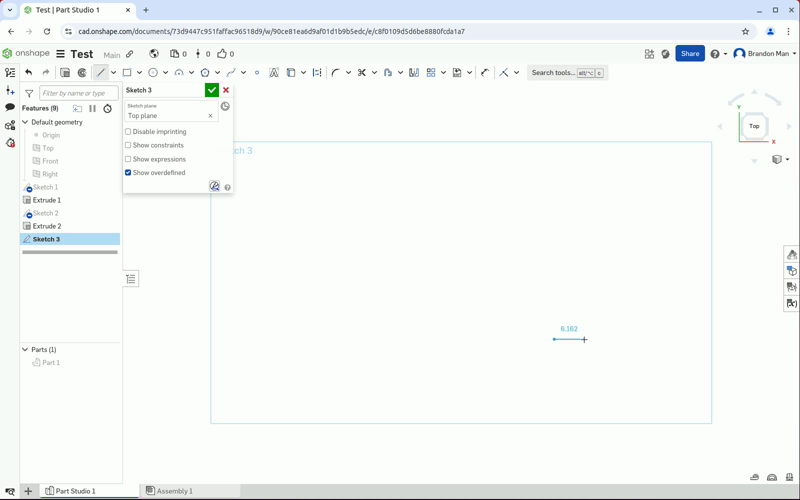
mouse_move(573, 339)
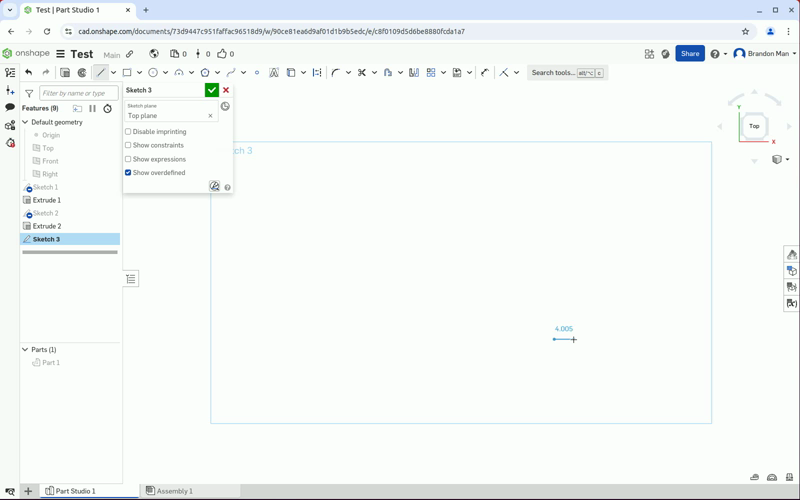
click(573, 339)
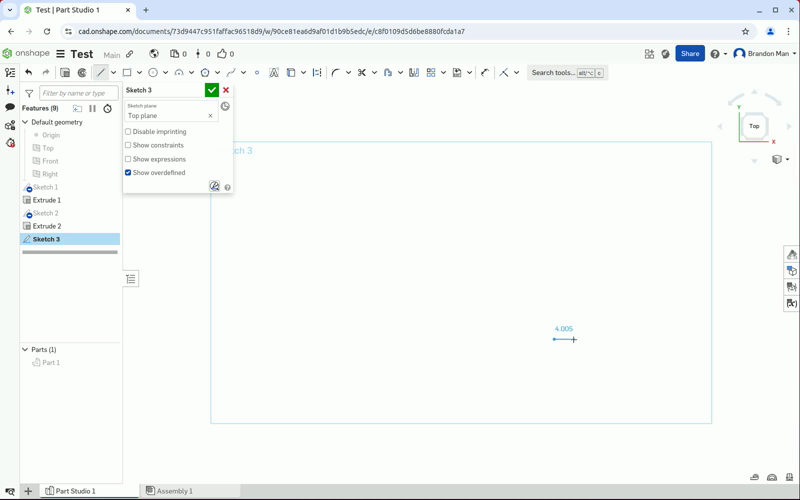
key_up(shift)
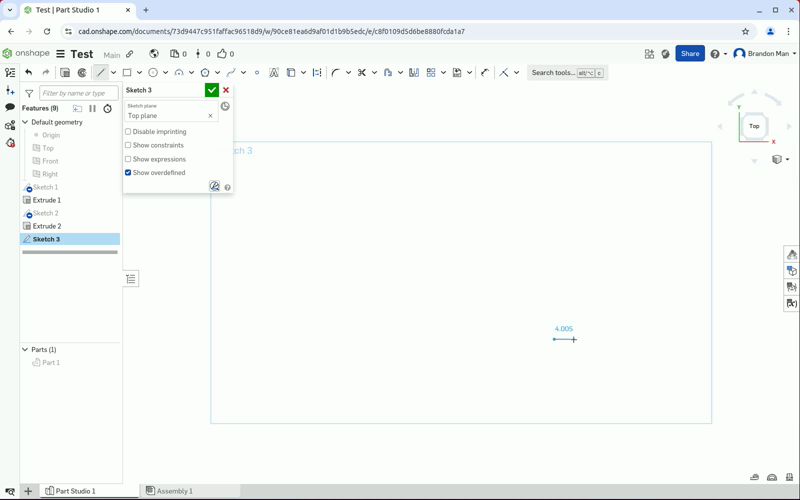
key_down(shift)
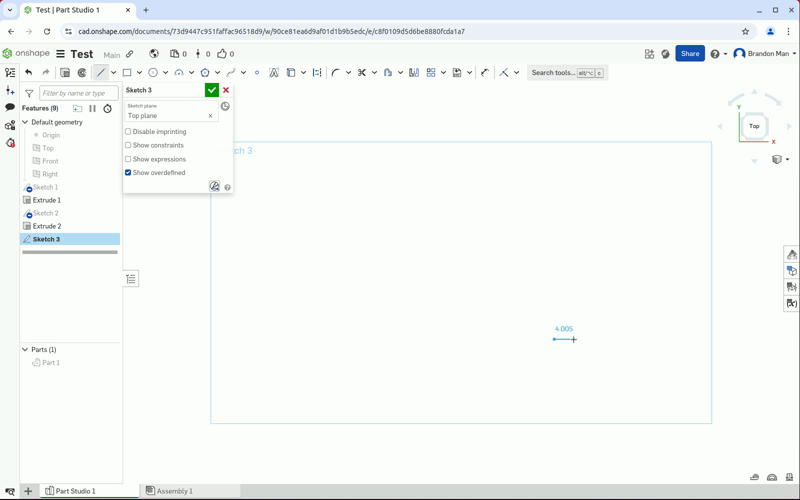
mouse_move(589, 339)
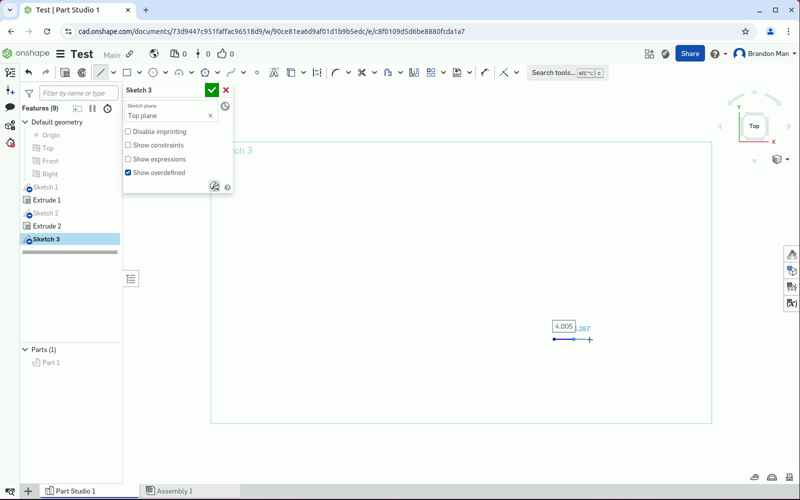
mouse_move(573, 300)
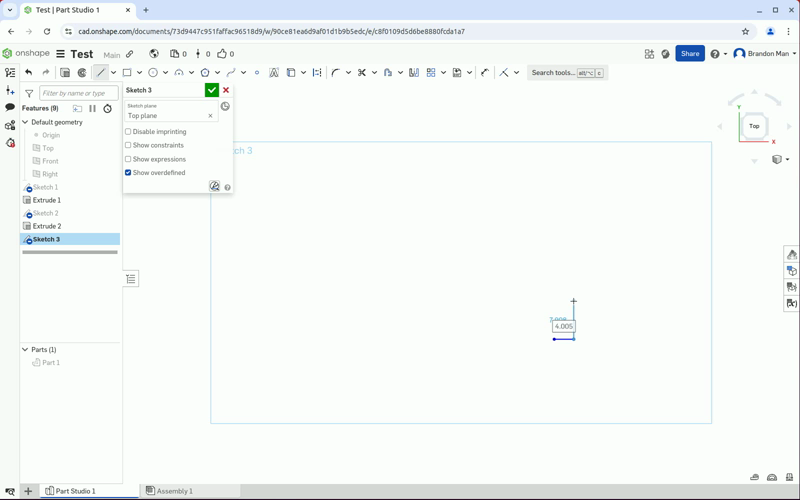
click(573, 300)
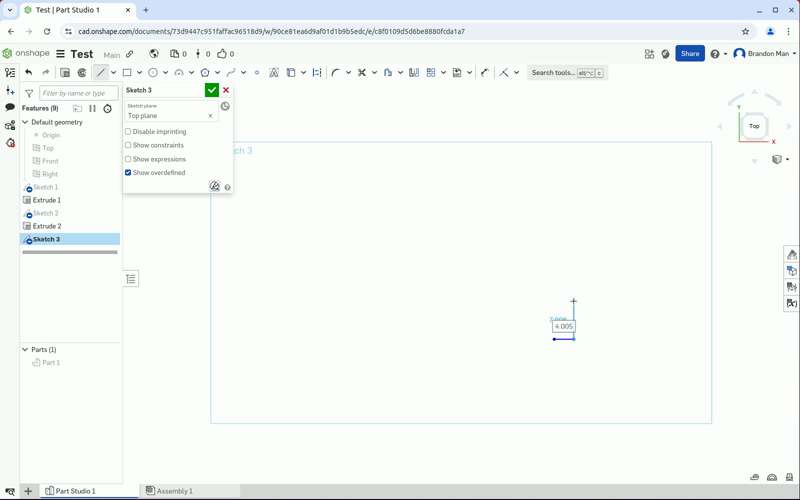
key_up(shift)
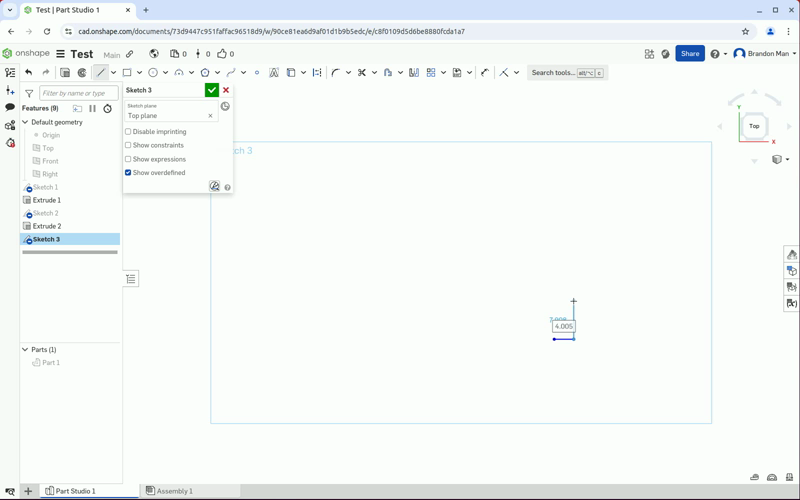
key_down(shift)
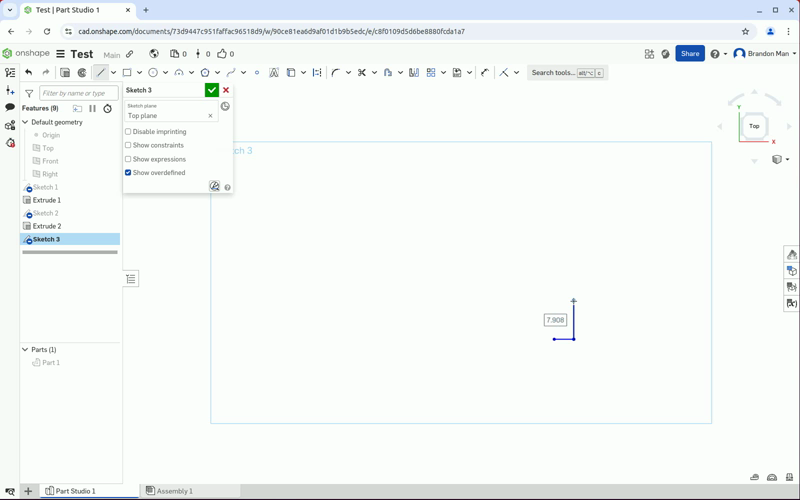
mouse_move(589, 300)
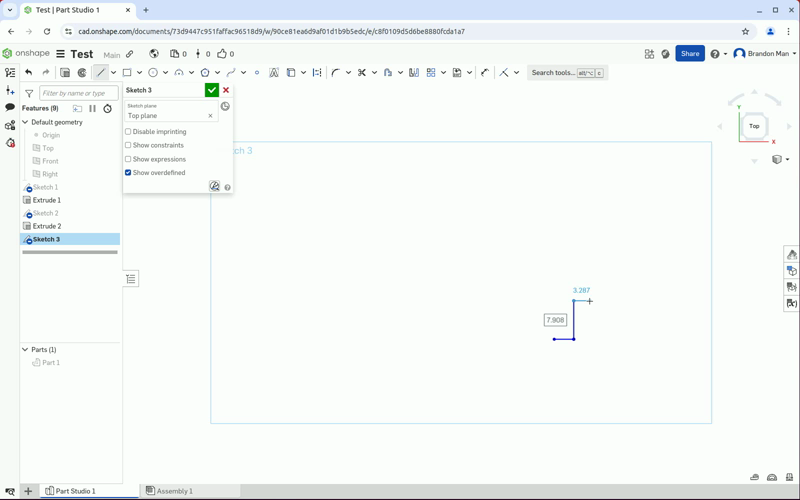
mouse_move(554, 300)
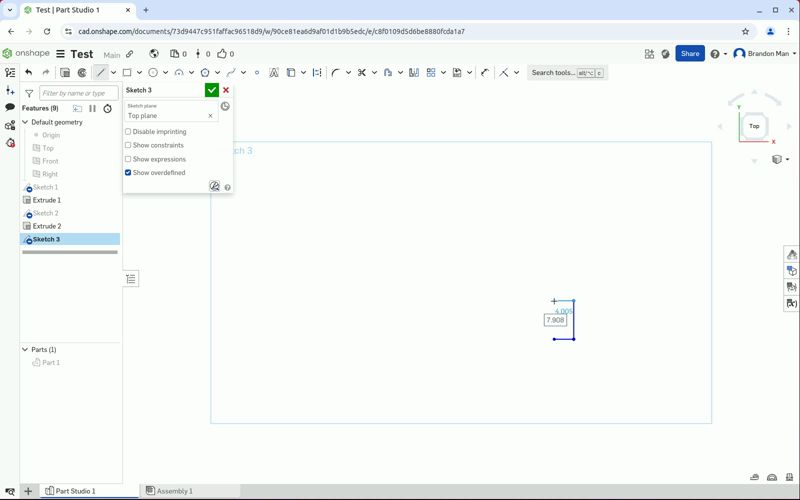
click(554, 300)
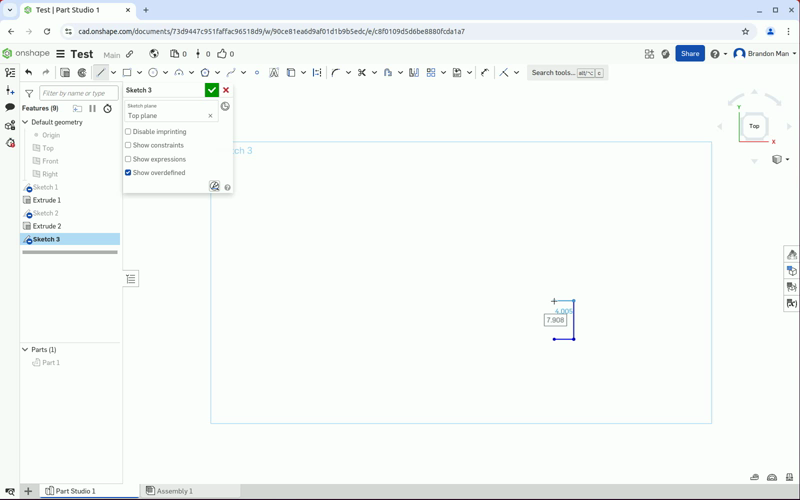
key_up(shift)
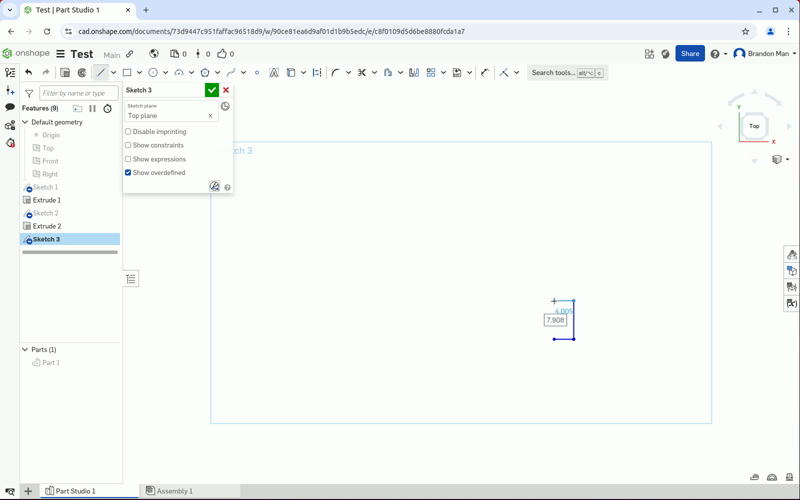
mouse_move(584, 300)
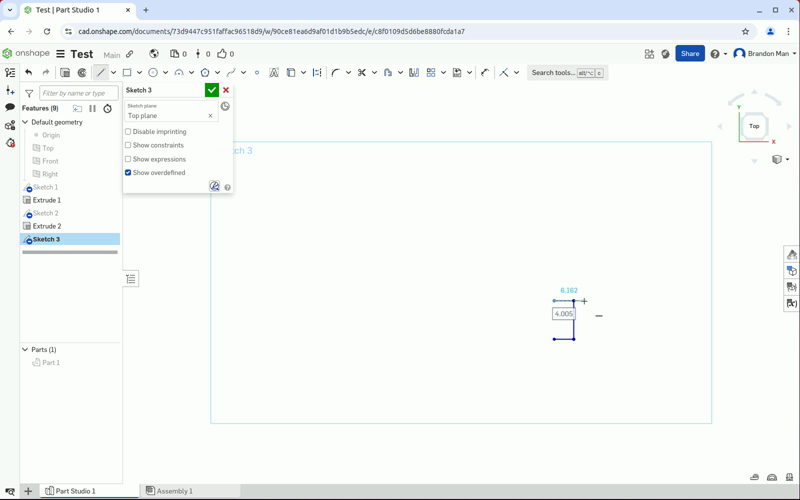
key_down(shift)
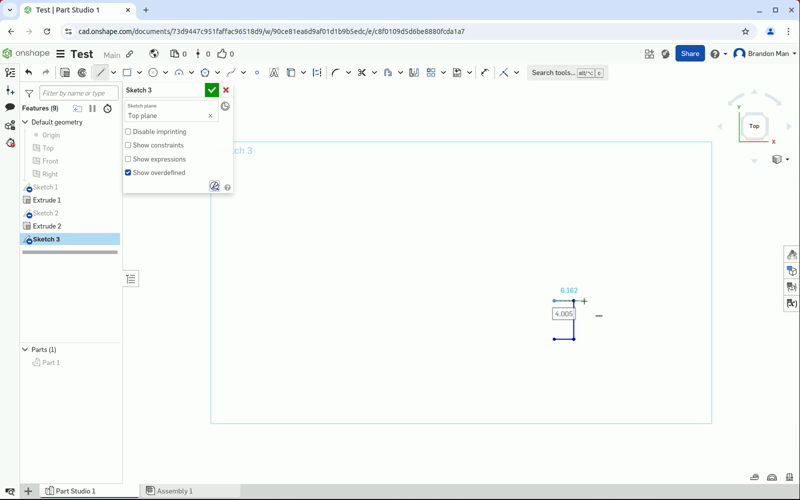
mouse_move(554, 339)
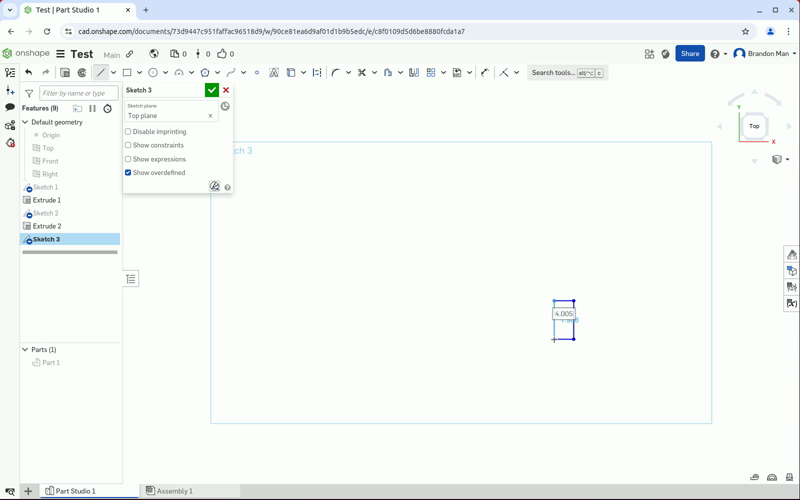
key_up(shift)
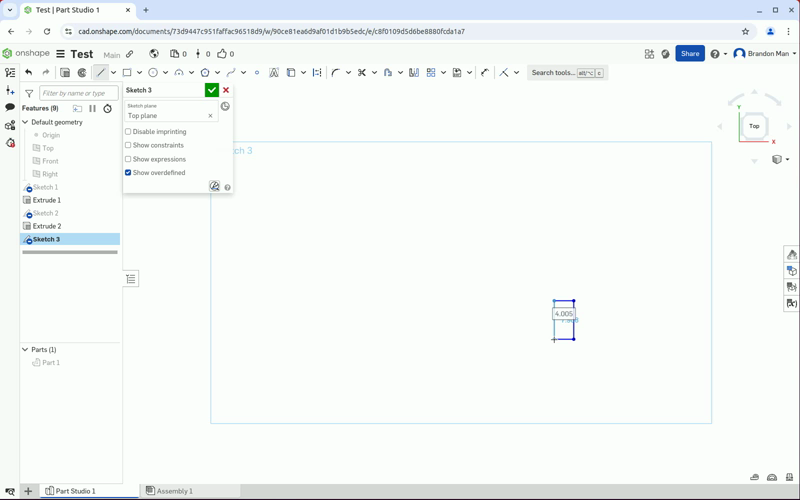
click(554, 339)
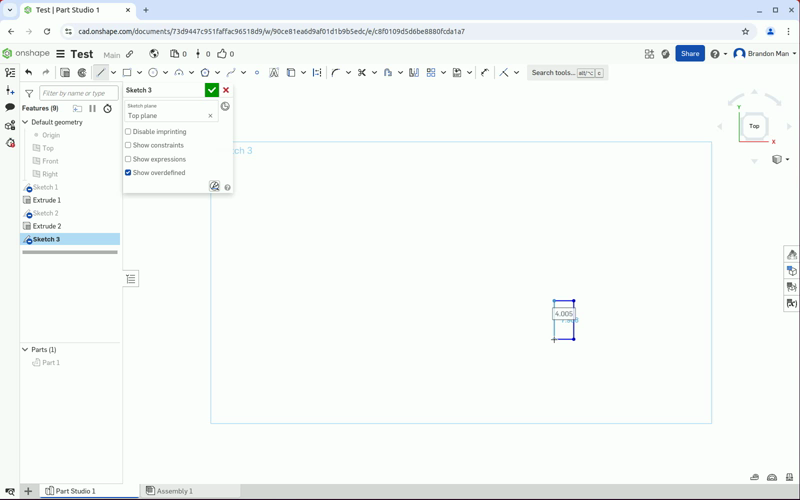
key(esc)
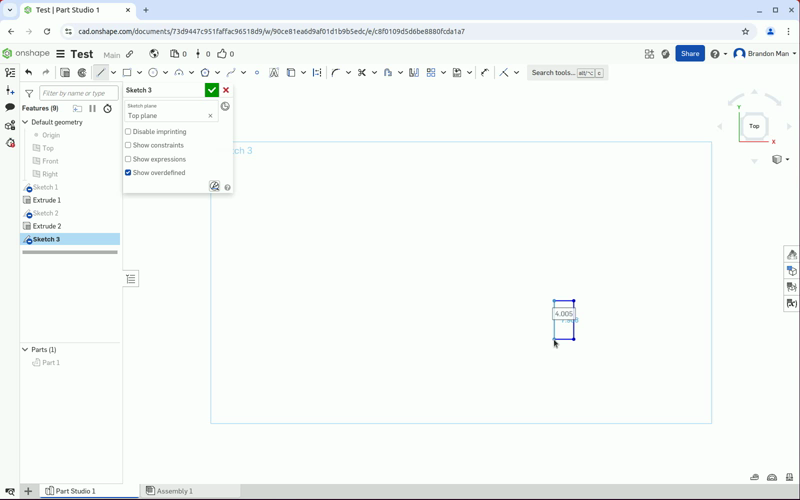
mouse_move(559, 304)
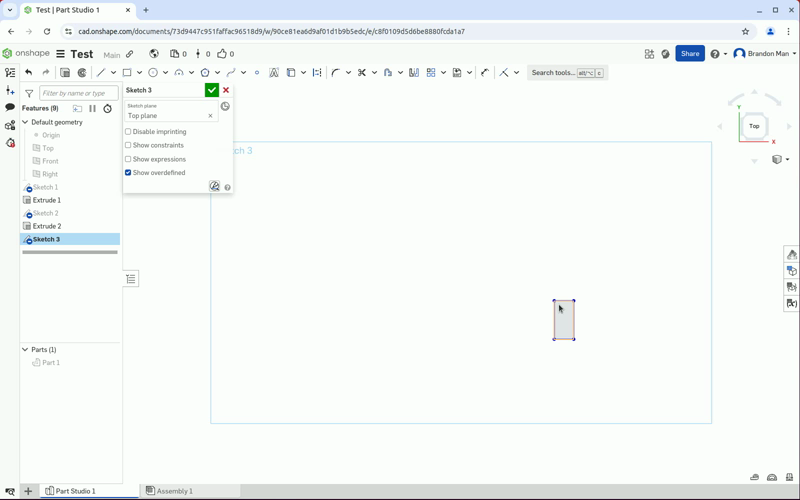
scroll(6)
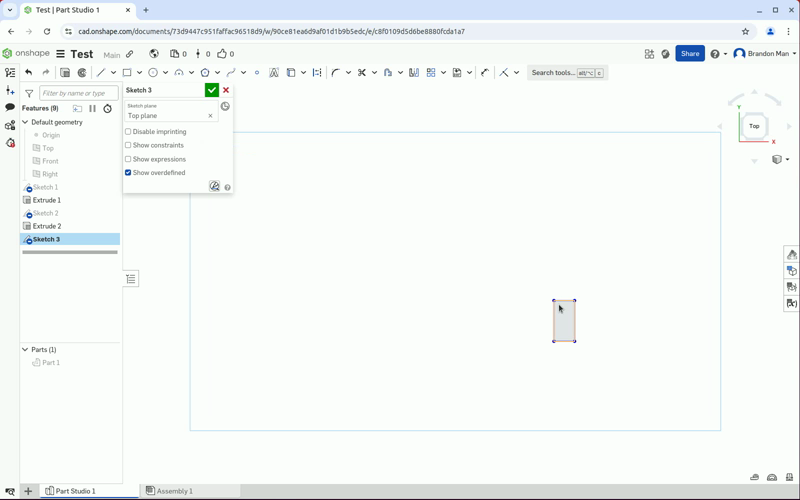
scroll(6)
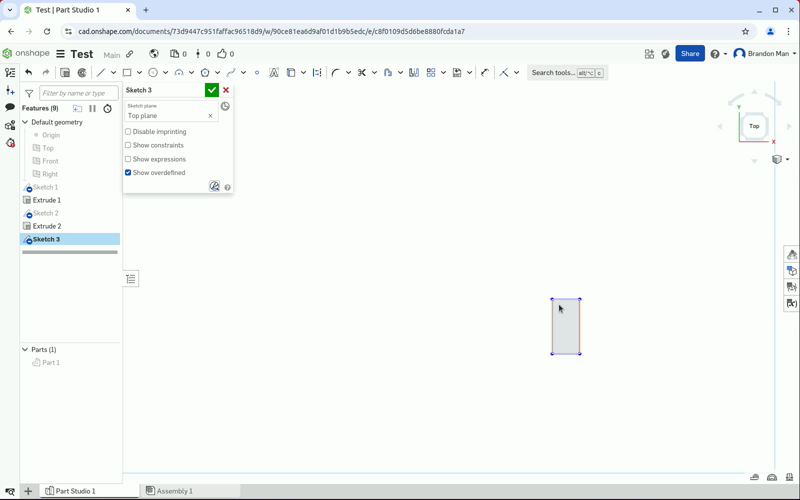
scroll(6)
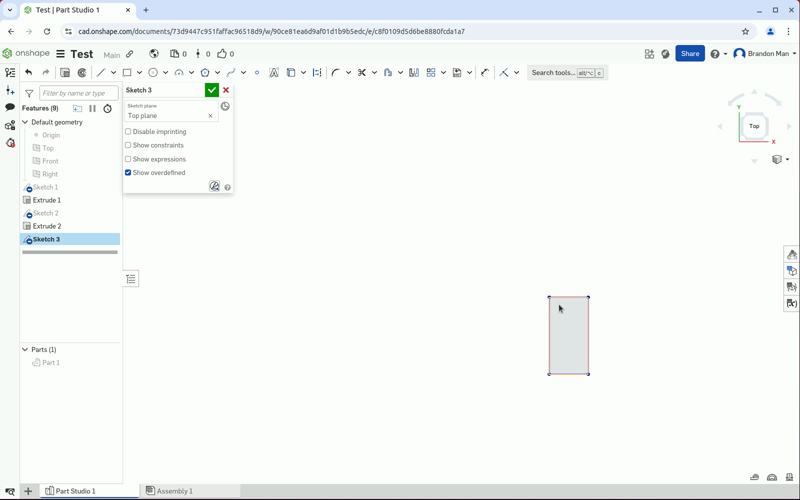
scroll(6)
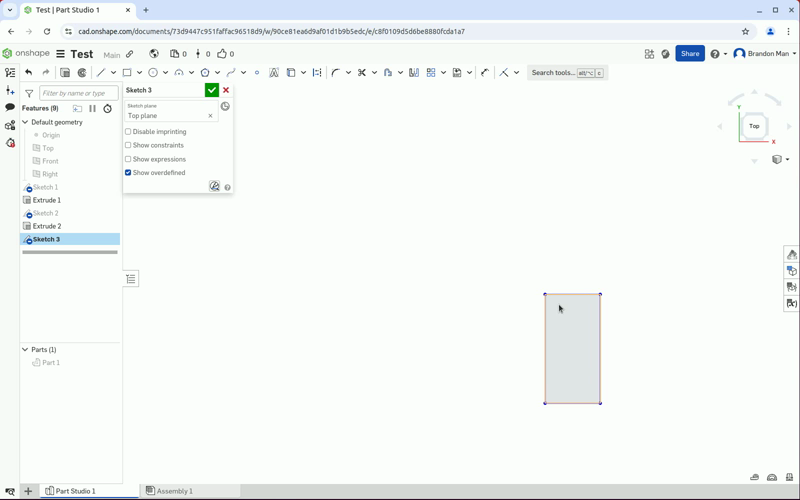
scroll(6)
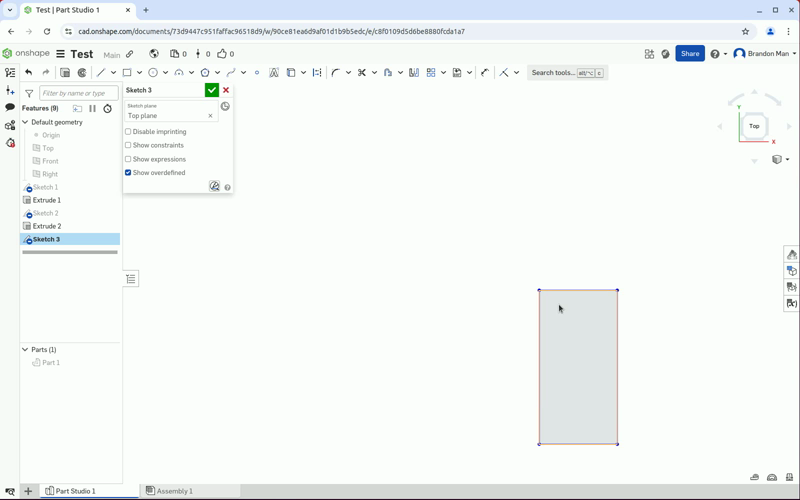
scroll(6)
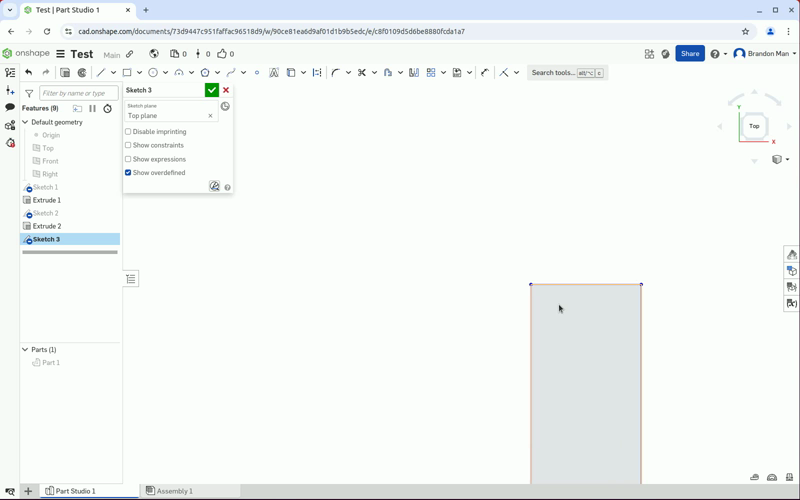
scroll(6)
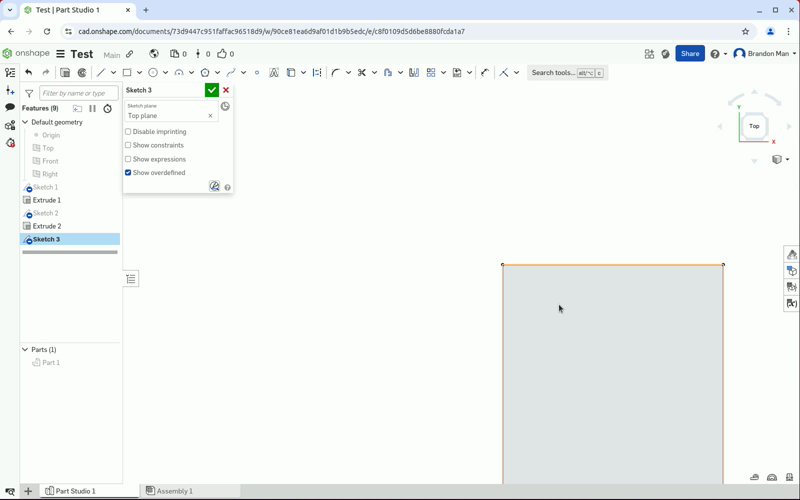
click(559, 304)
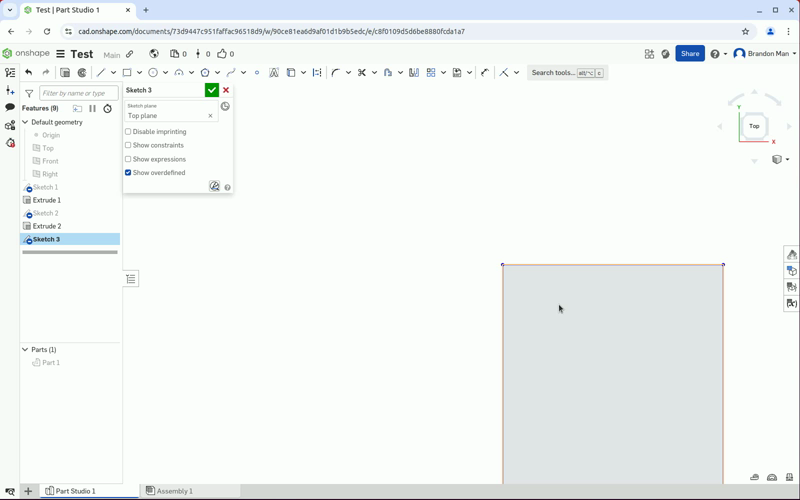
scroll(-6)
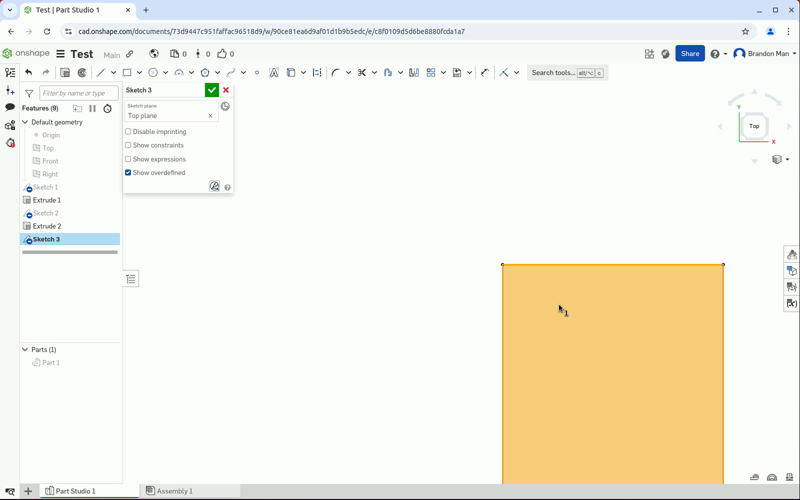
scroll(-6)
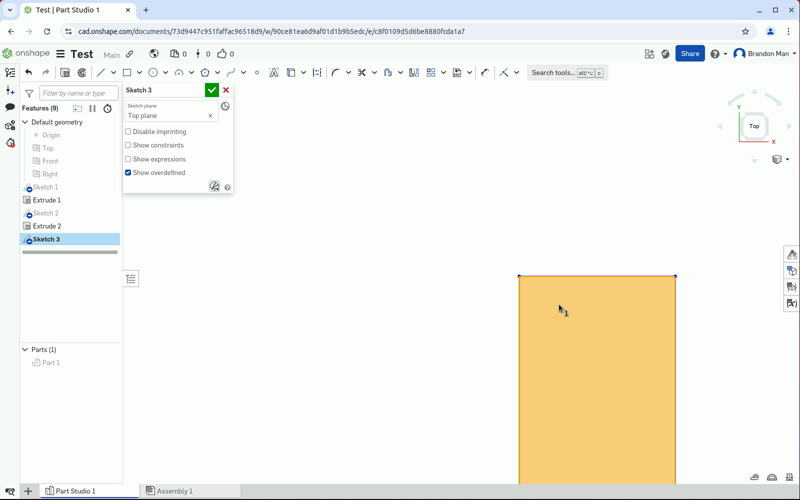
scroll(-6)
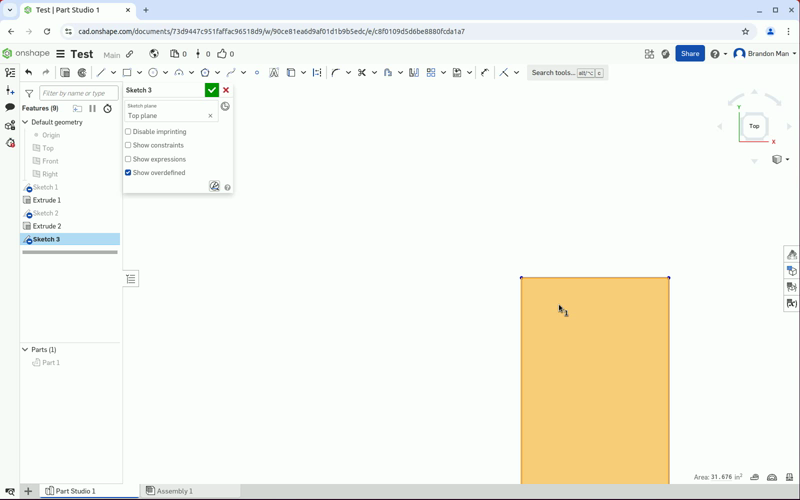
scroll(-6)
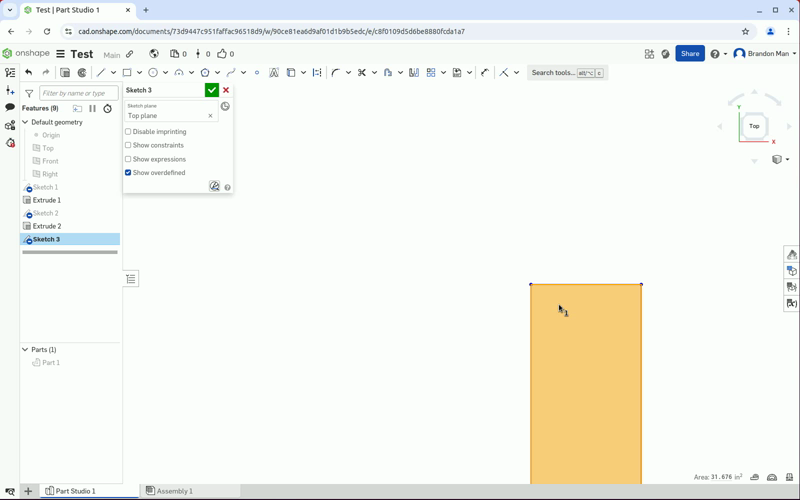
scroll(-6)
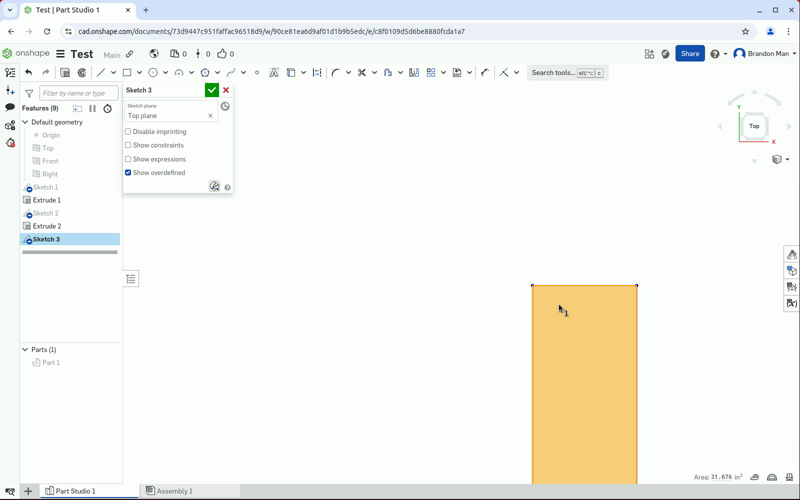
scroll(-6)
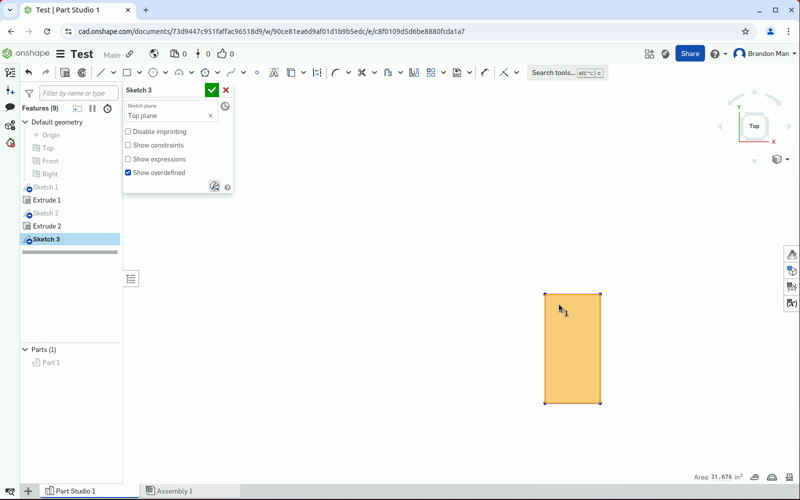
scroll(-6)
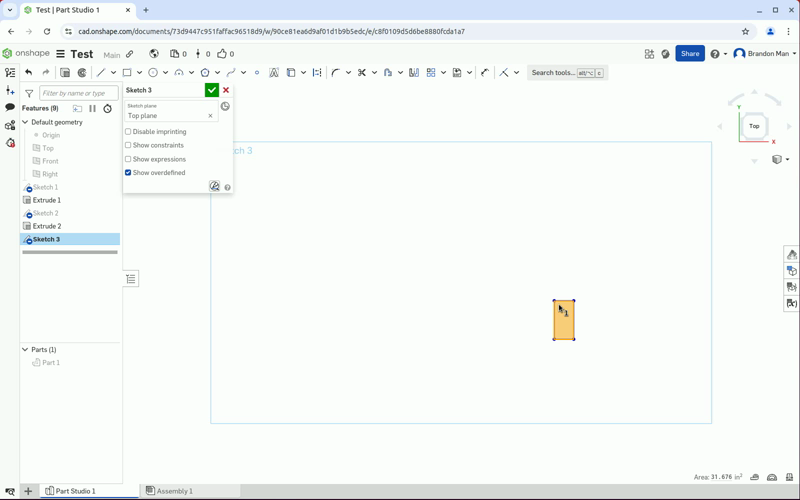
mouse_move(73, 352)
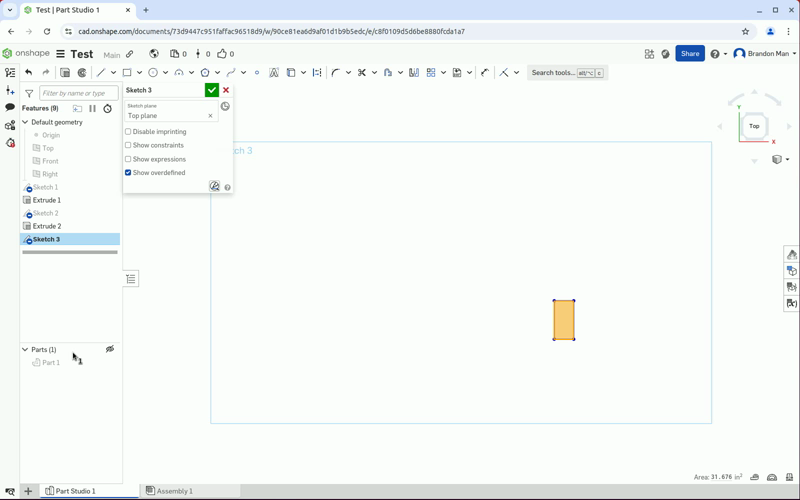
key(shift+y)
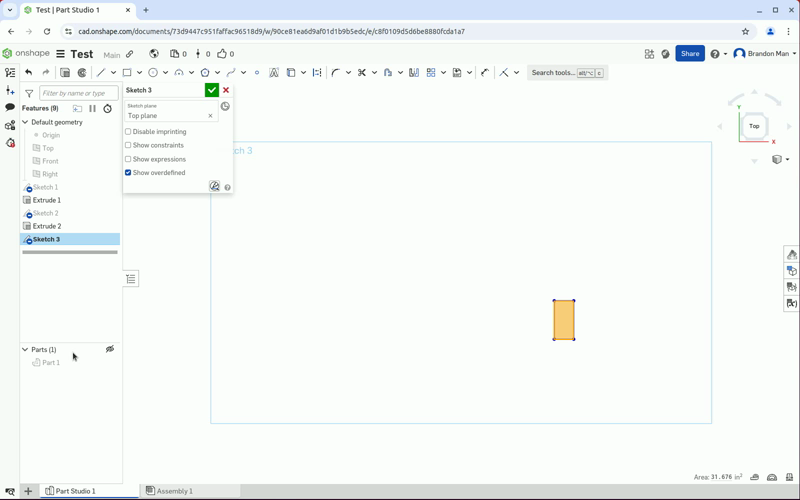
key(shift+e)
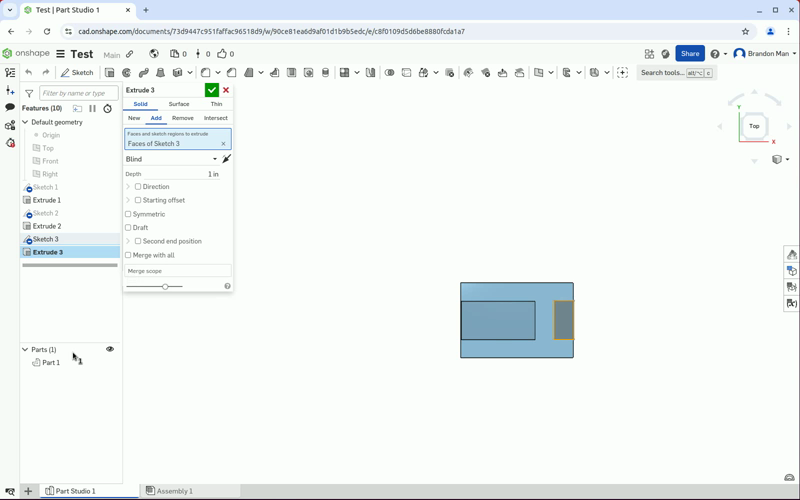
mouse_move(143, 106)
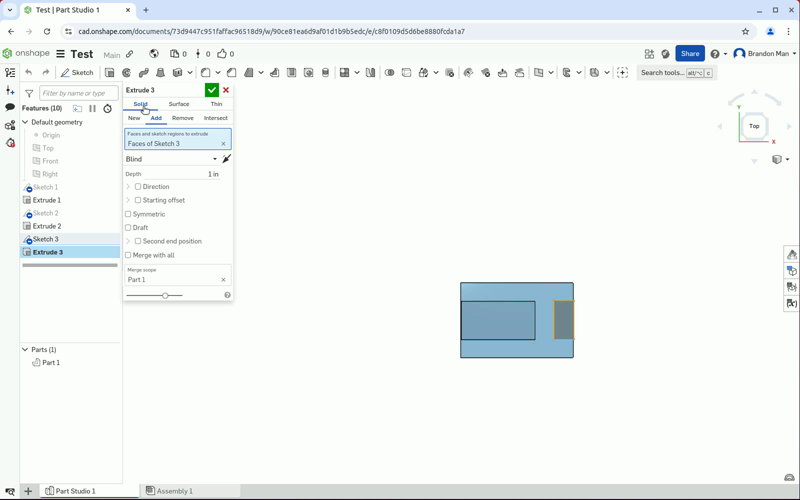
click(143, 106)
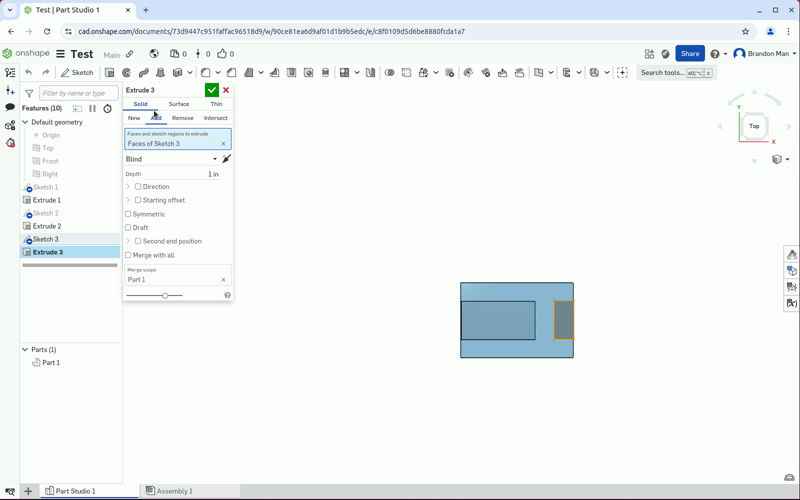
mouse_move(186, 120)
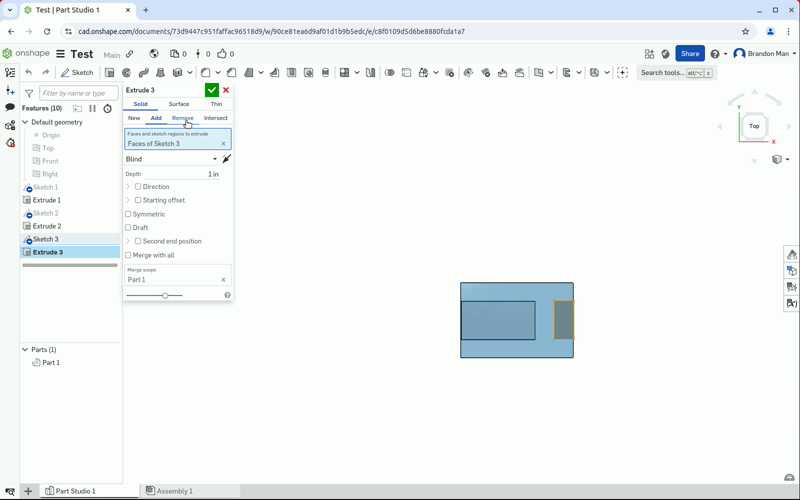
click(186, 120)
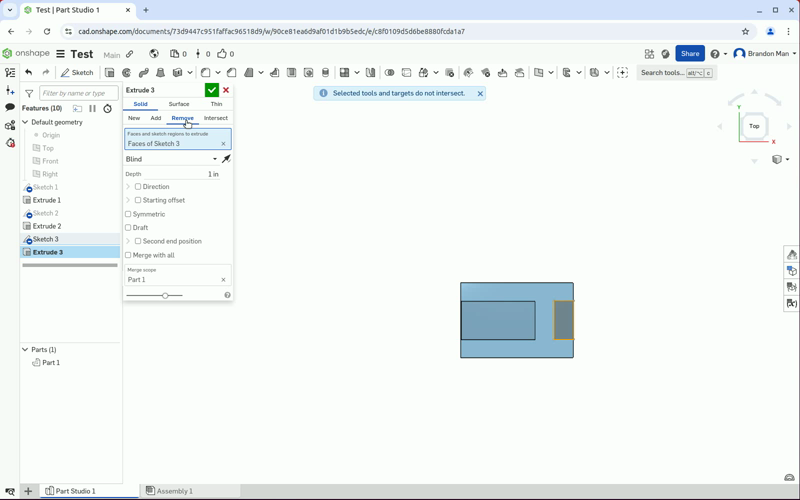
key(tab, 4)
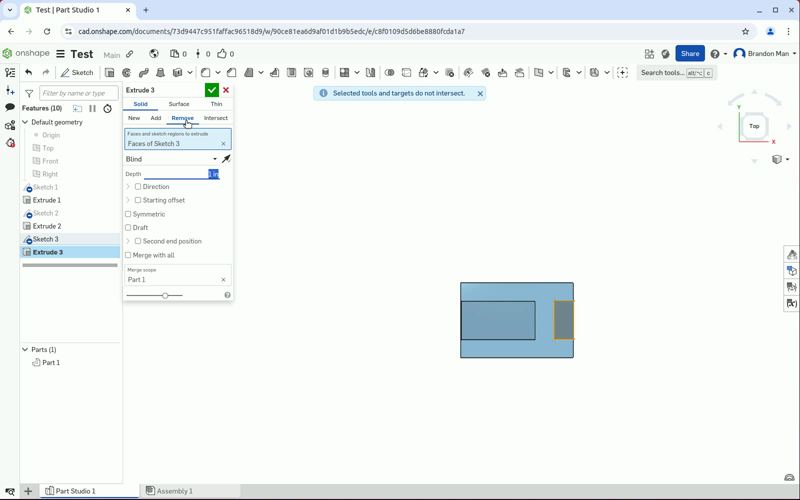
text(-19.257)
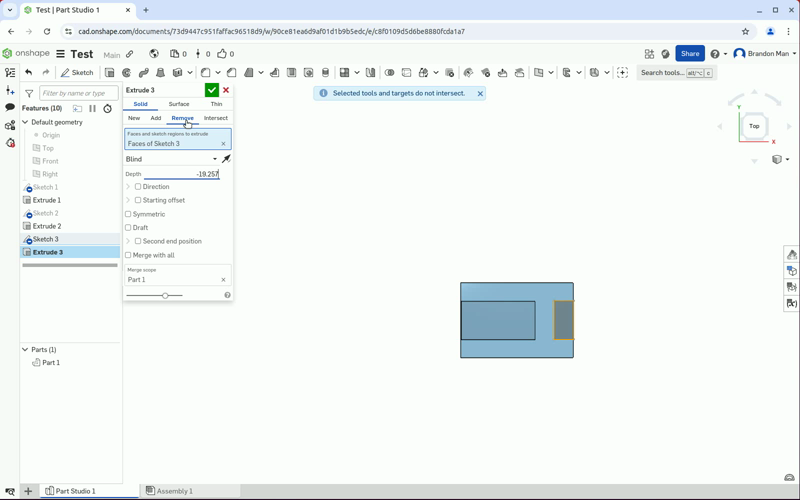
key(tab, 6)
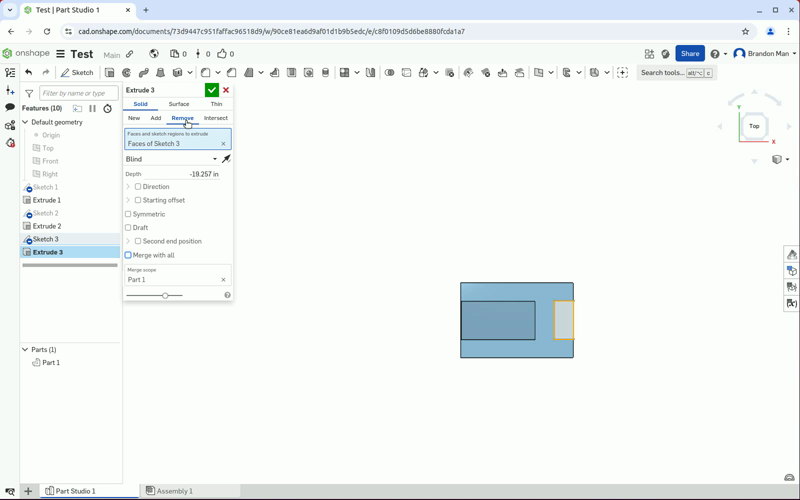
key(space)
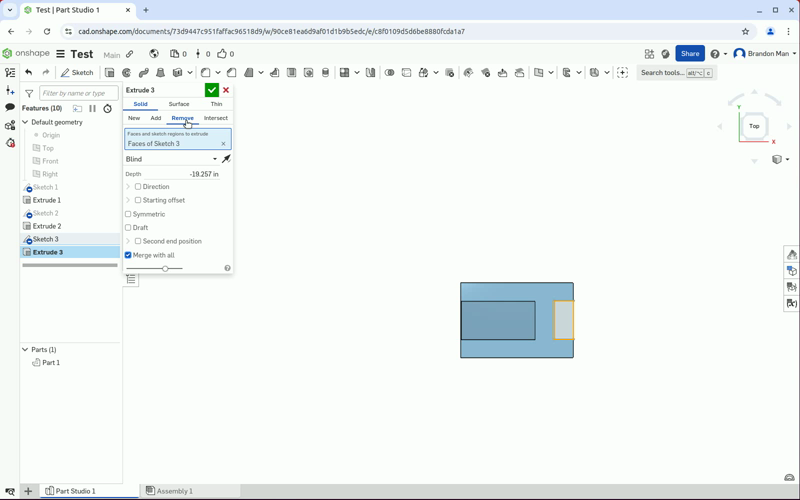
key(enter)
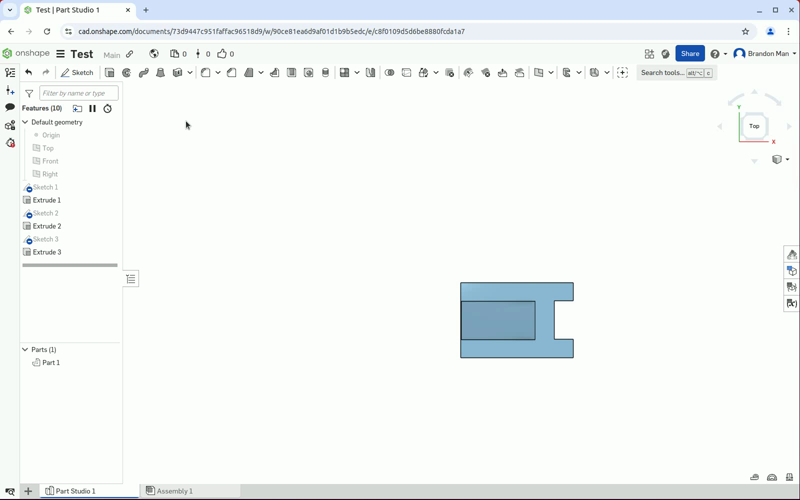
key(shift+h)
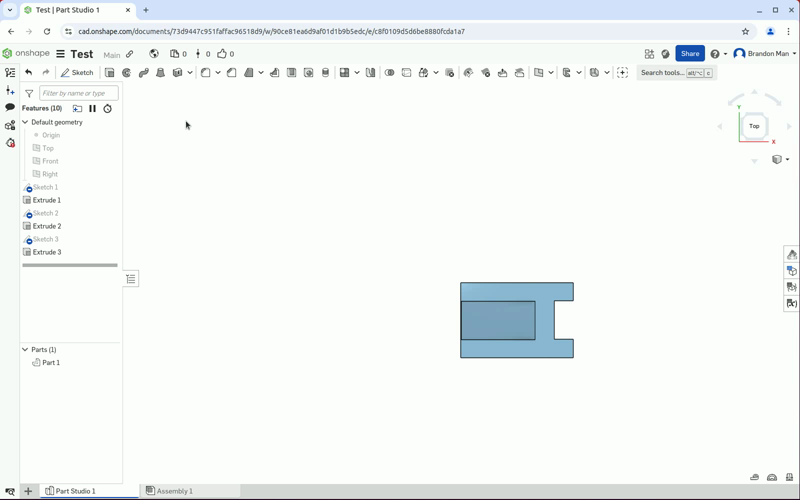
key(shift+h)
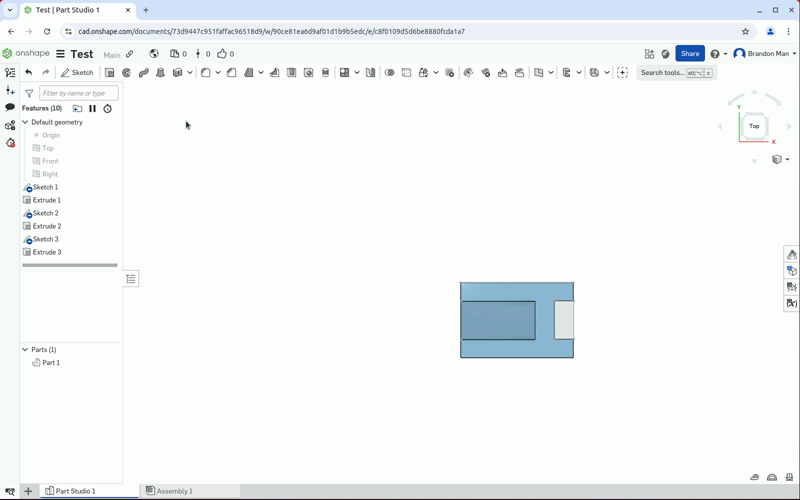
key(shift+7)
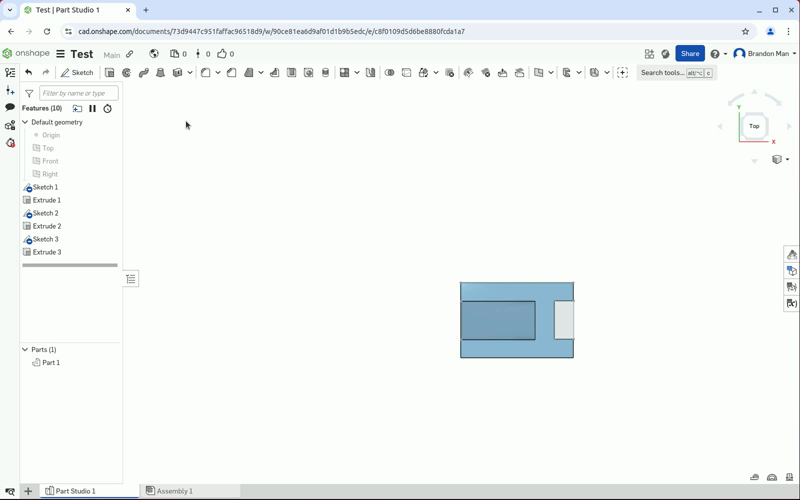
key(up, 3)
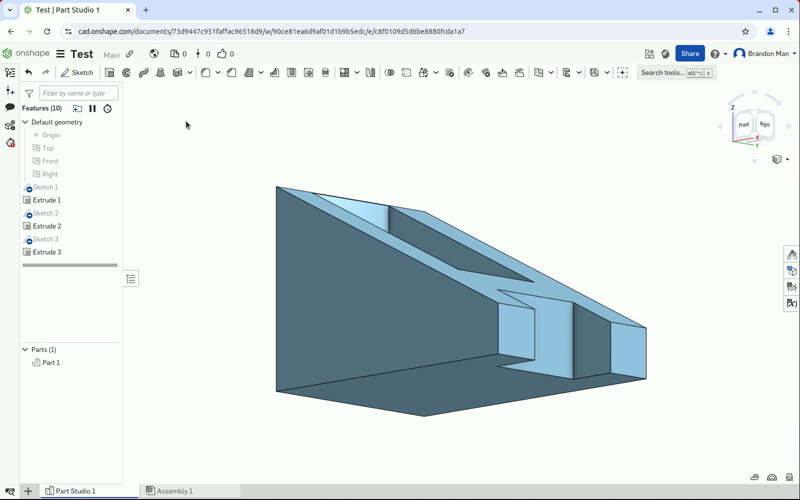
key(left, 3)
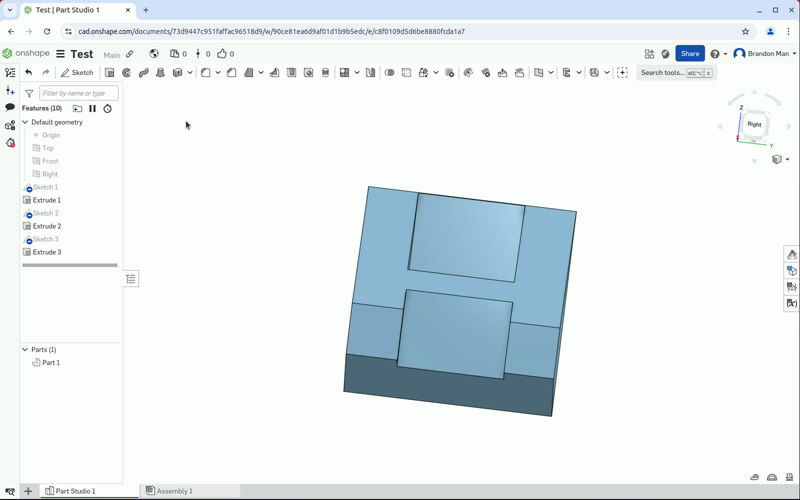
key(right, 3)
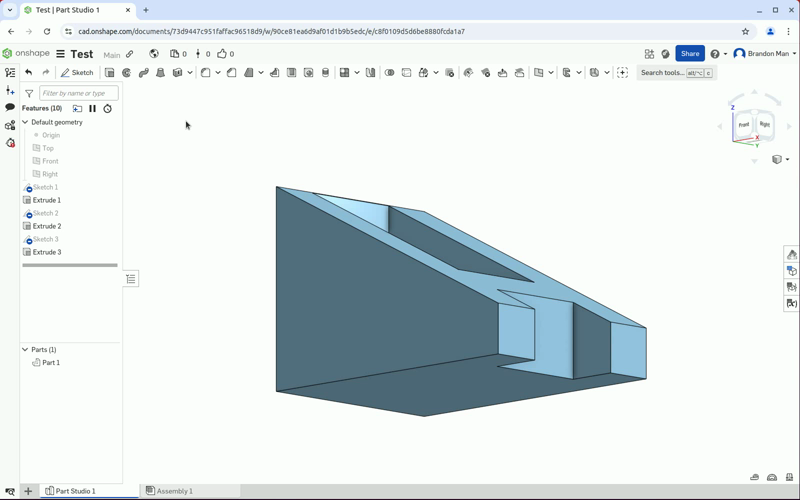
key(down, 3)
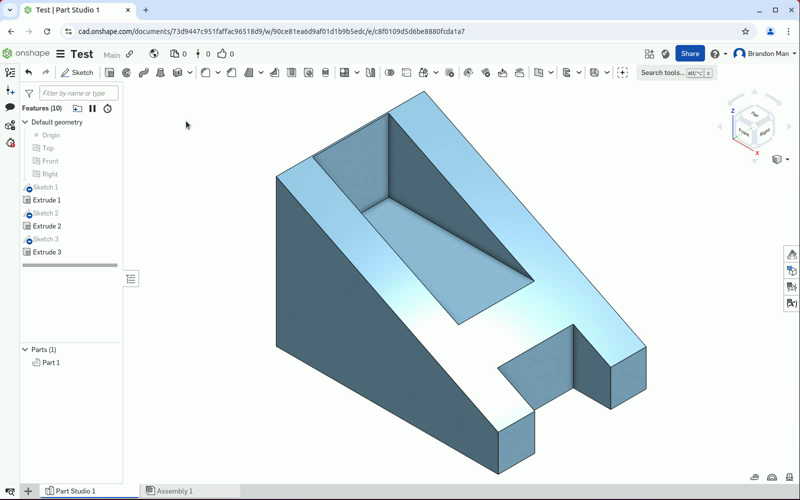
mouse_move(73, 189)
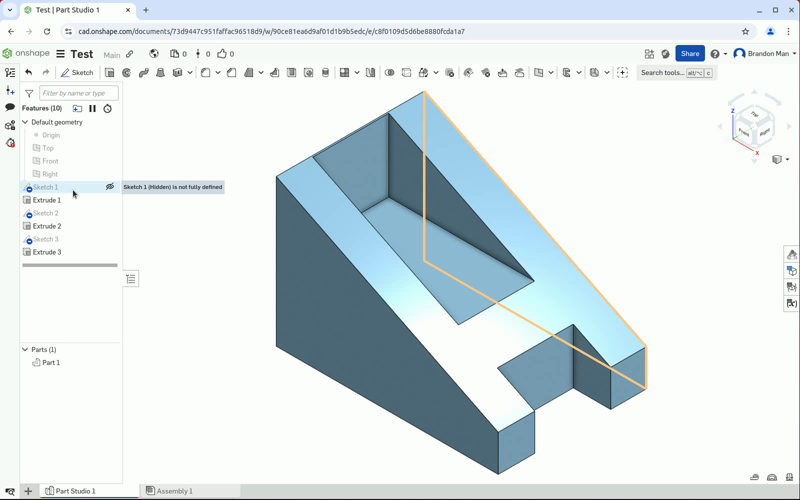
click(73, 189)